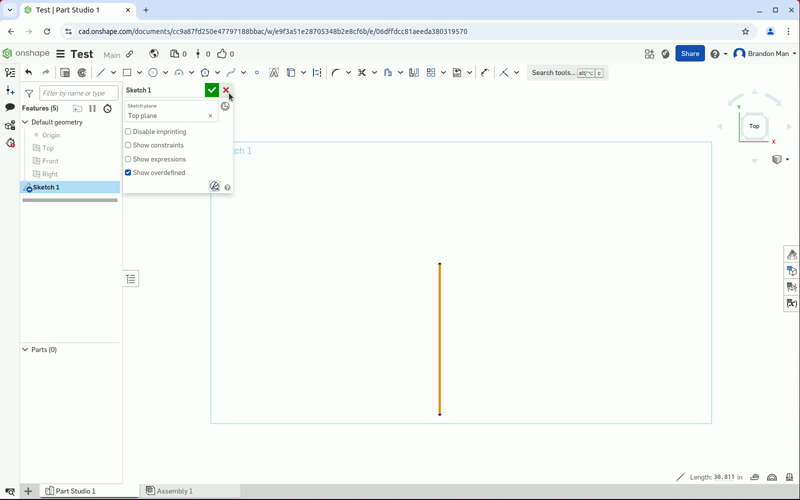
key(shift+h)
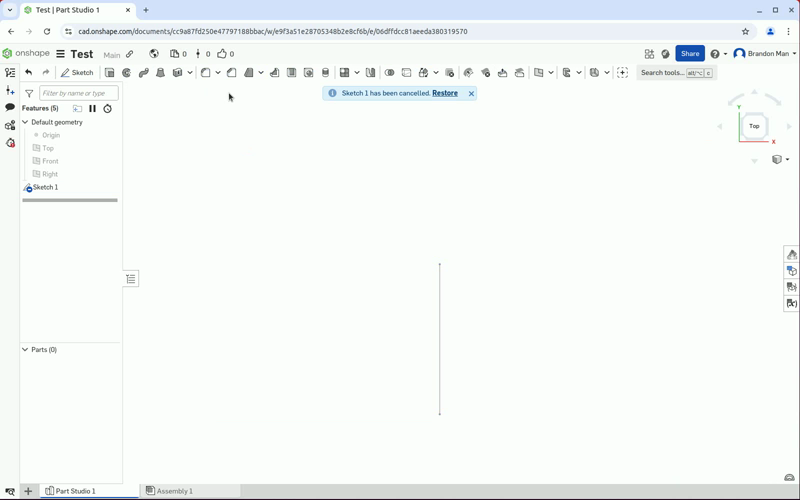
key(shift+s)
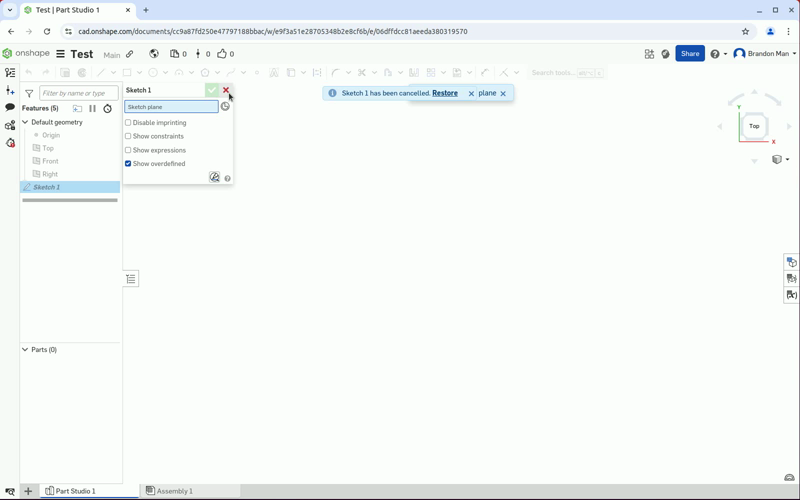
mouse_move(73, 150)
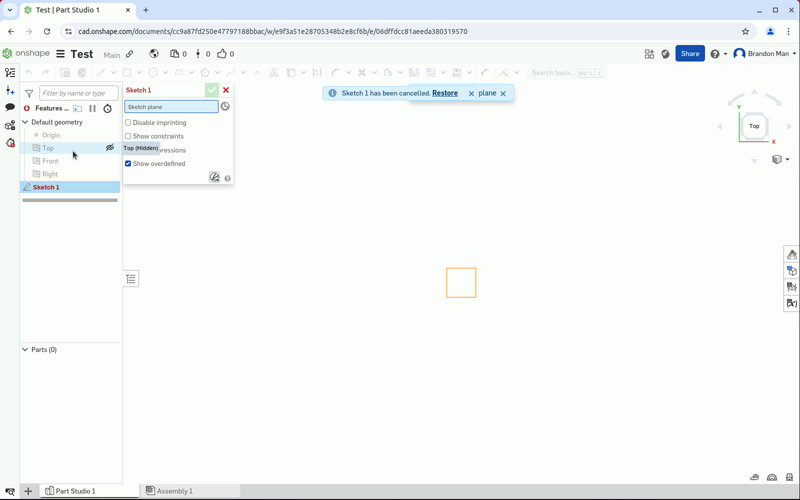
click(73, 150)
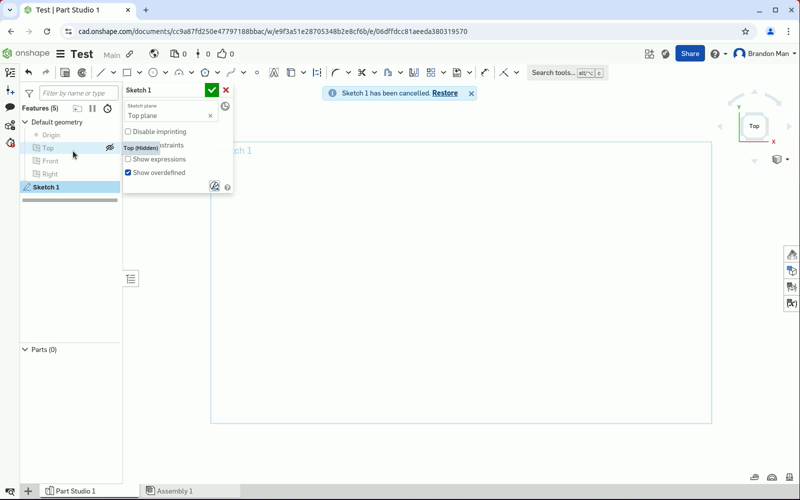
mouse_move(73, 352)
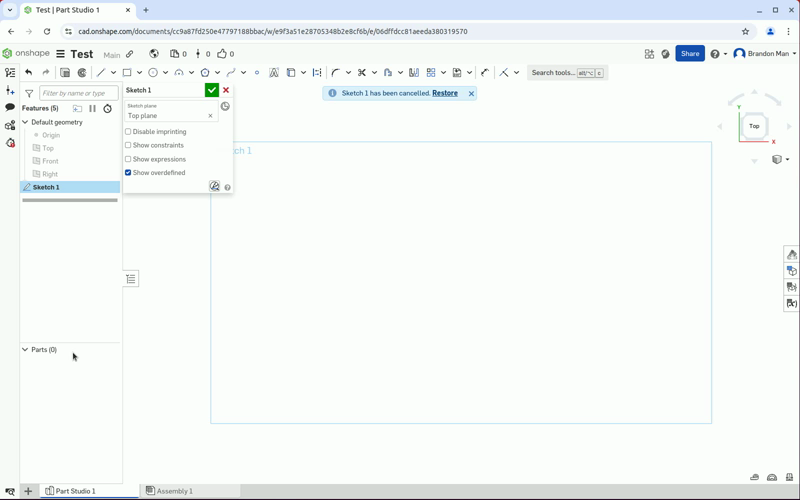
key(y)
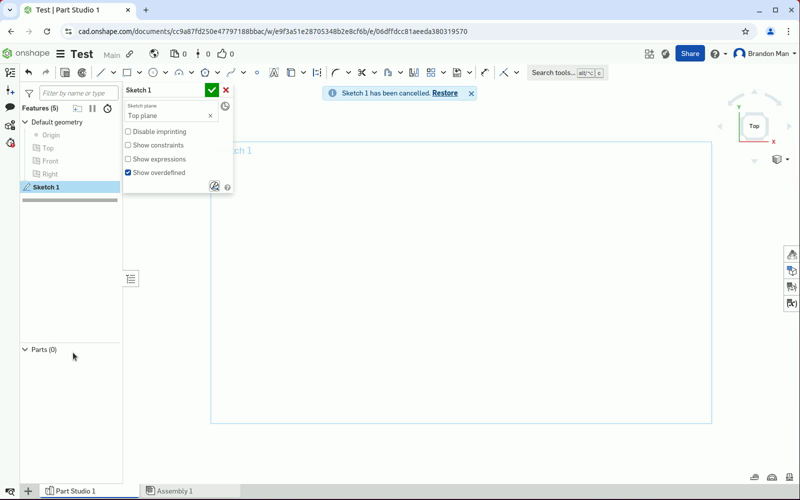
key(c)
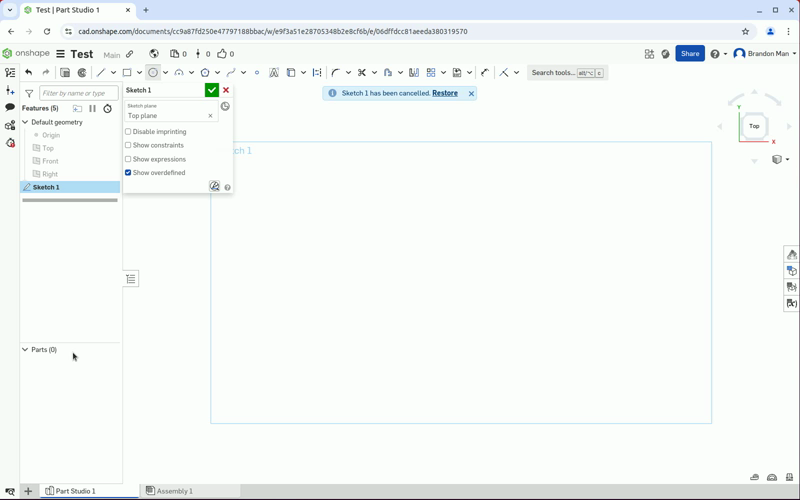
key_down(shift)
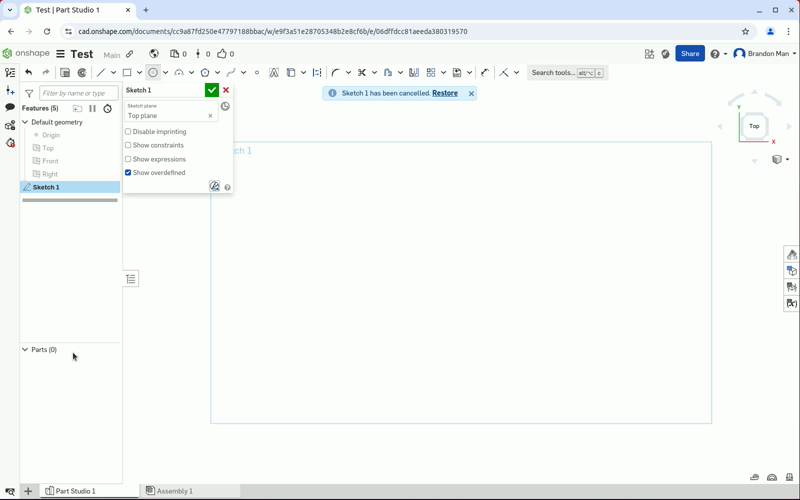
mouse_move(461, 282)
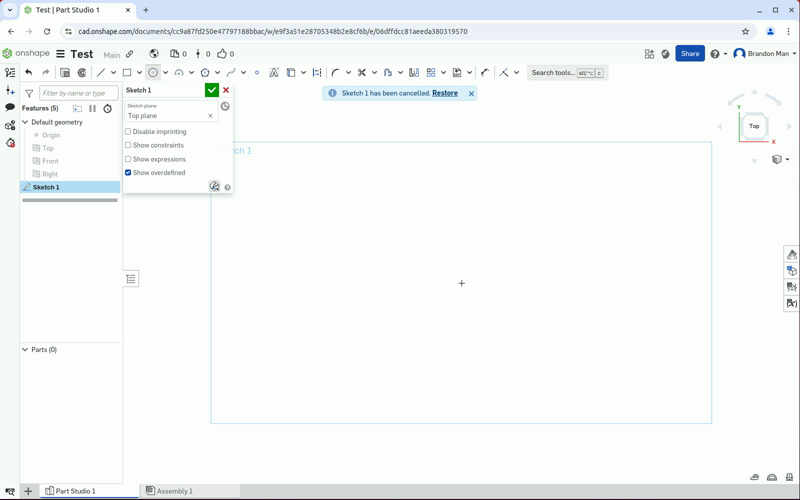
click(461, 282)
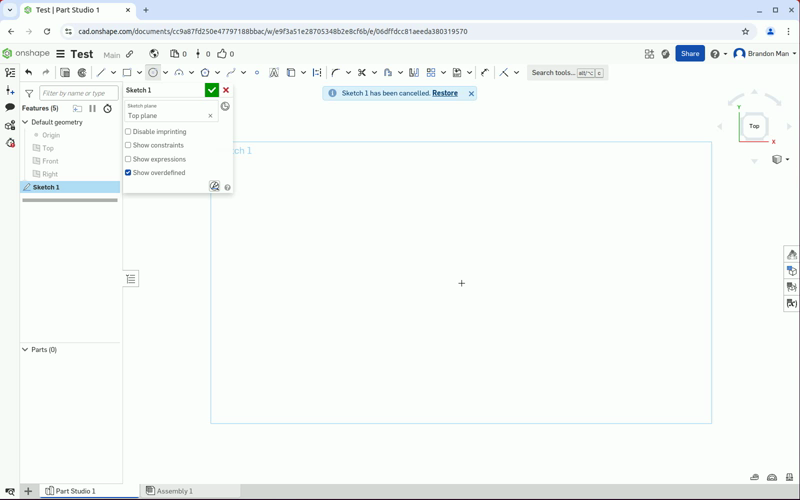
key_up(shift)
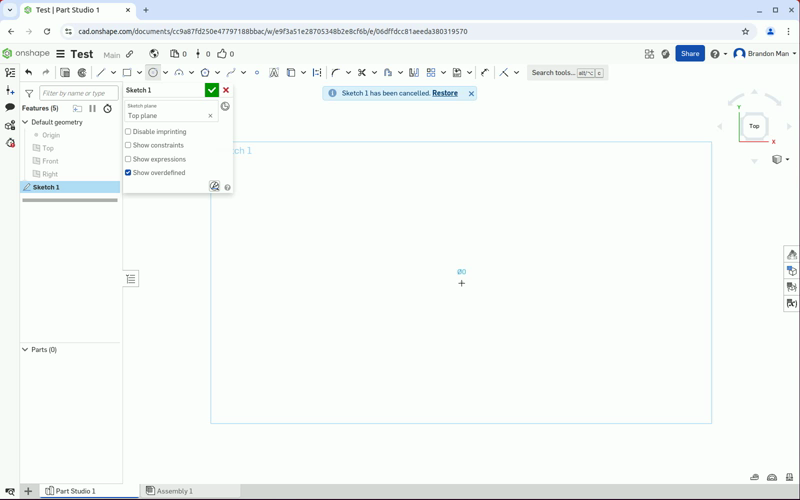
mouse_move(507, 282)
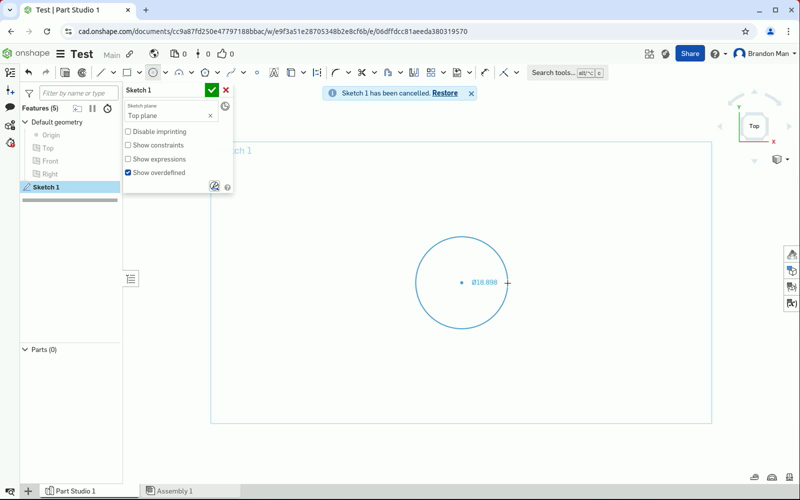
click(507, 282)
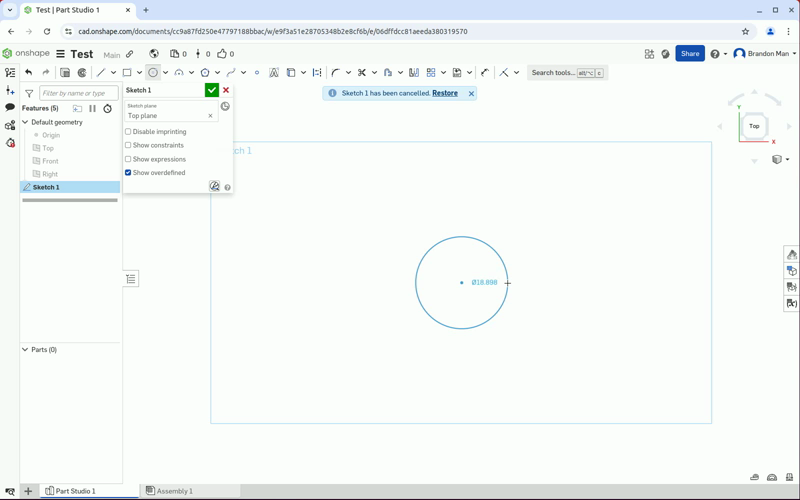
key(esc)
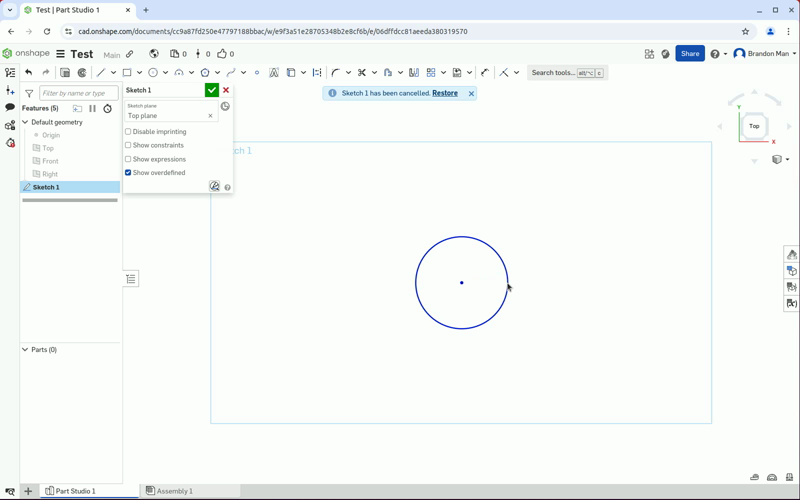
key(c)
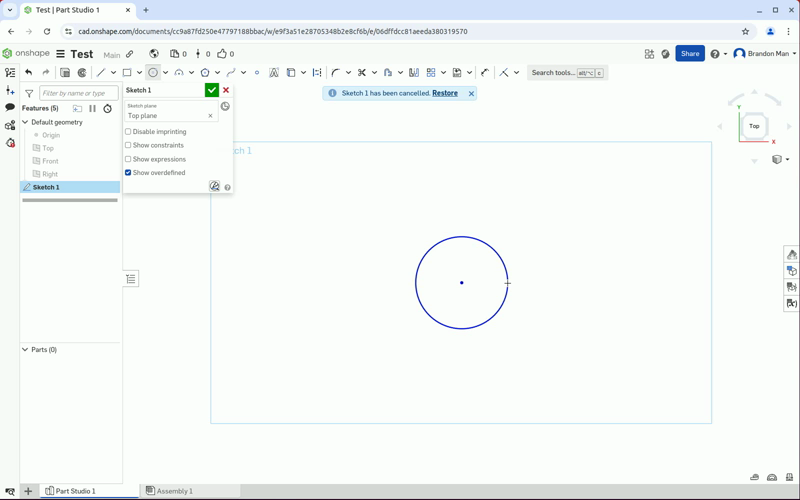
key_down(shift)
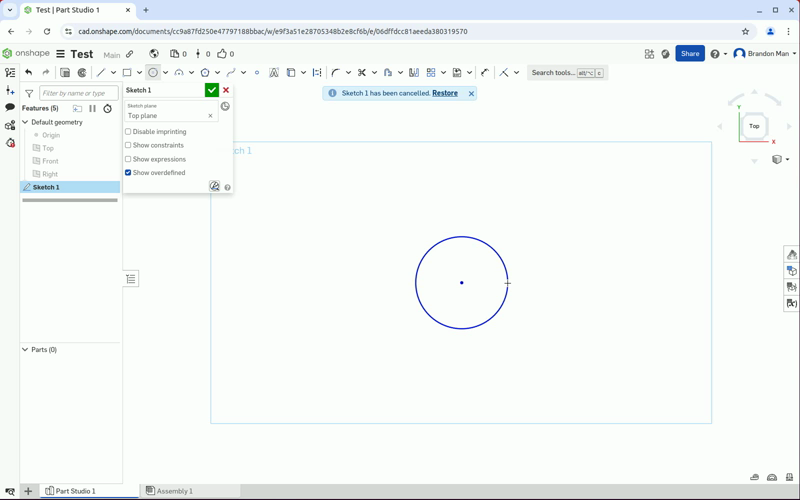
mouse_move(461, 282)
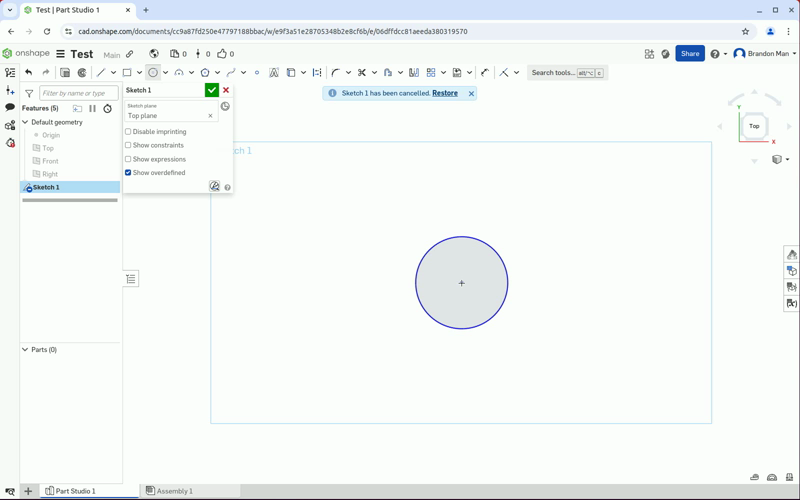
click(461, 282)
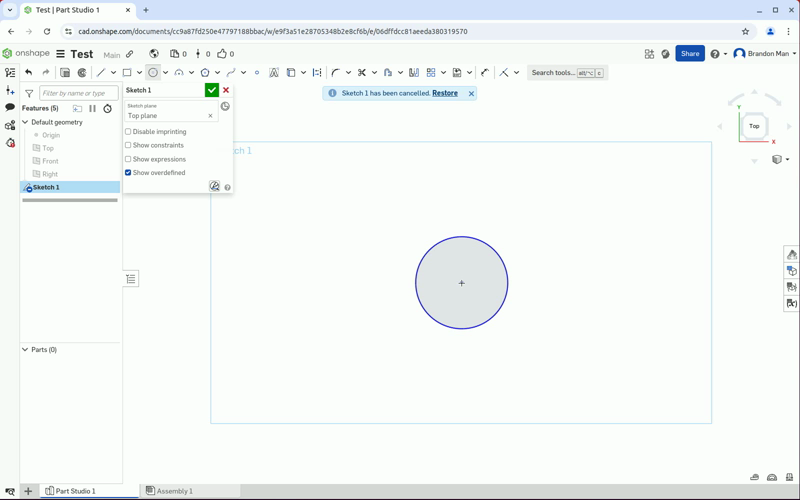
key_up(shift)
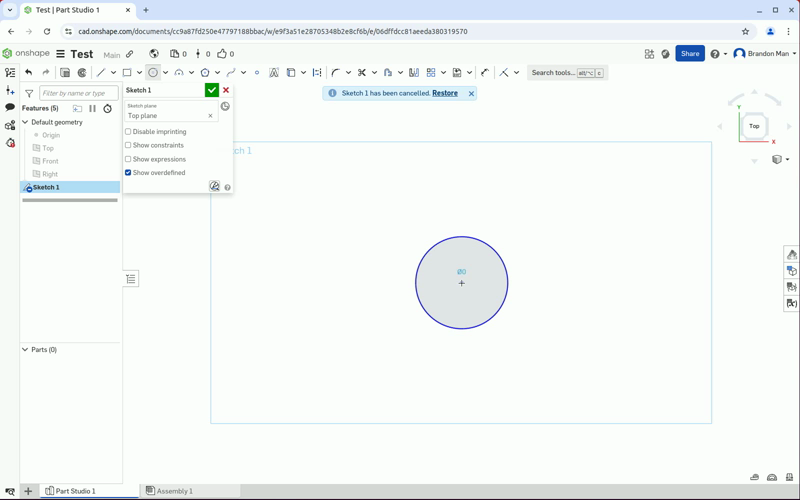
mouse_move(488, 282)
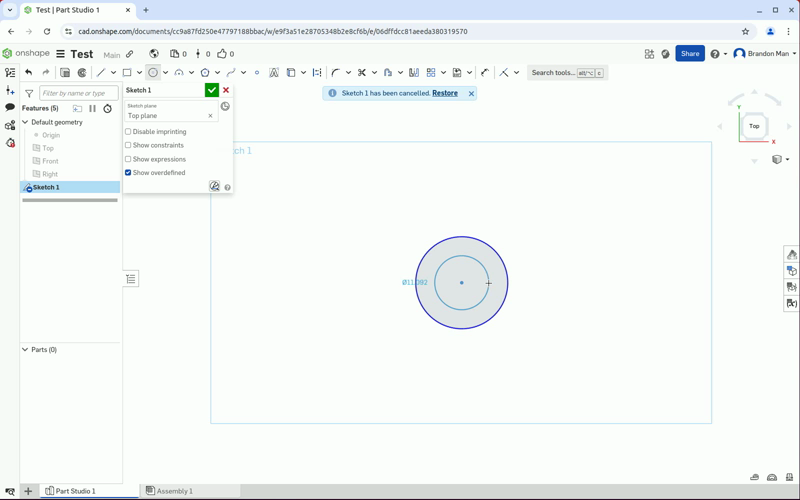
click(488, 282)
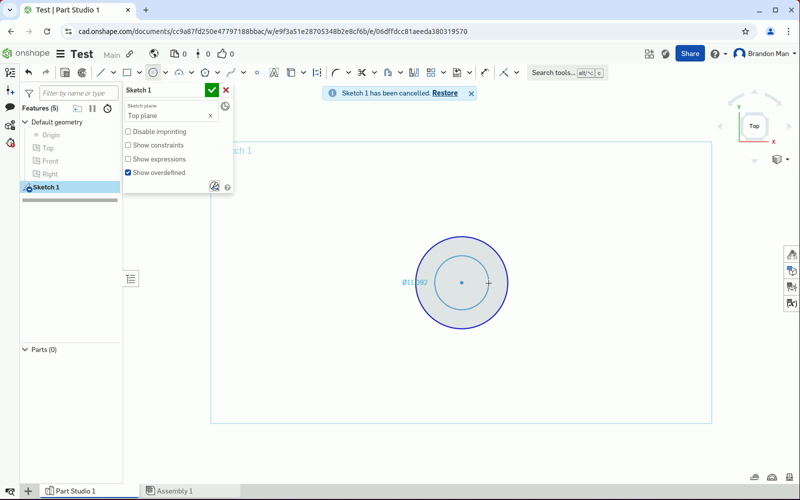
key(esc)
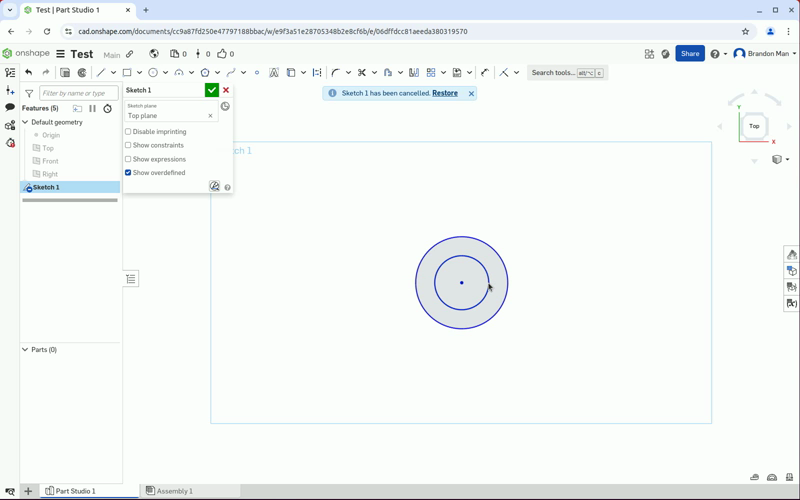
mouse_move(476, 319)
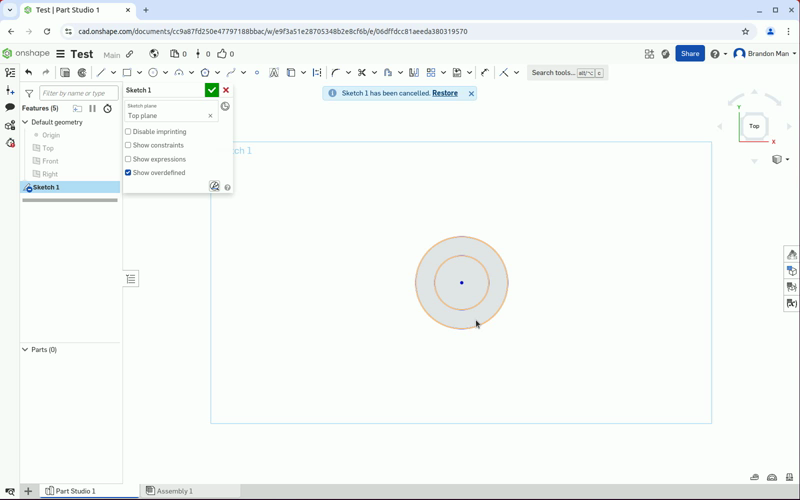
click(476, 319)
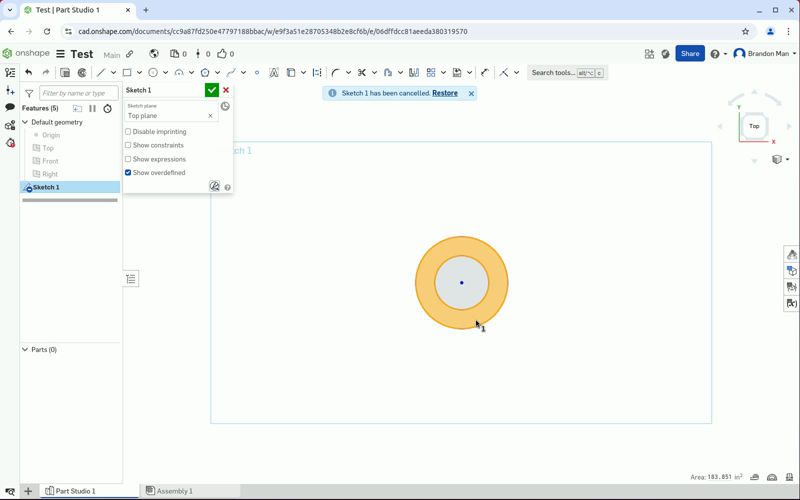
mouse_move(73, 352)
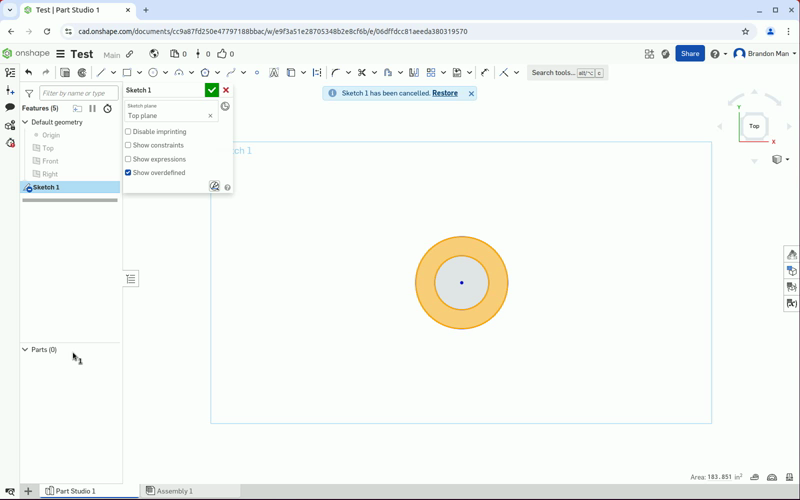
key(shift+y)
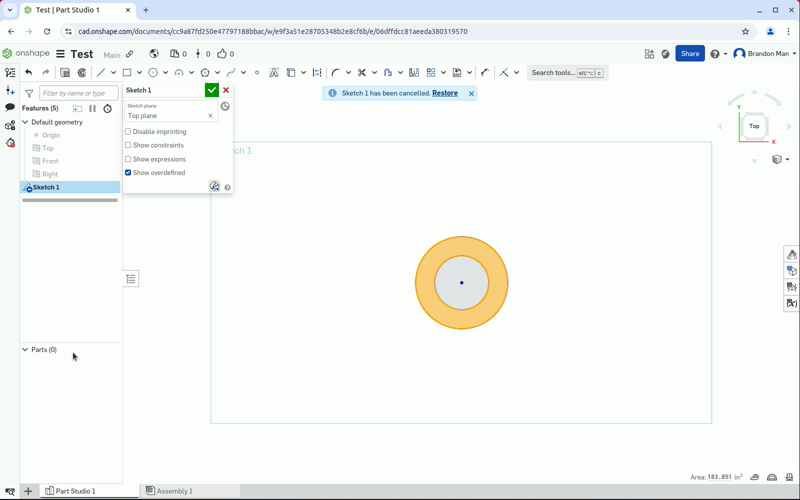
key(shift+e)
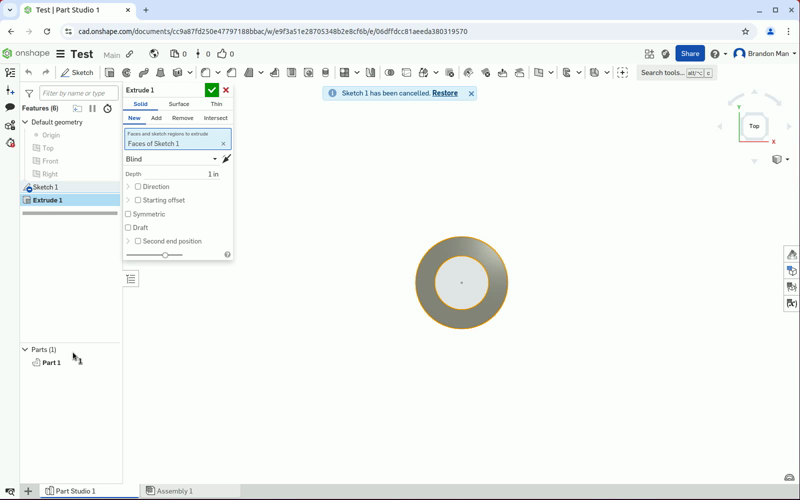
mouse_move(143, 106)
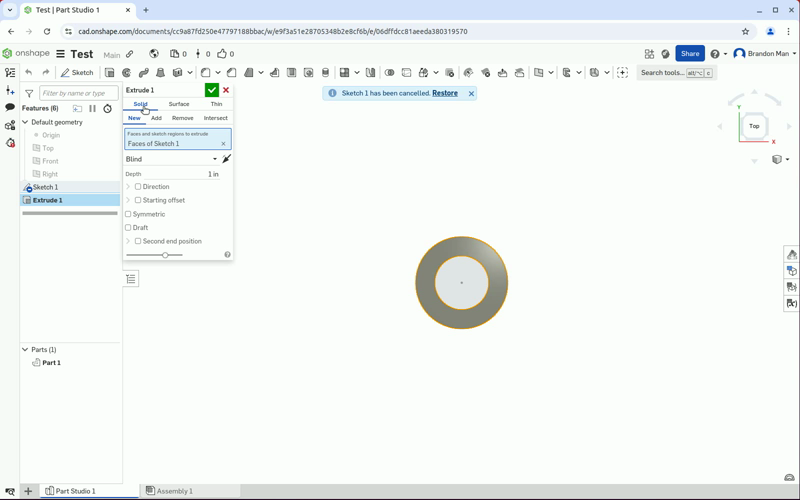
click(143, 106)
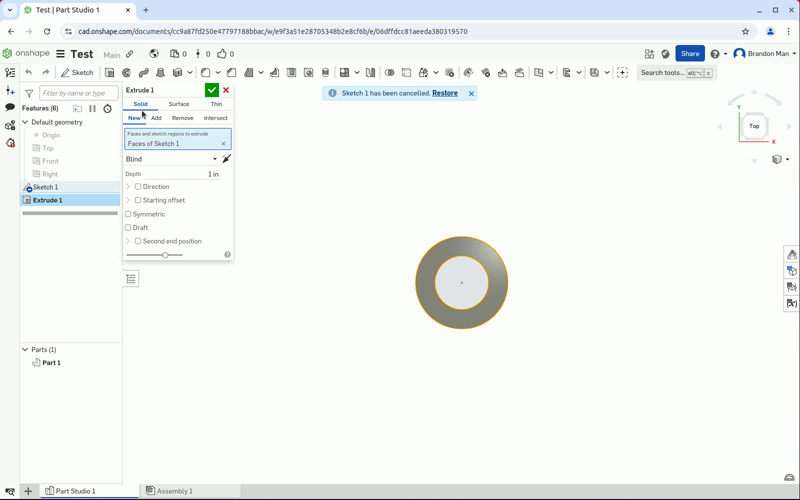
mouse_move(137, 120)
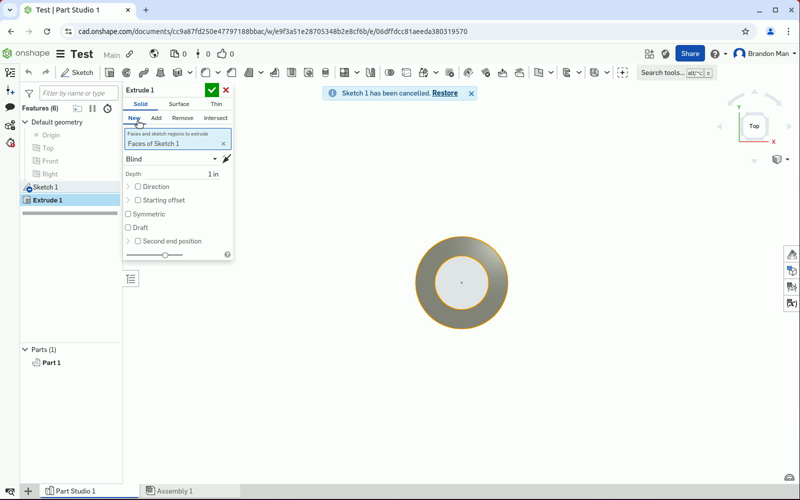
click(137, 120)
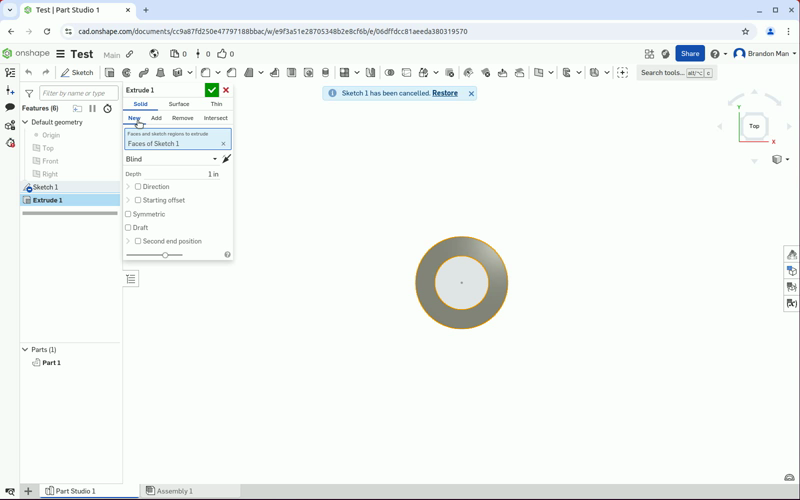
key(tab, 4)
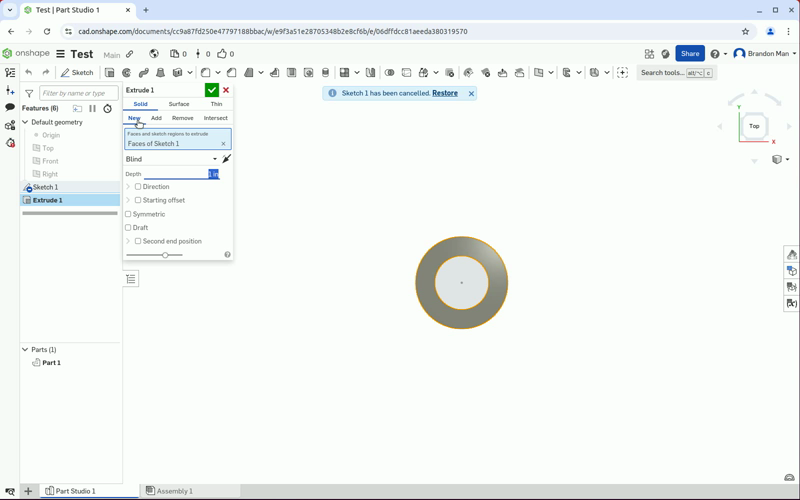
text(5.536)
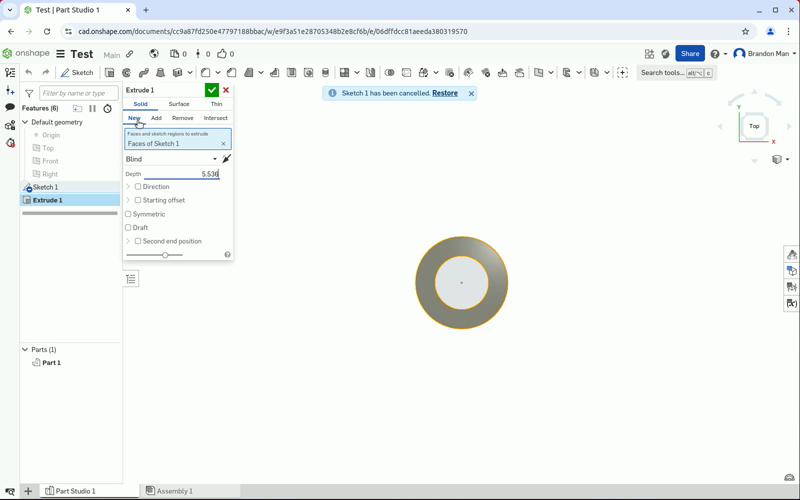
key(enter)
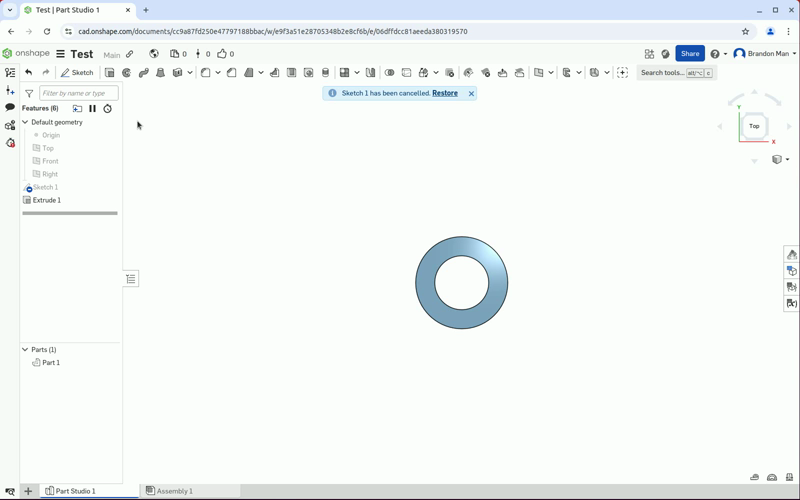
key(shift+h)
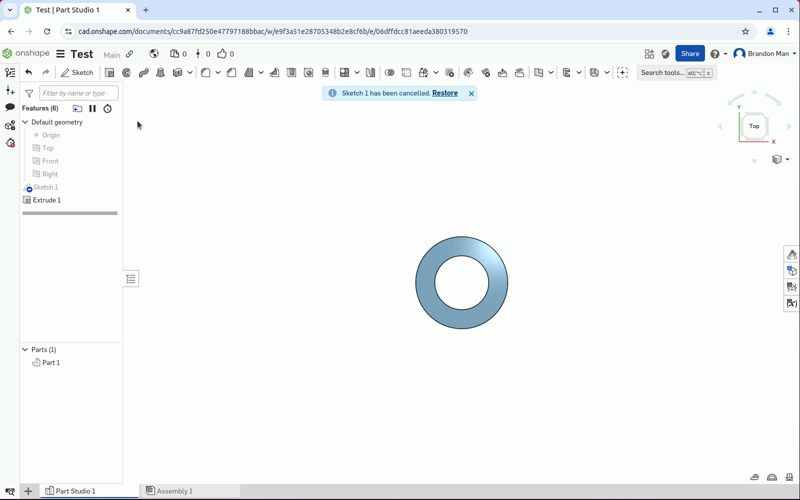
key(shift+h)
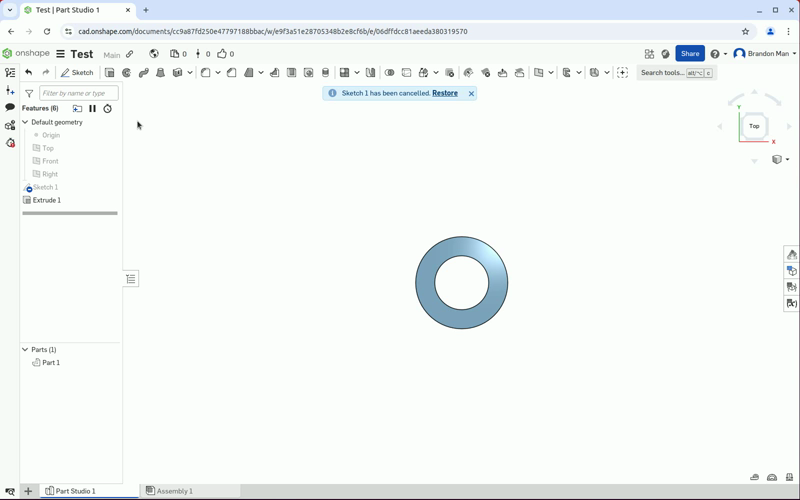
mouse_move(73, 189)
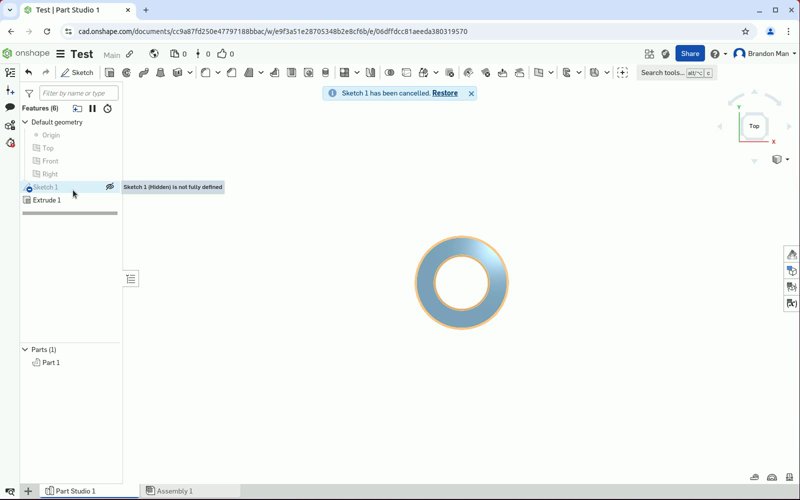
click(73, 189)
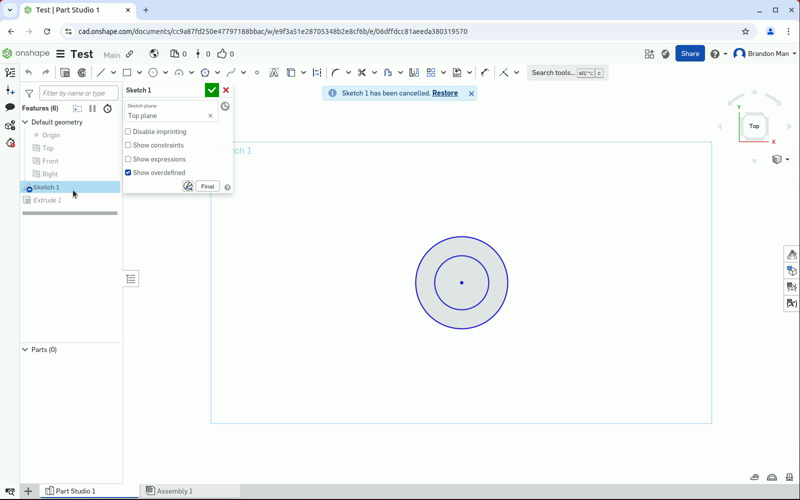
mouse_move(229, 92)
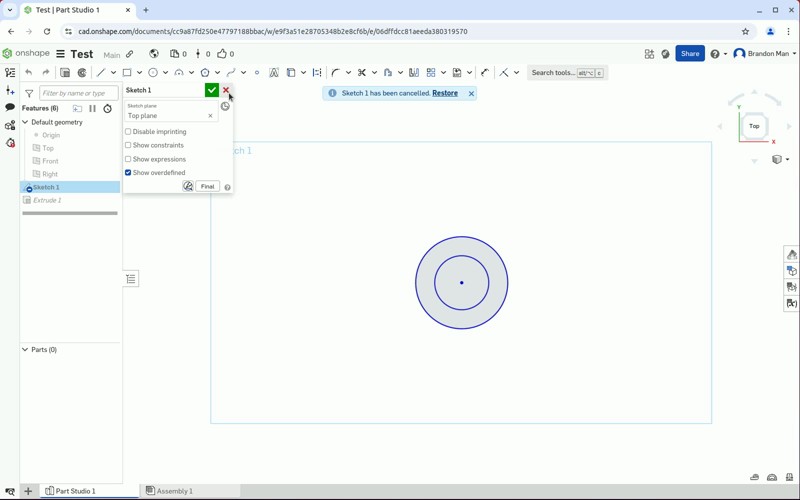
click(229, 92)
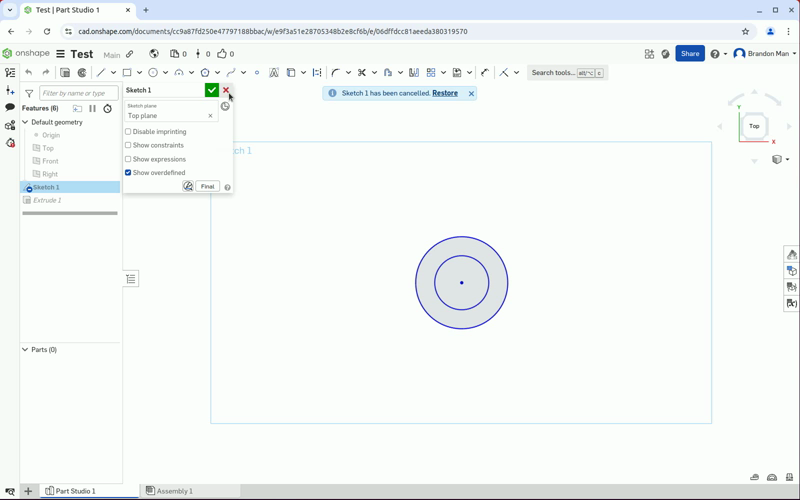
key(shift+s)
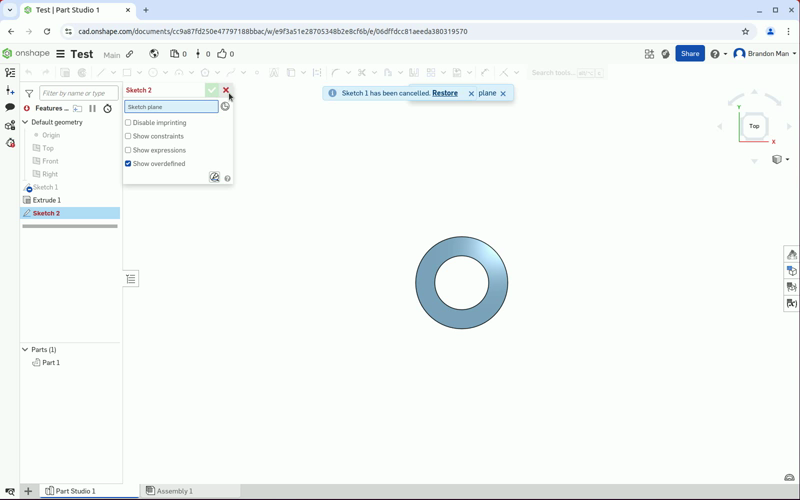
mouse_move(73, 150)
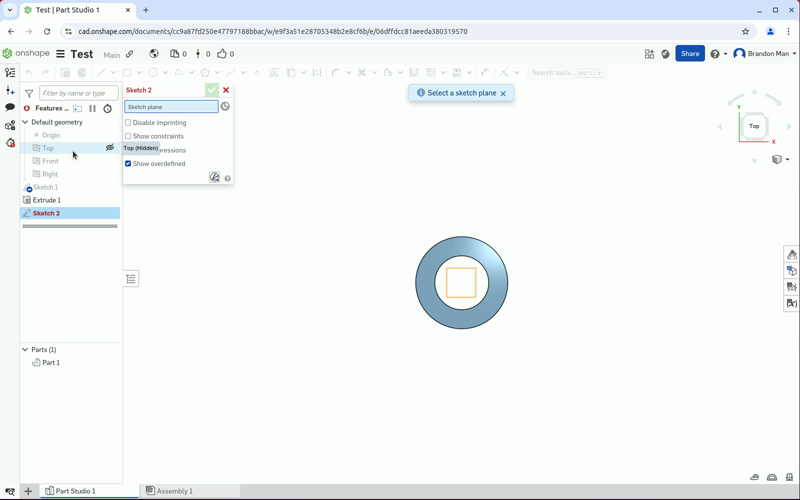
click(73, 150)
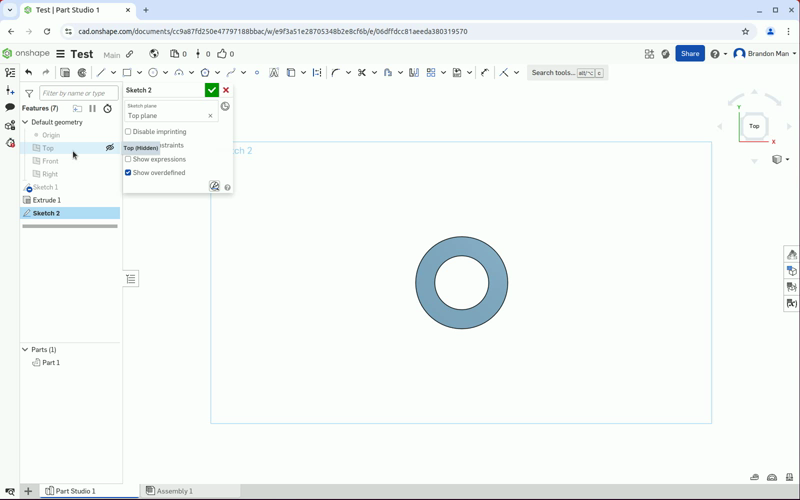
mouse_move(73, 352)
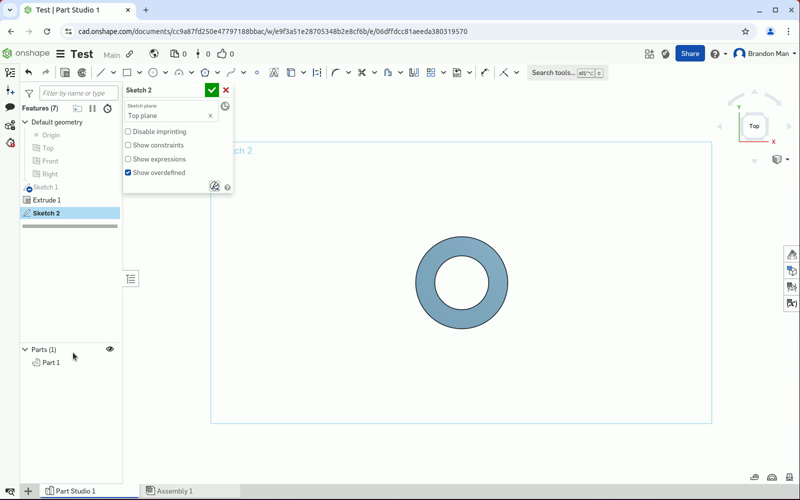
key(y)
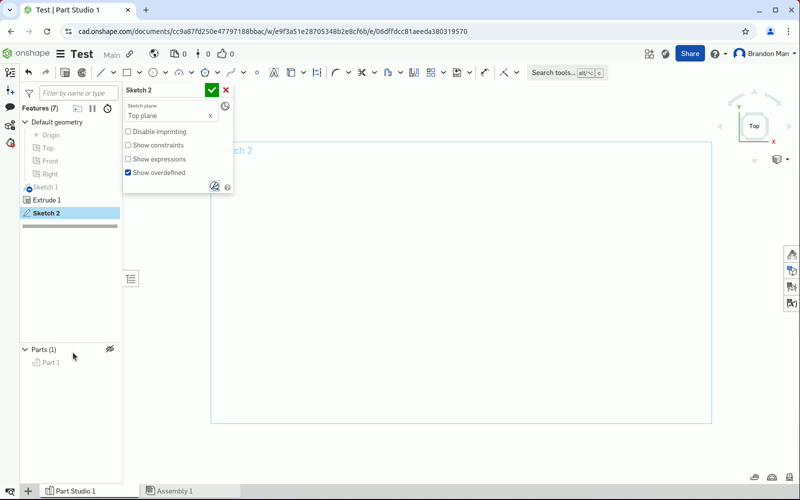
key(c)
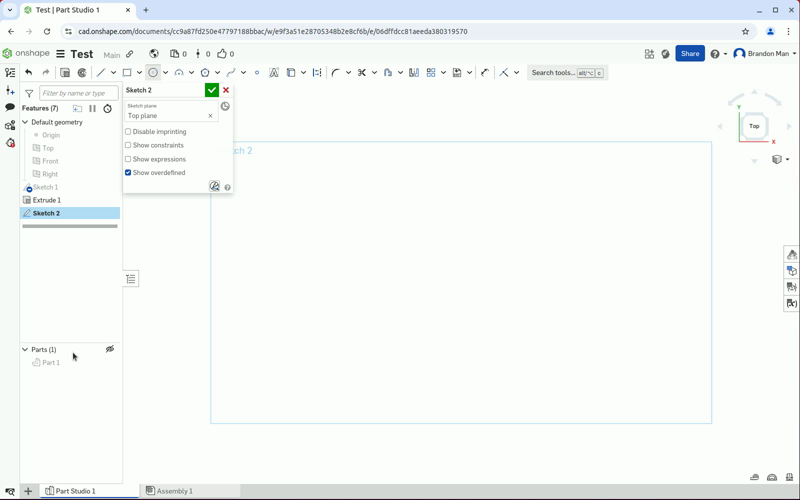
key_down(shift)
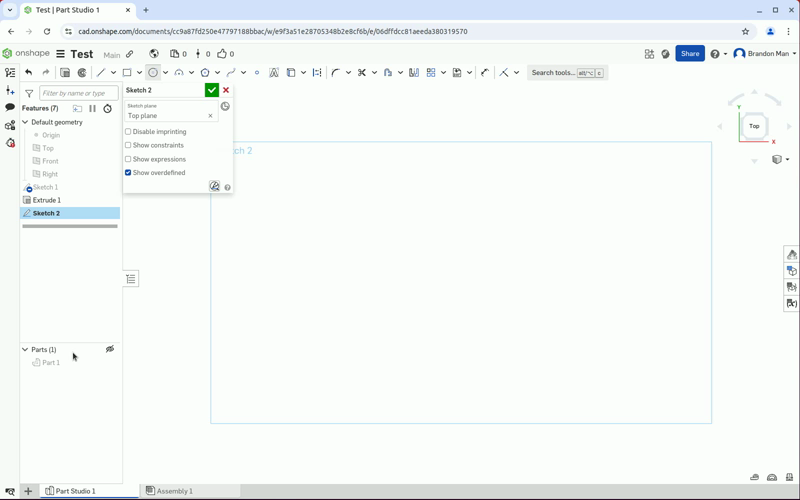
mouse_move(461, 282)
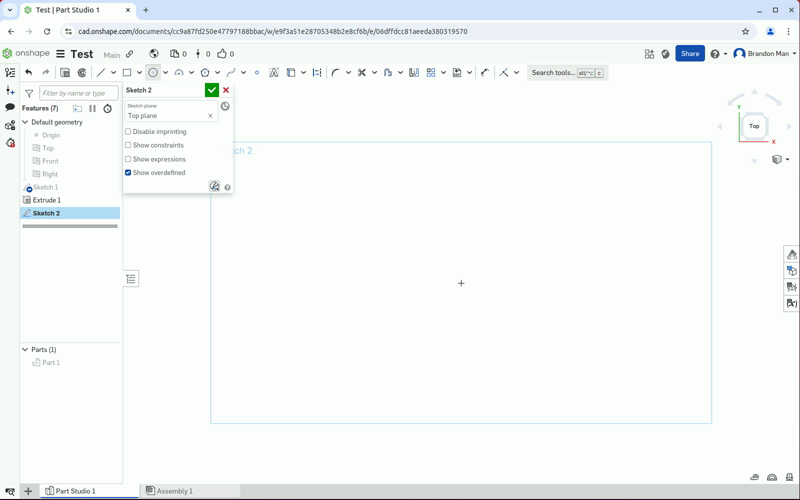
click(461, 282)
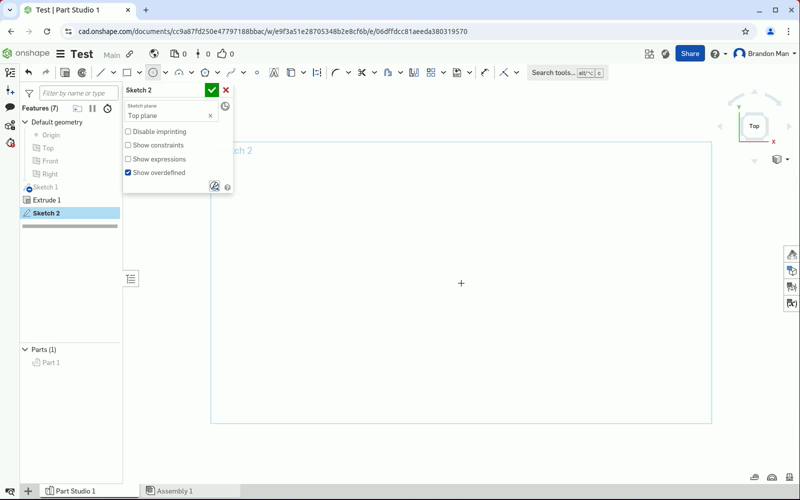
key_up(shift)
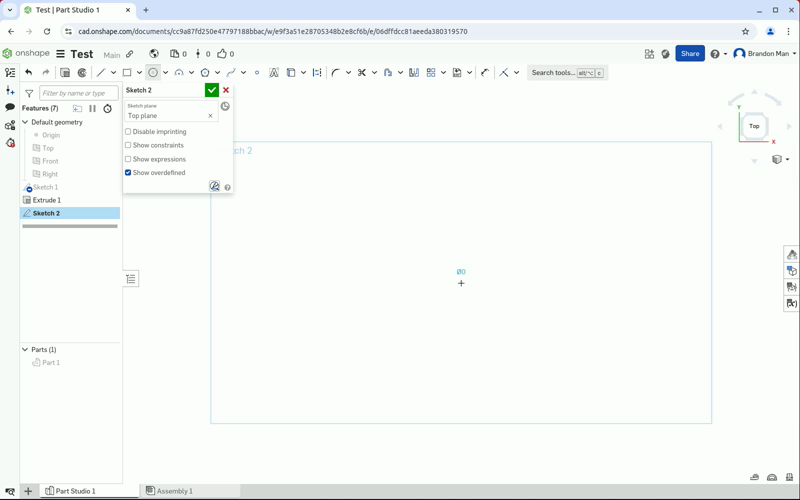
mouse_move(489, 282)
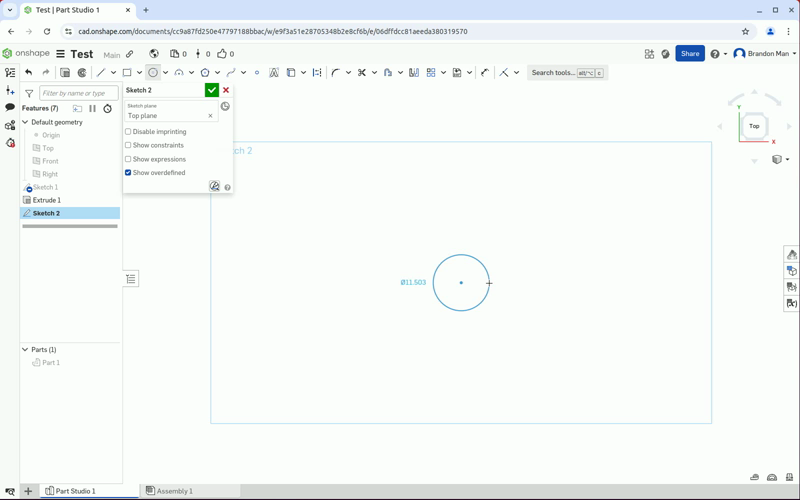
click(489, 282)
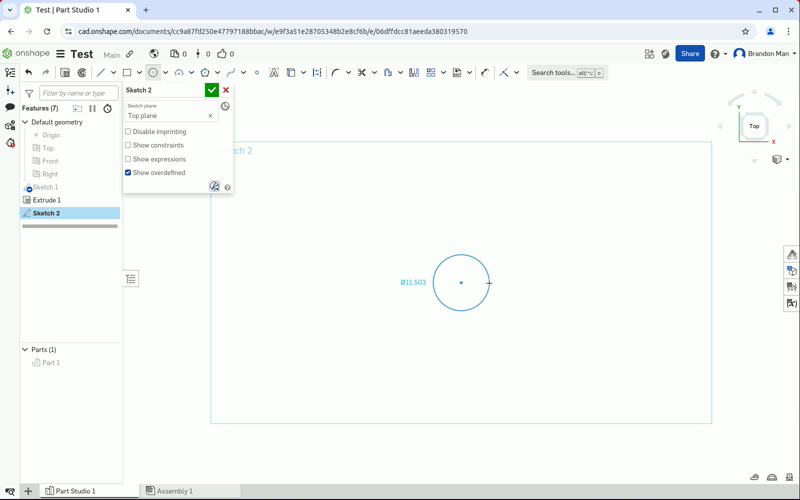
key(esc)
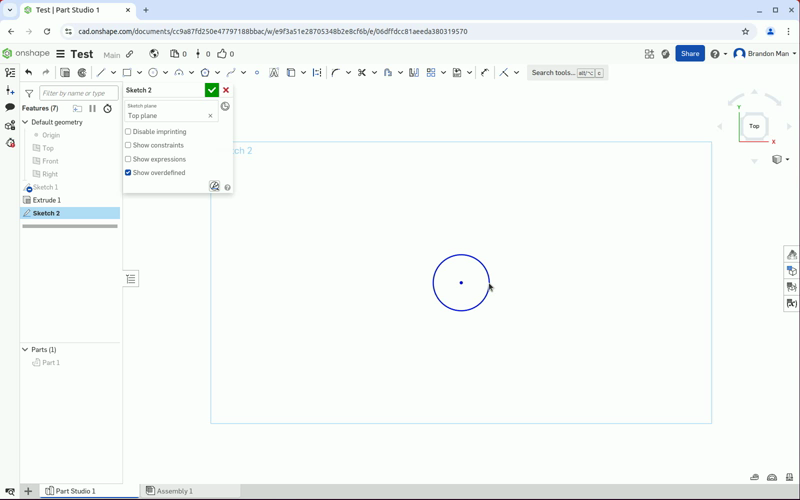
key(c)
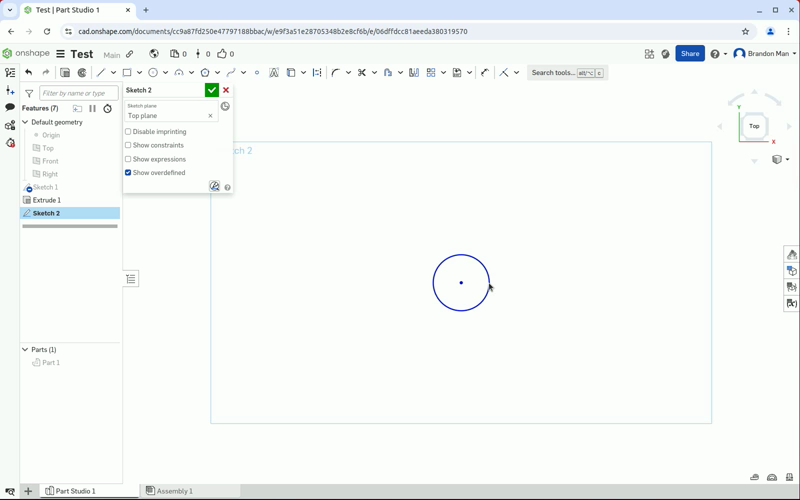
key_down(shift)
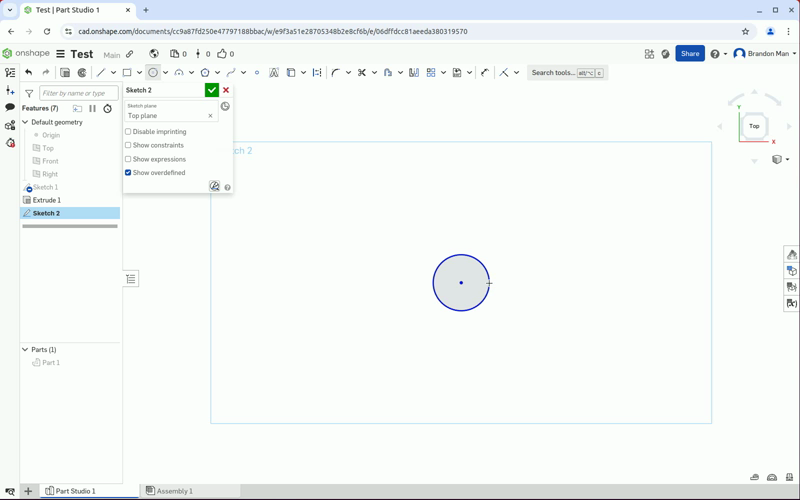
mouse_move(461, 282)
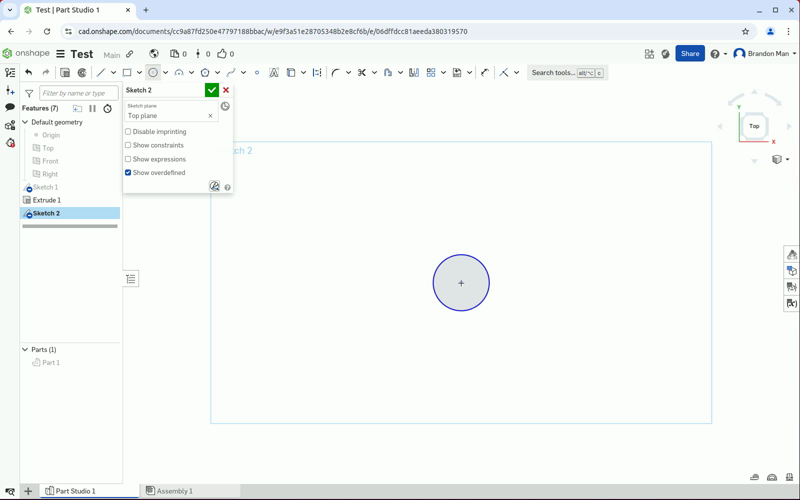
click(461, 282)
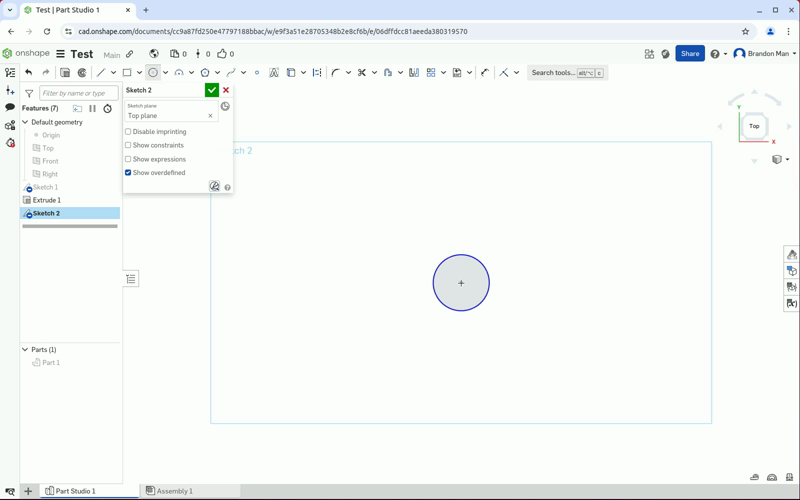
key_up(shift)
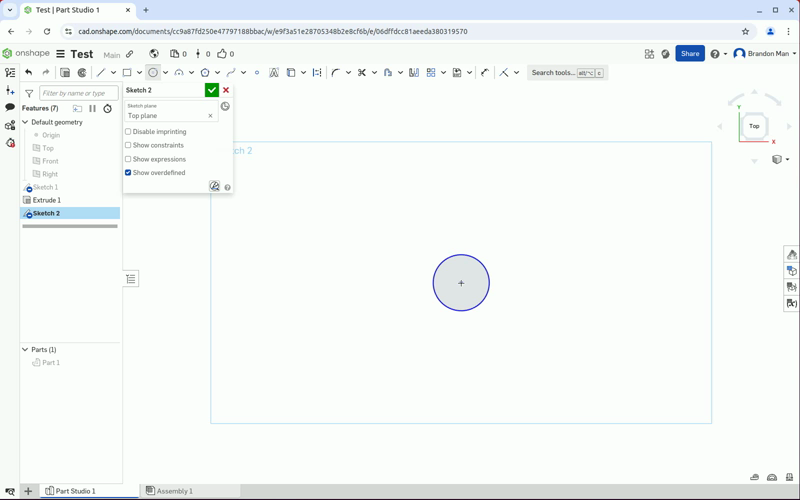
mouse_move(477, 282)
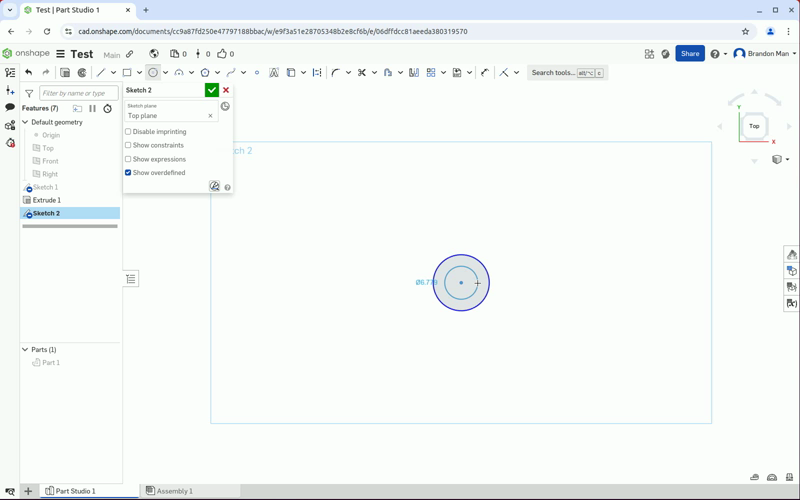
click(477, 282)
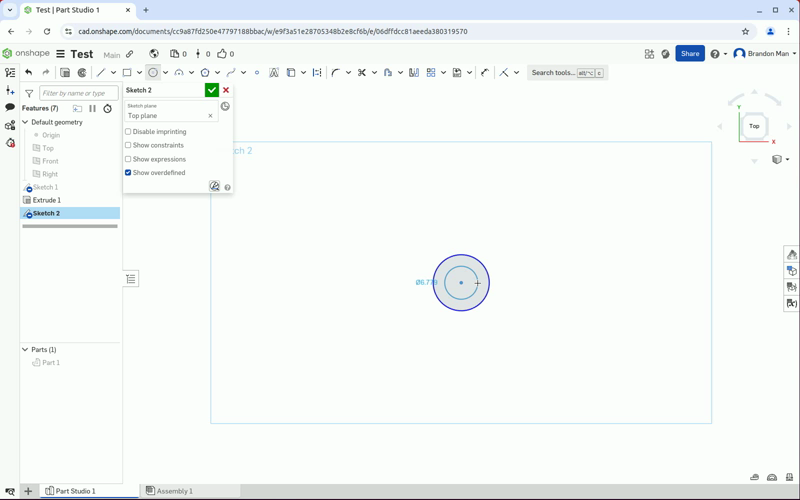
key(esc)
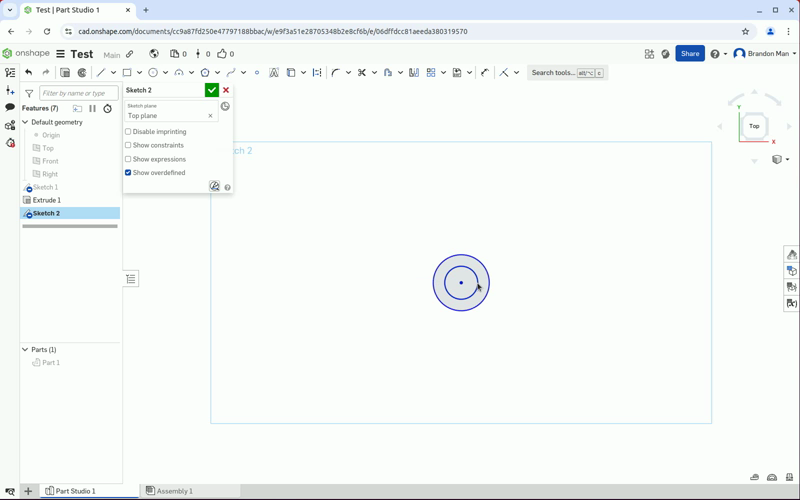
mouse_move(470, 266)
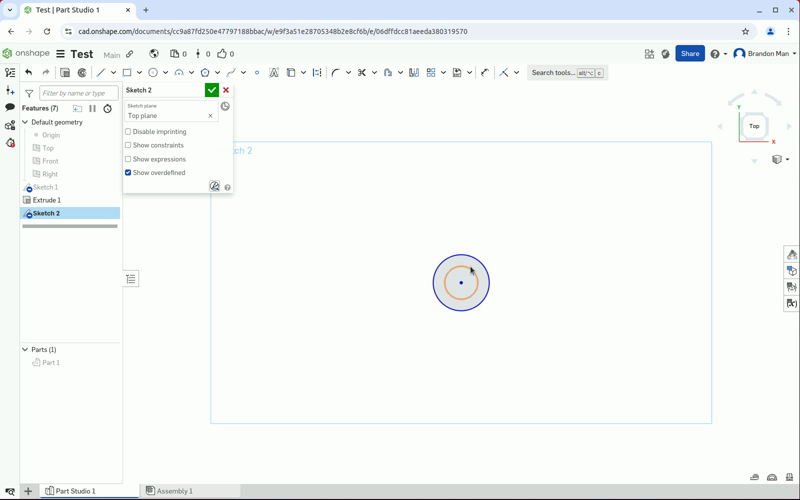
scroll(6)
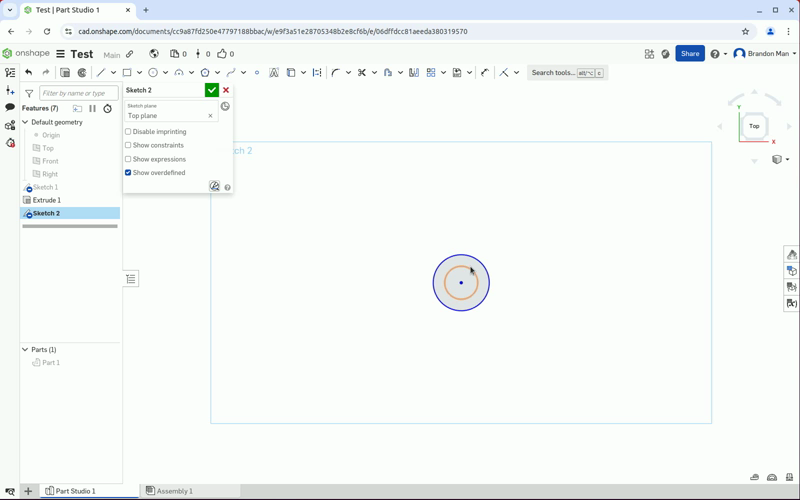
scroll(6)
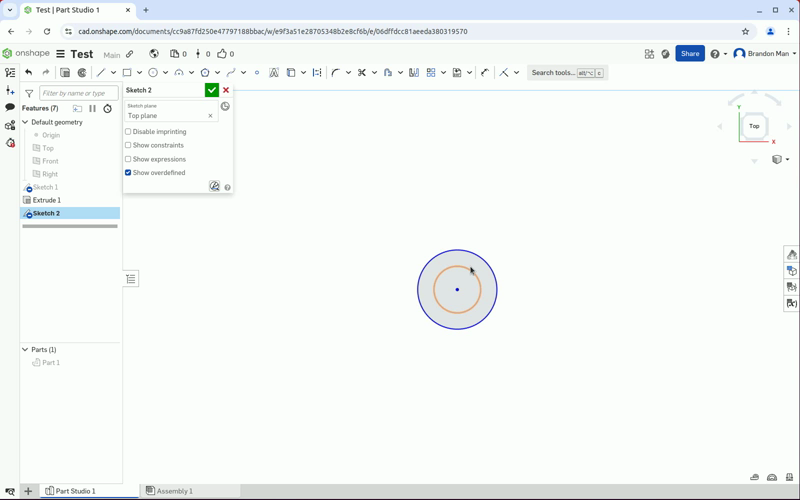
scroll(6)
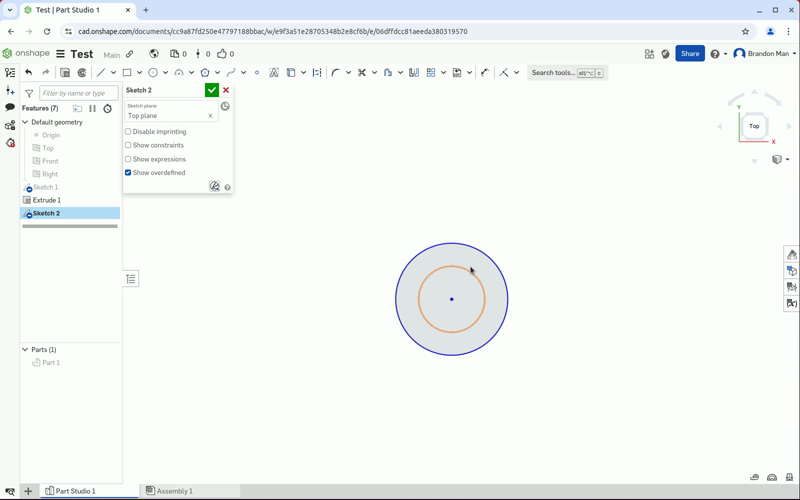
scroll(6)
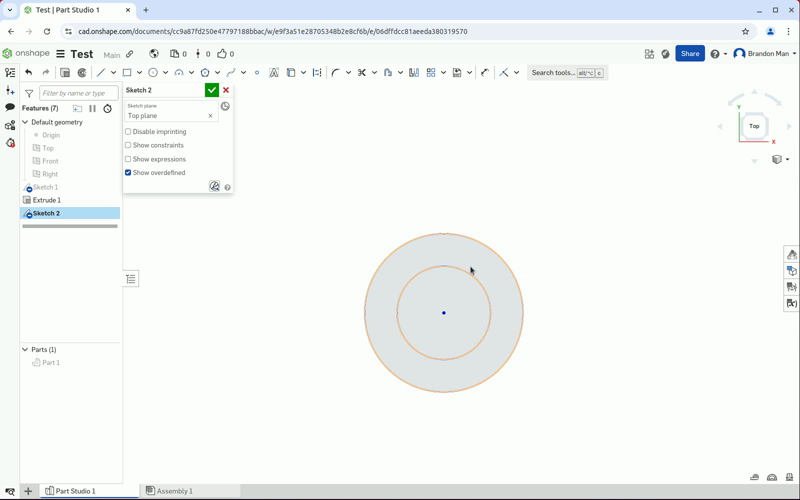
scroll(6)
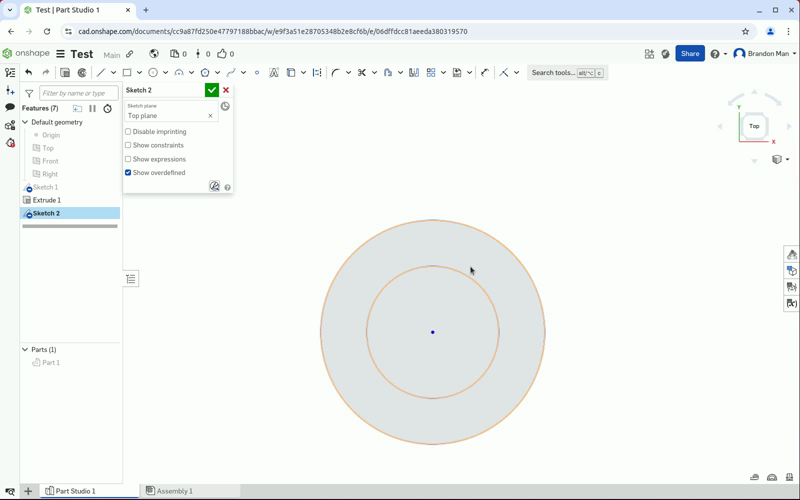
scroll(6)
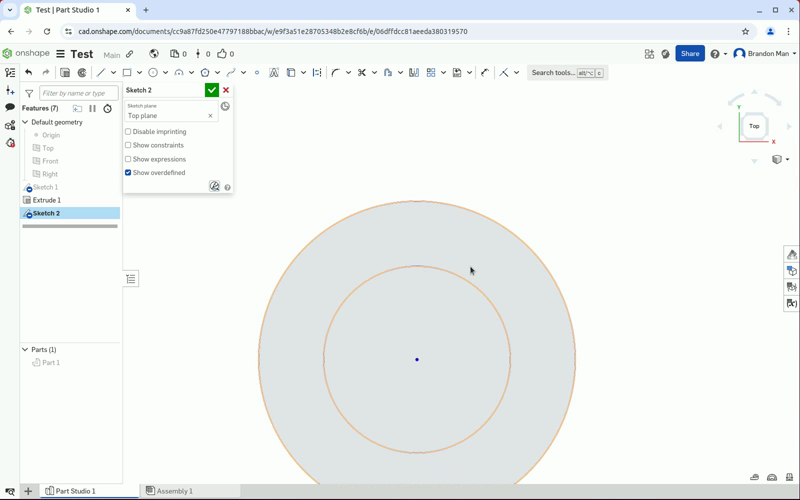
scroll(6)
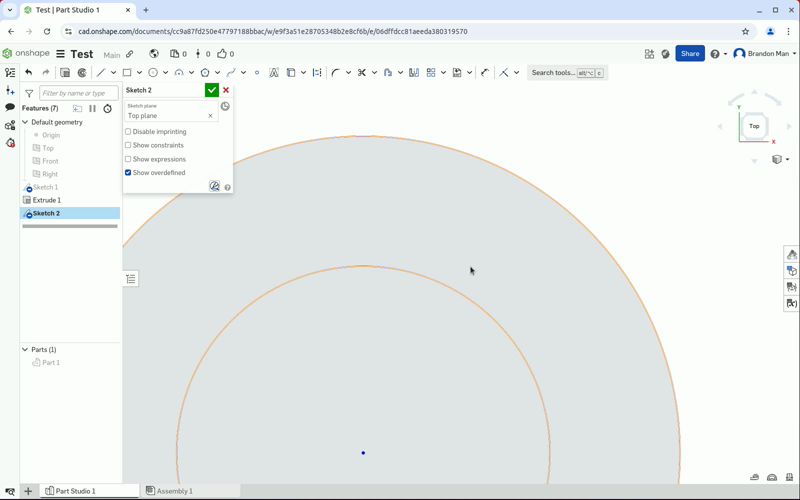
click(470, 266)
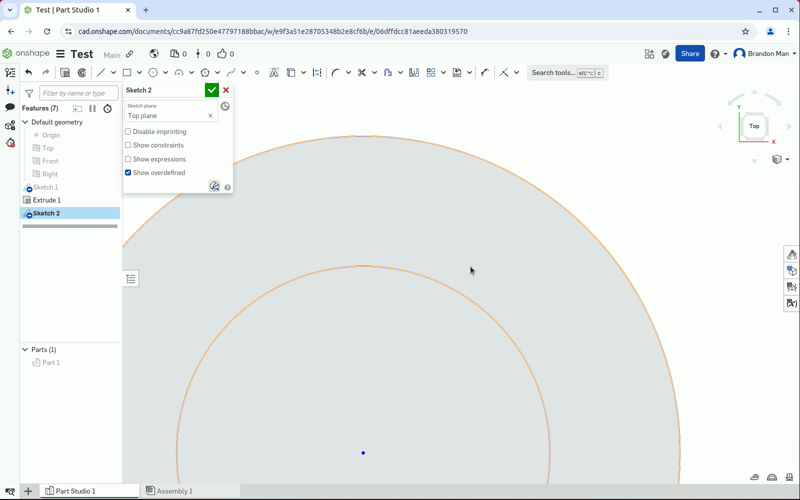
scroll(-6)
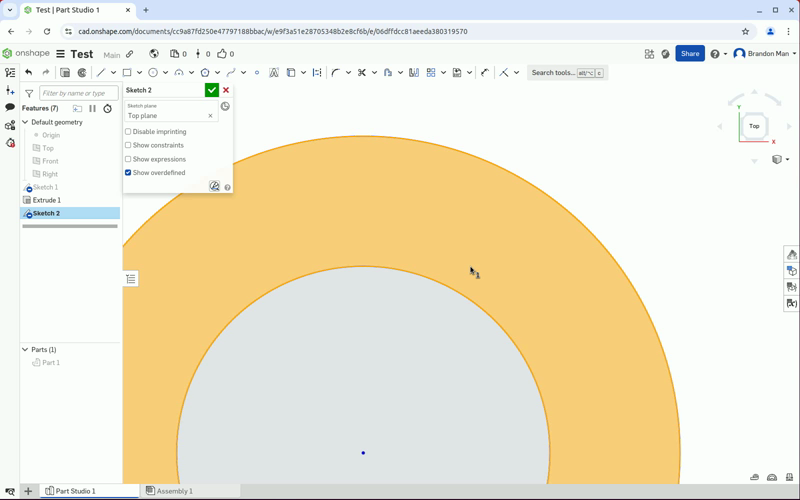
scroll(-6)
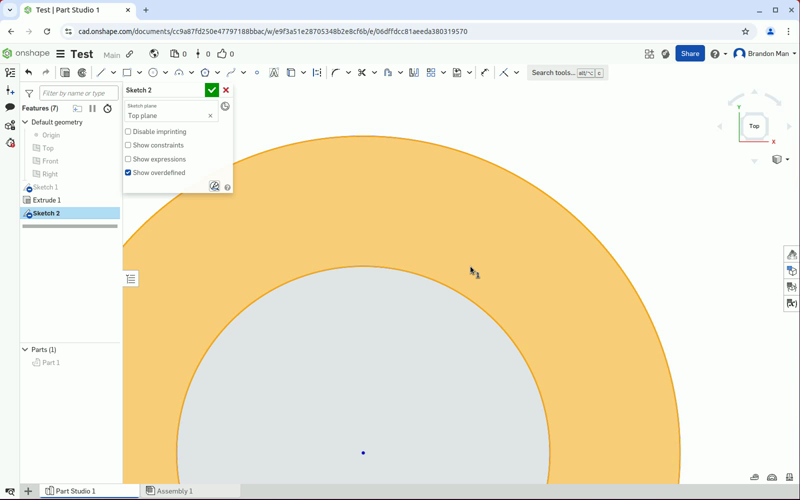
scroll(-6)
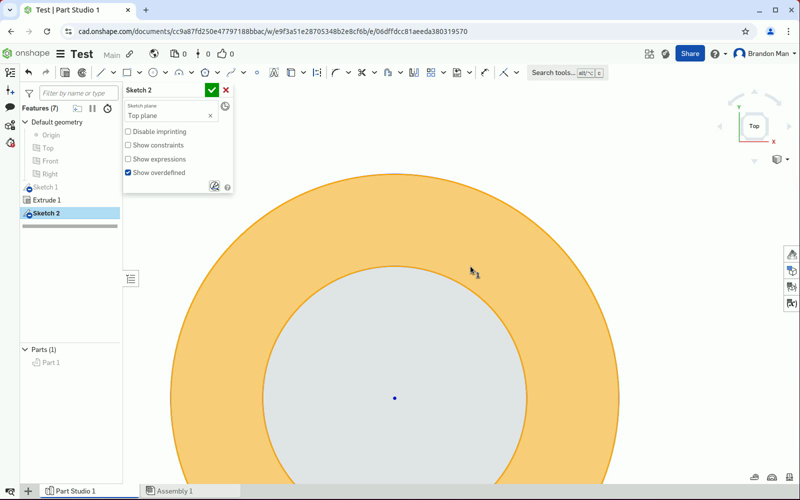
scroll(-6)
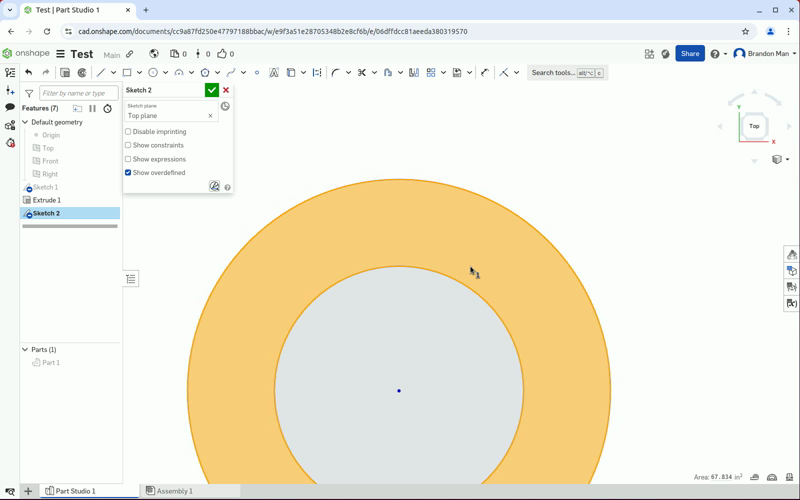
scroll(-6)
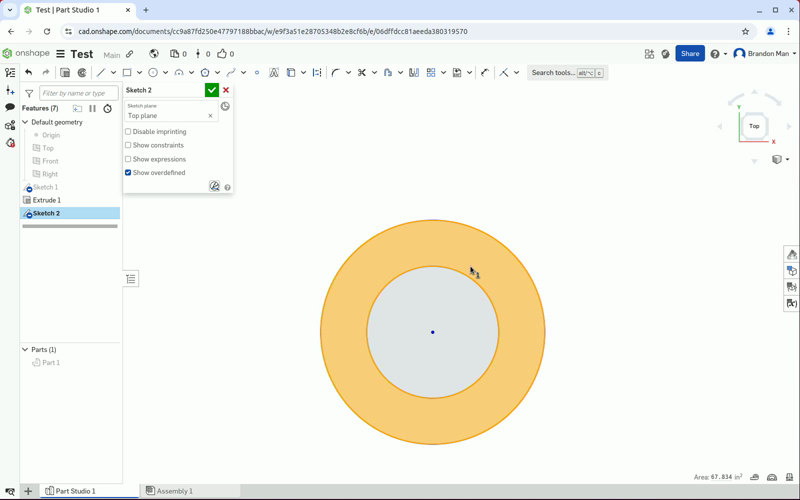
scroll(-6)
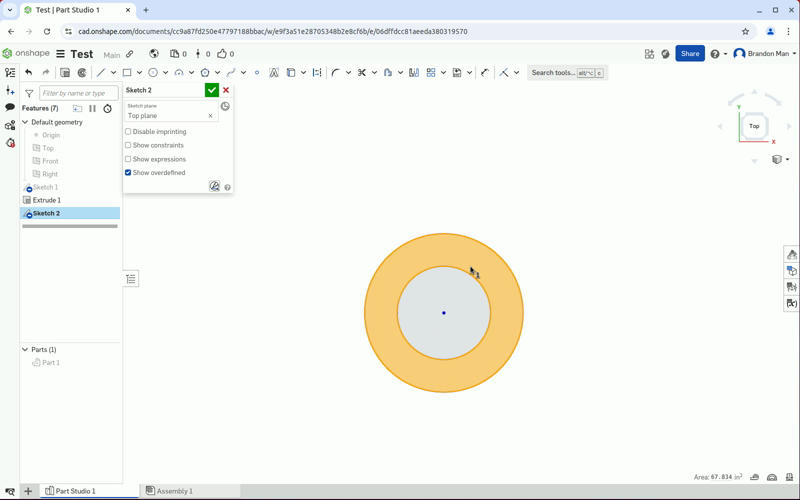
scroll(-6)
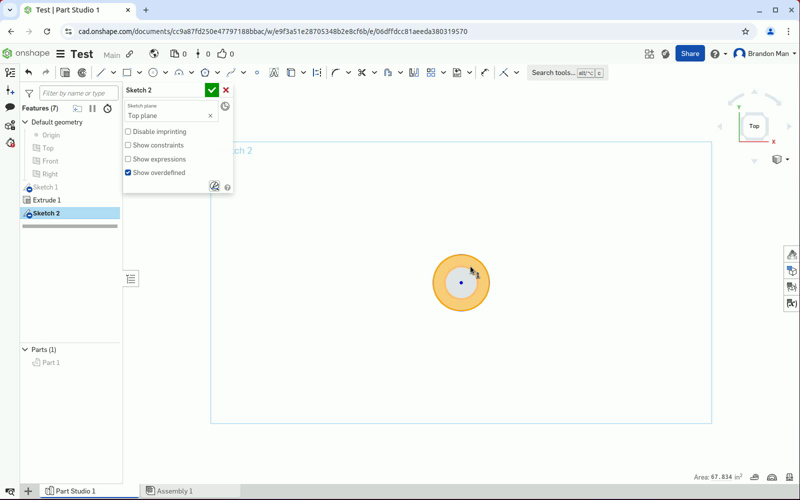
mouse_move(73, 352)
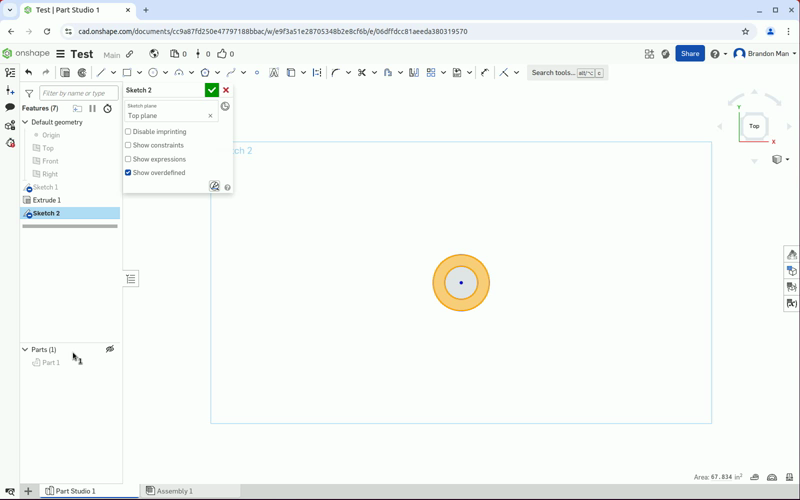
key(shift+y)
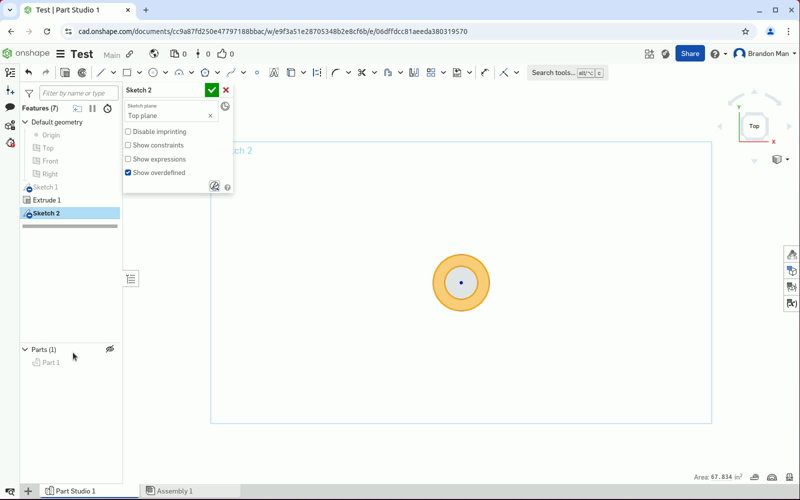
key(shift+e)
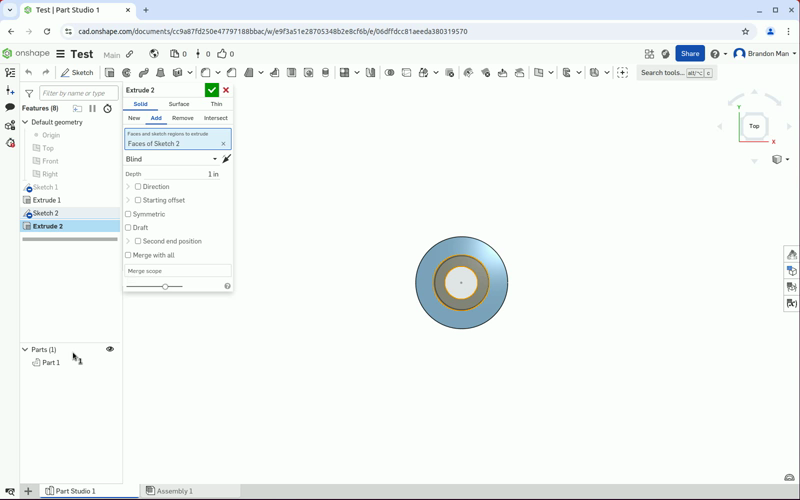
mouse_move(143, 106)
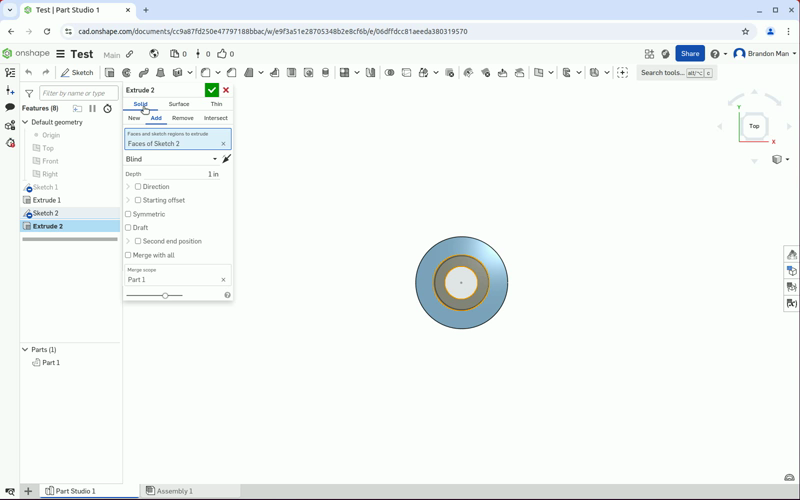
click(143, 106)
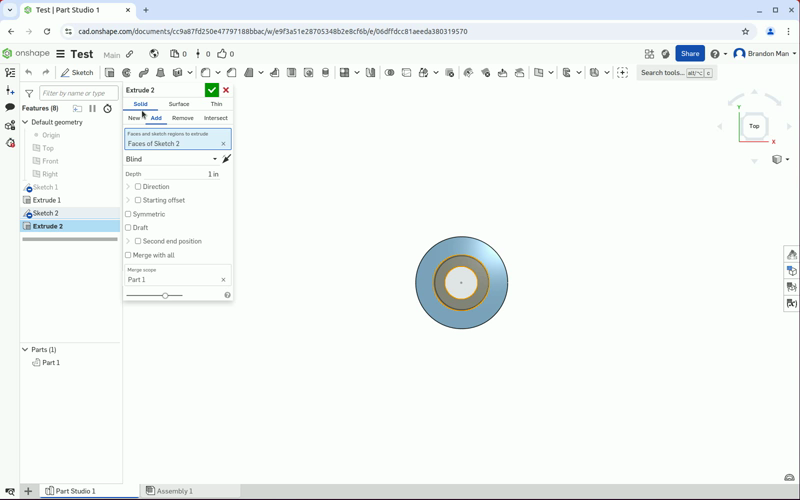
mouse_move(137, 120)
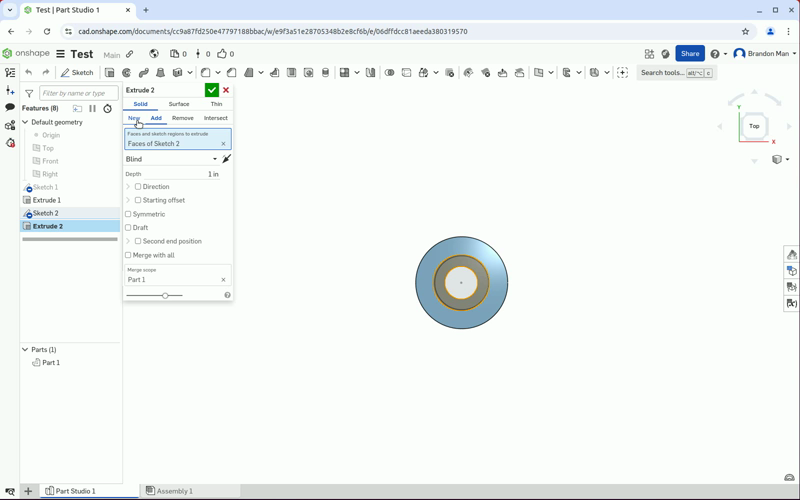
click(137, 120)
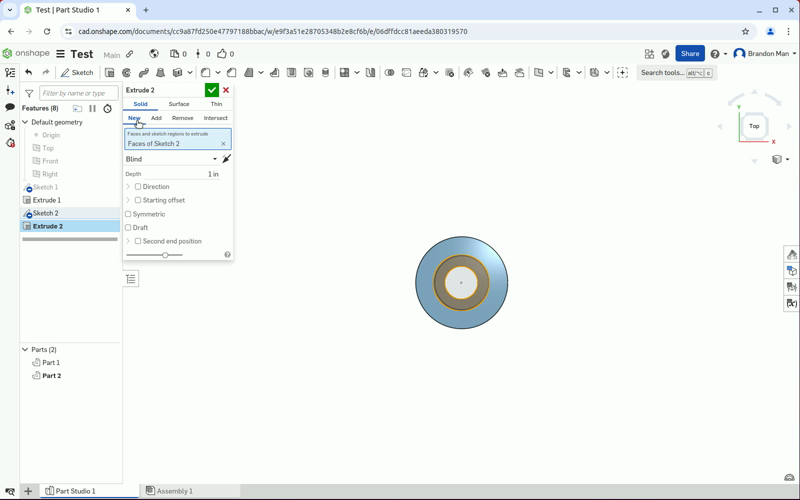
key(tab, 4)
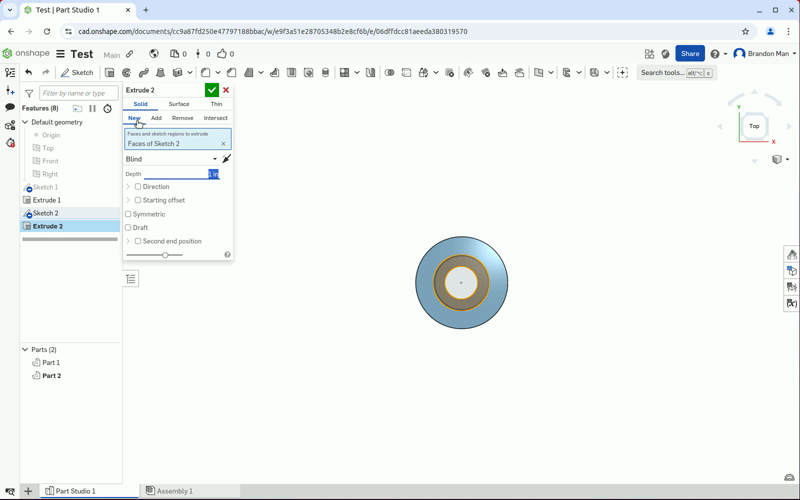
text(9.147)
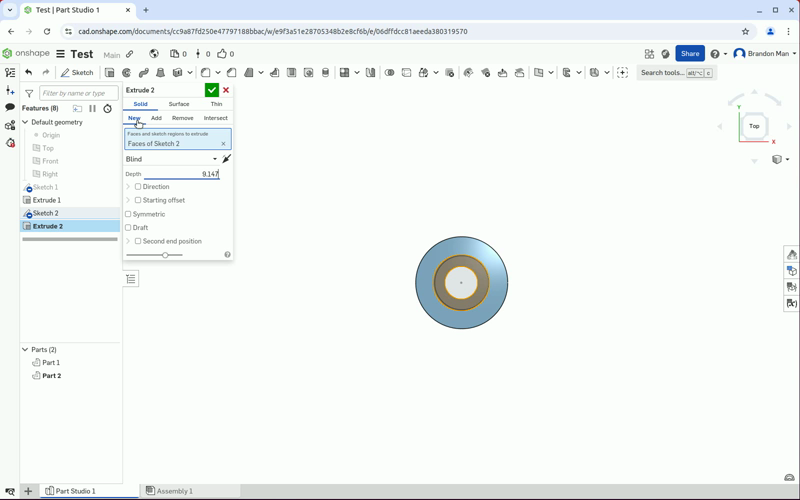
key(enter)
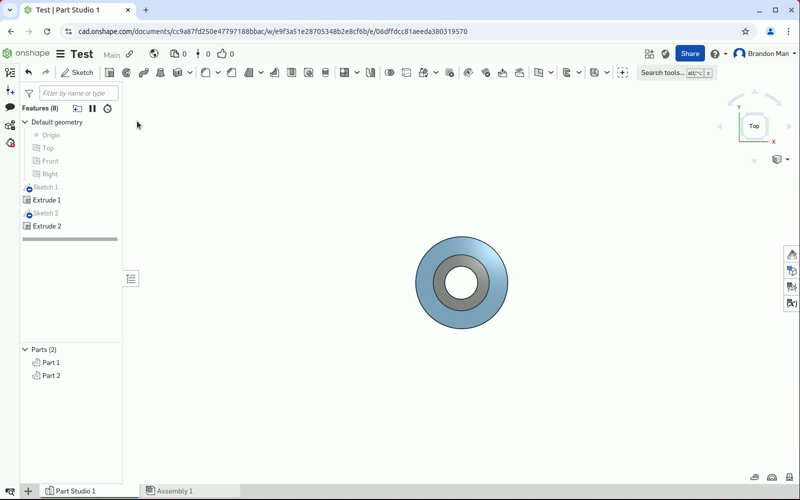
key(shift+h)
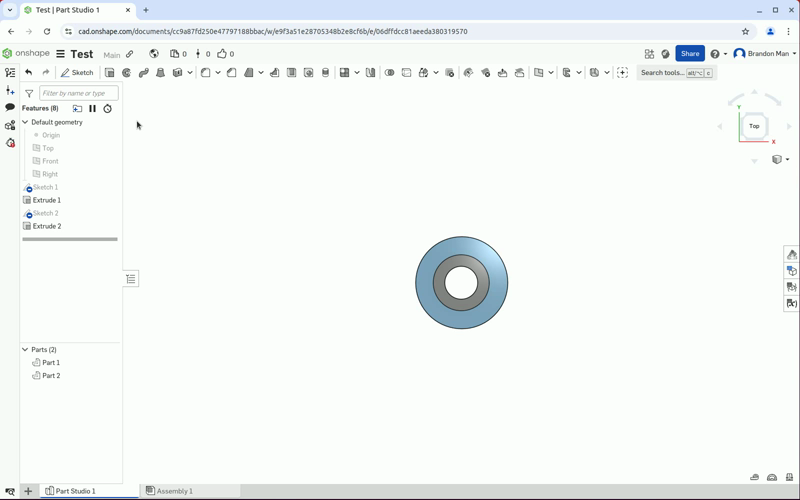
key(shift+h)
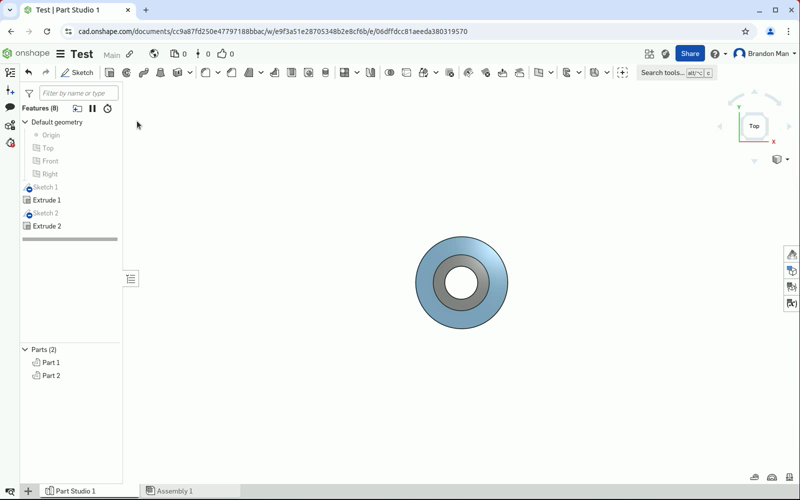
mouse_move(73, 189)
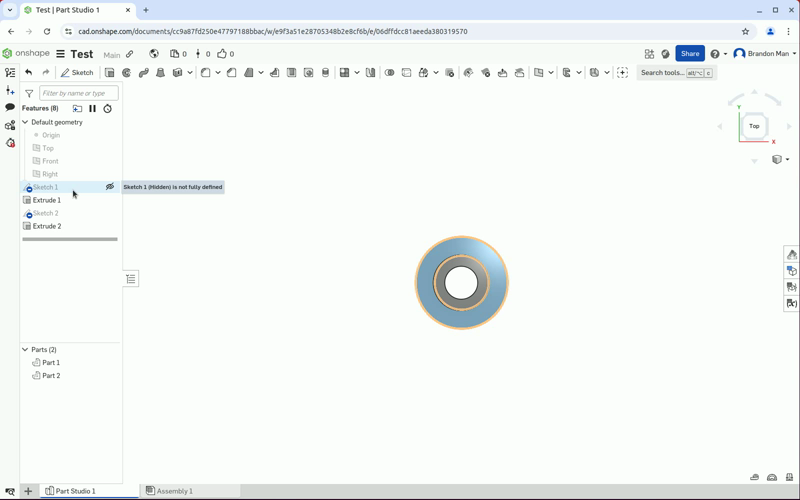
click(73, 189)
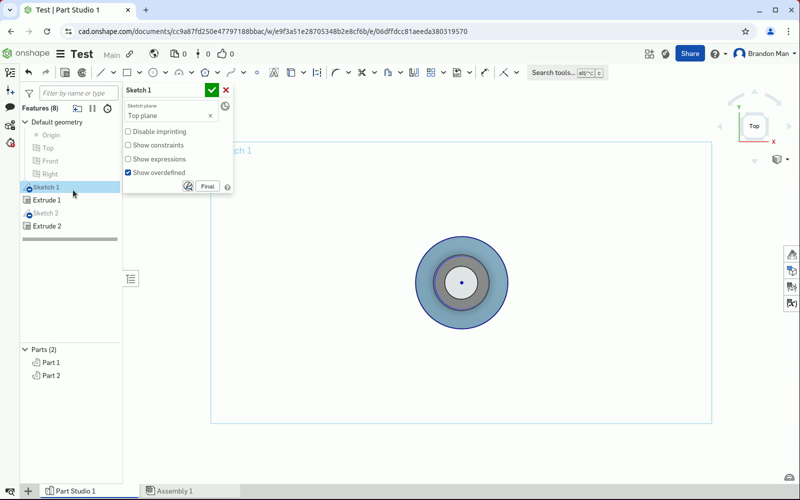
mouse_move(229, 92)
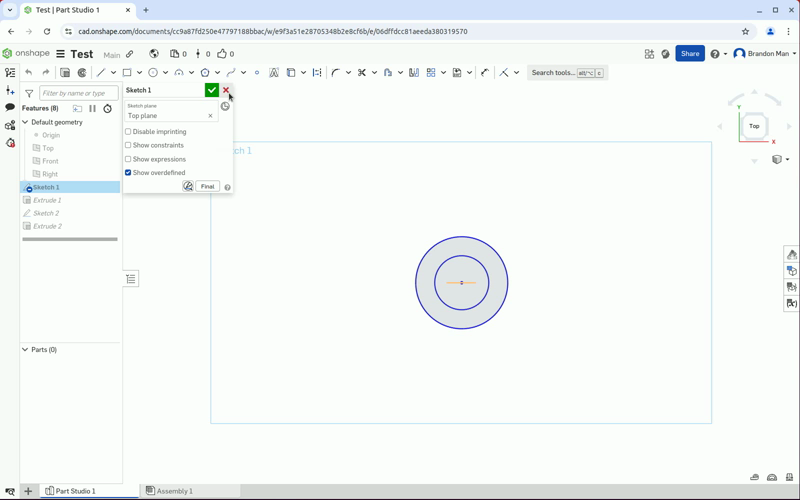
click(229, 92)
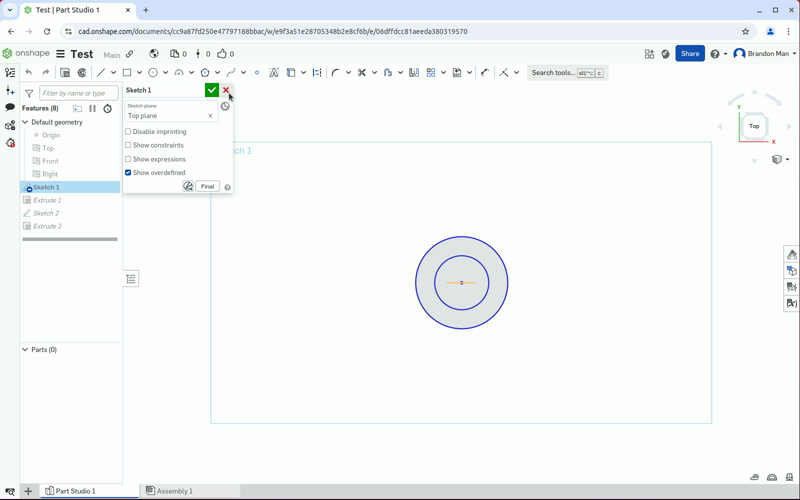
key(shift+s)
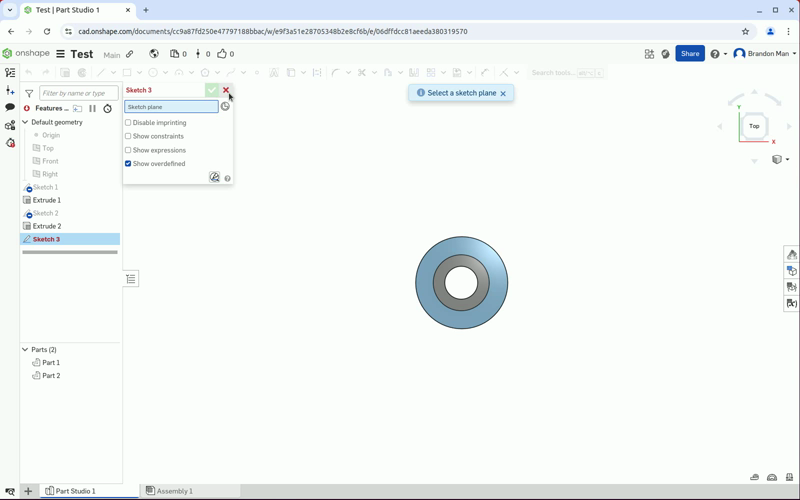
mouse_move(73, 150)
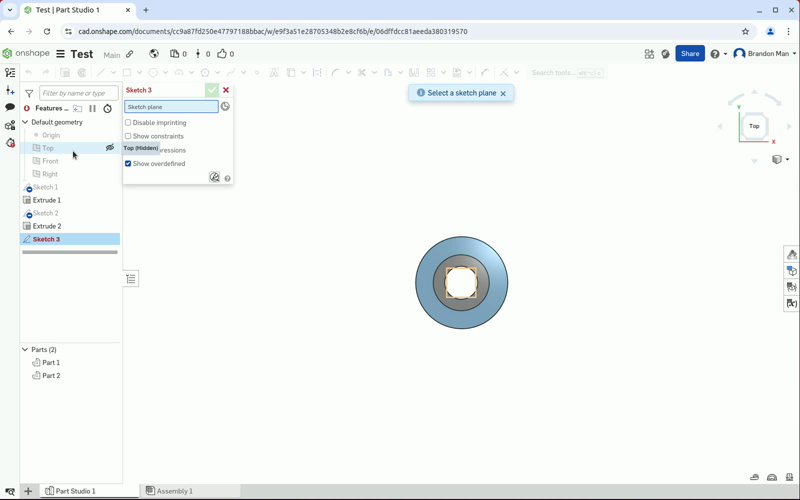
click(73, 150)
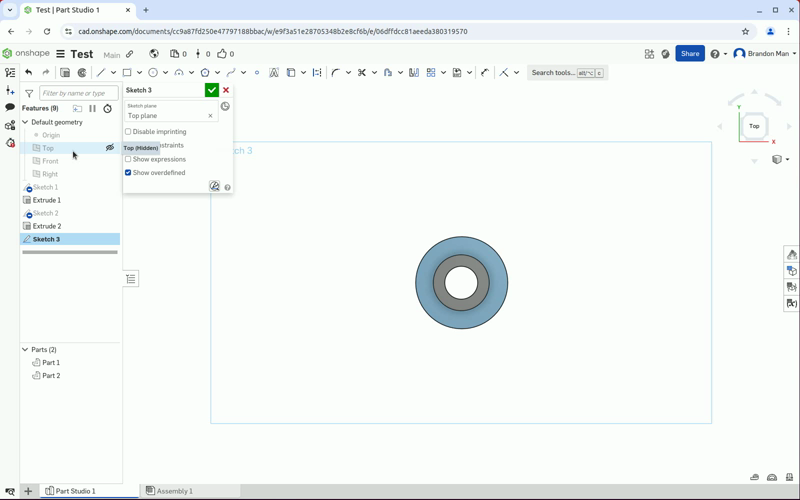
mouse_move(73, 352)
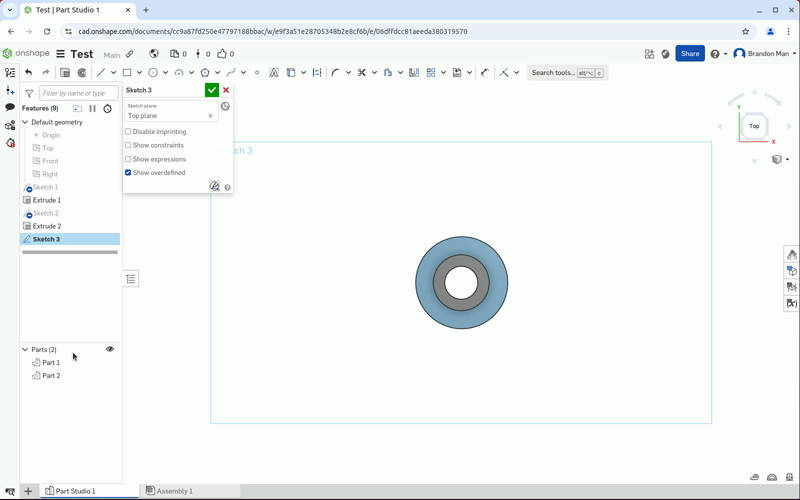
key(y)
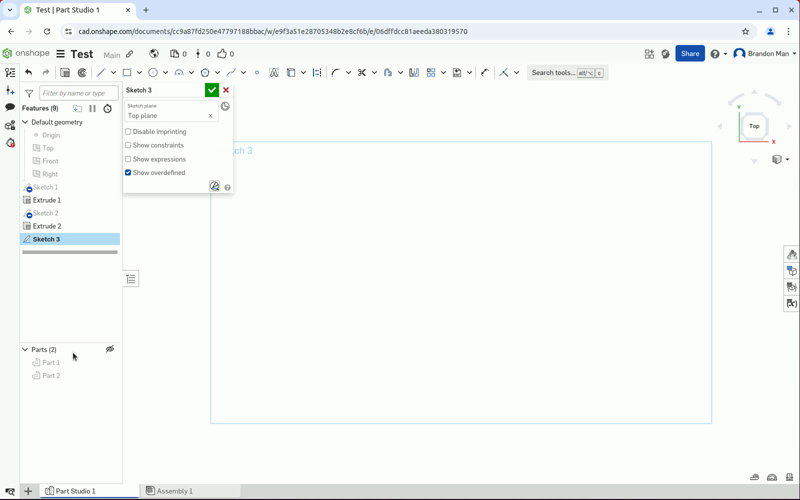
key(c)
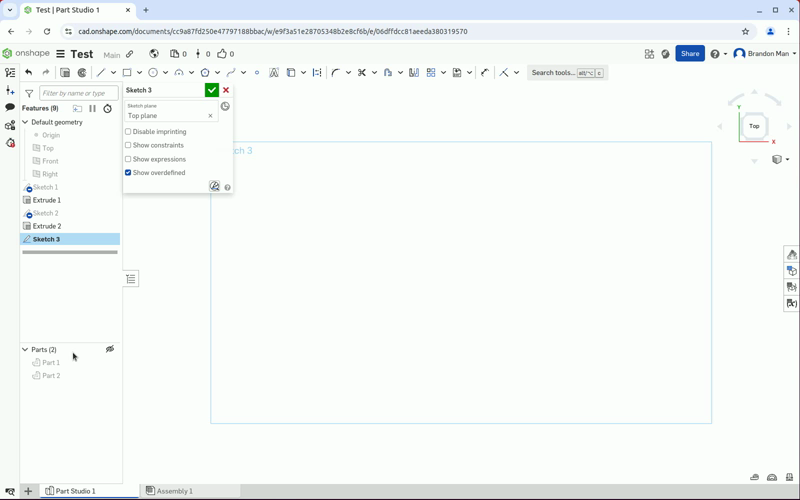
key_down(shift)
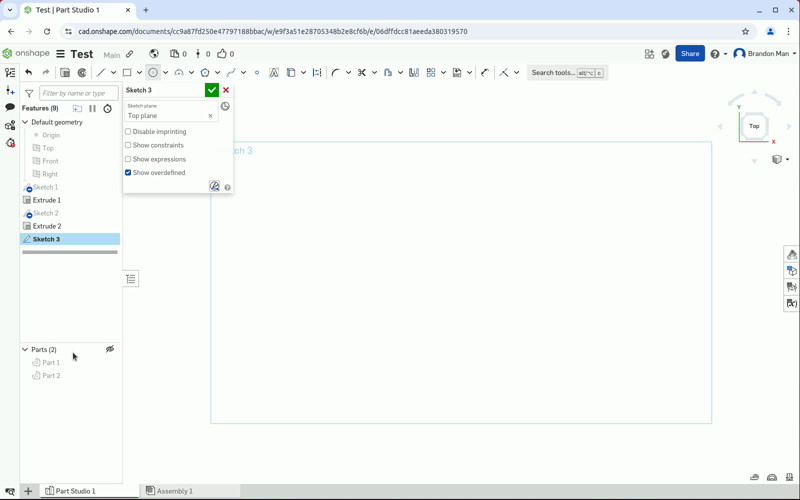
mouse_move(461, 282)
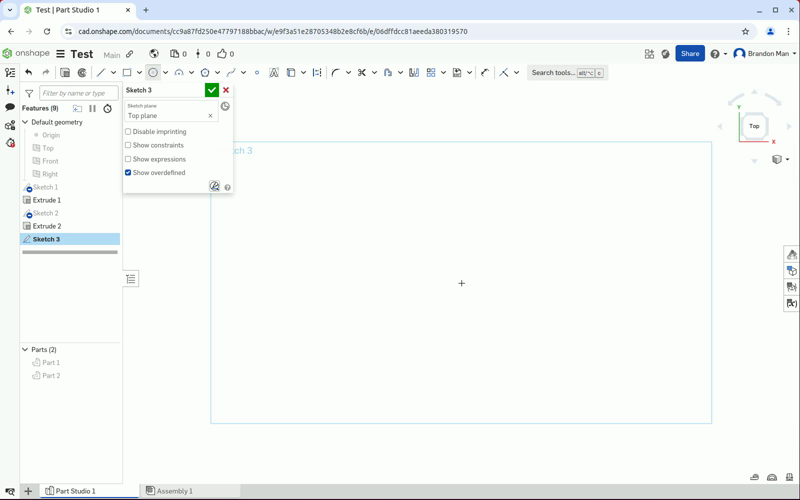
click(461, 282)
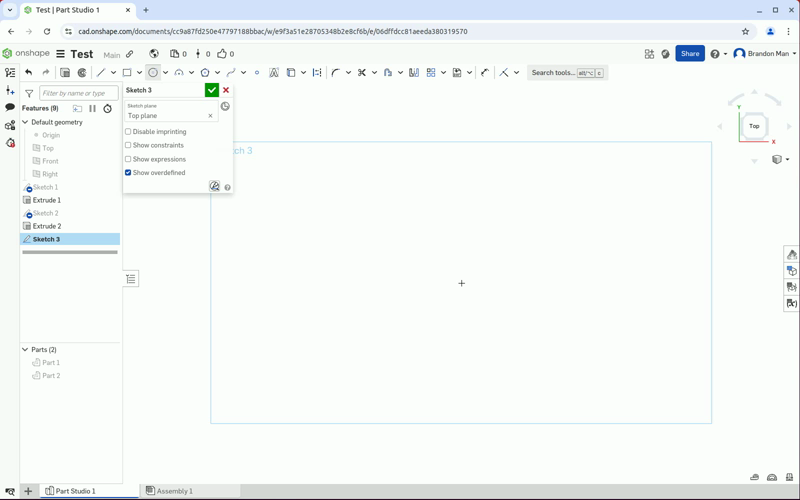
key_up(shift)
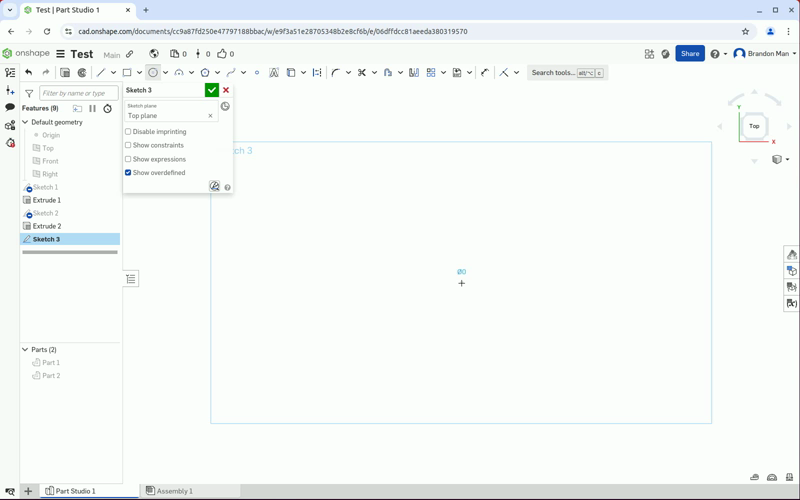
mouse_move(478, 282)
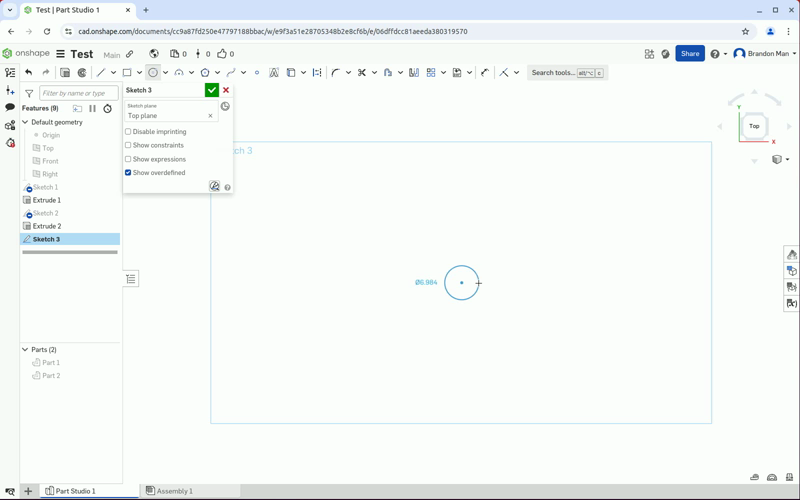
click(478, 282)
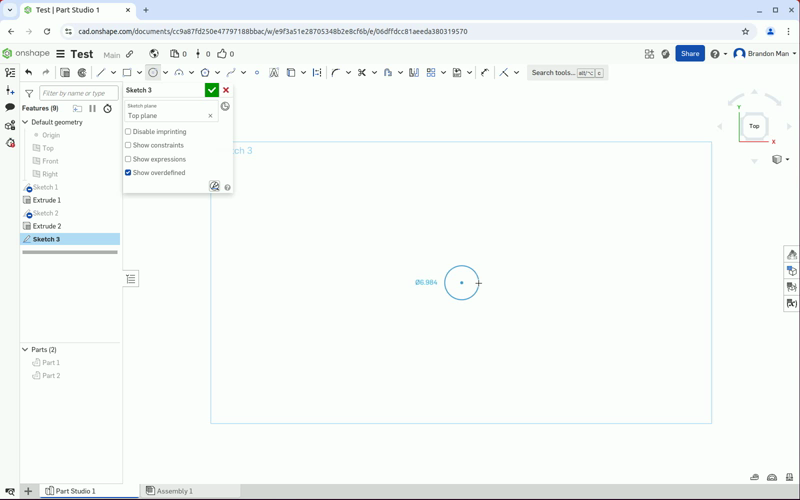
key(esc)
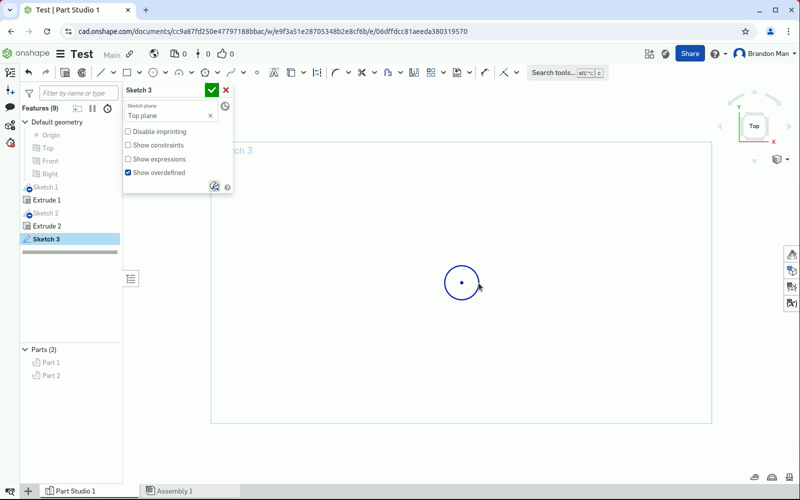
key(c)
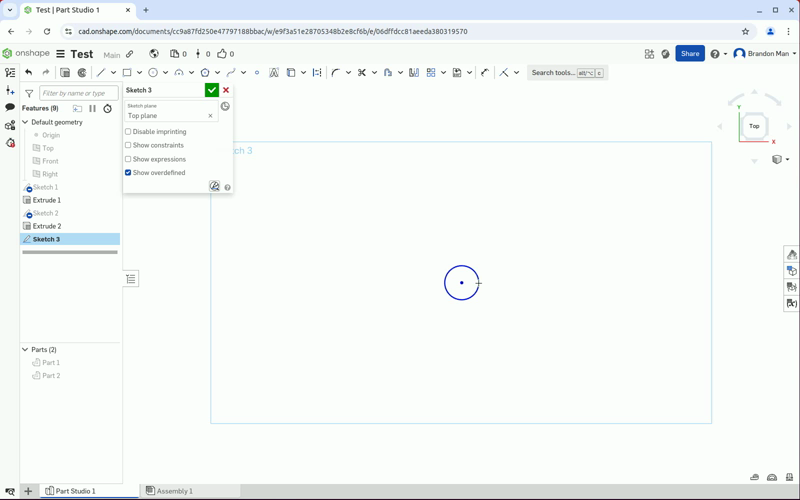
key_down(shift)
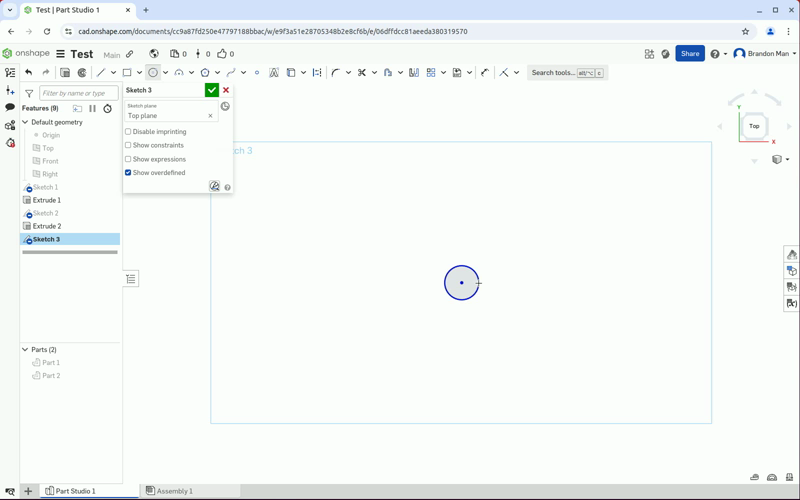
mouse_move(461, 282)
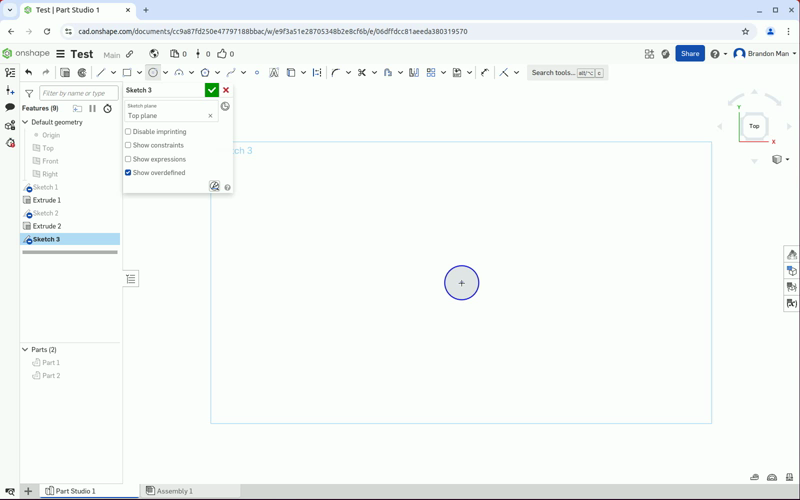
click(461, 282)
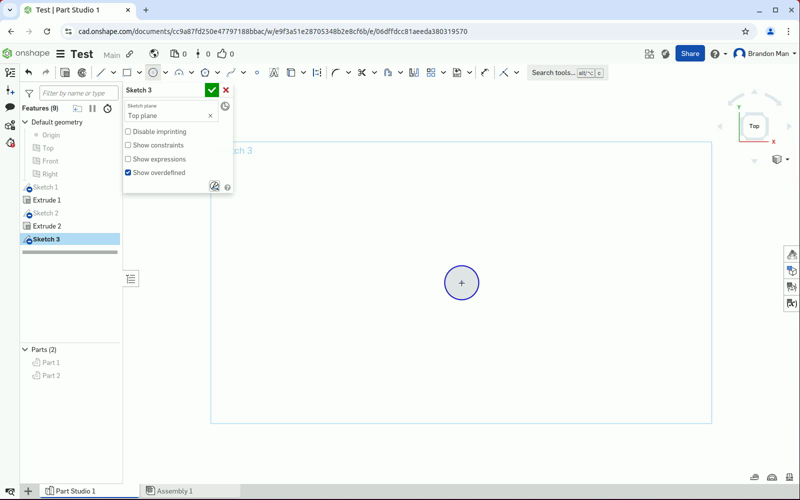
key_up(shift)
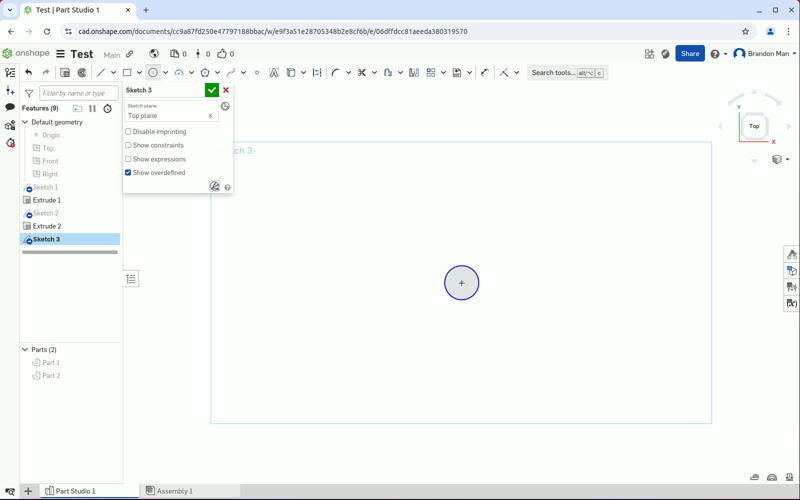
mouse_move(475, 282)
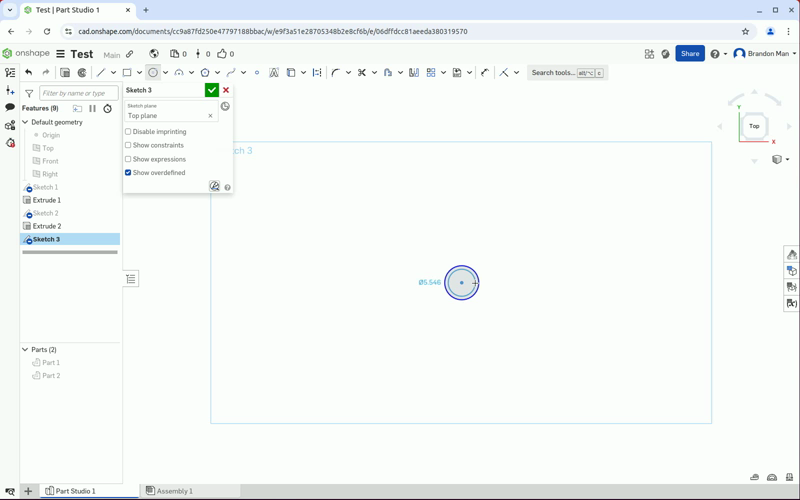
scroll(6)
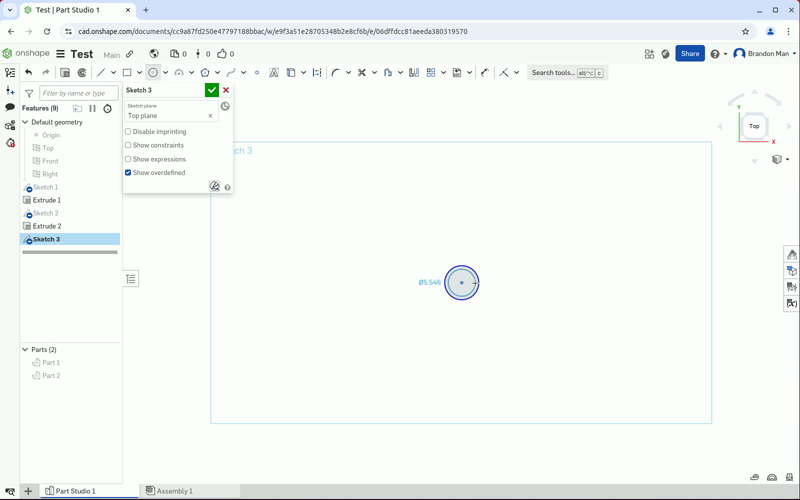
scroll(6)
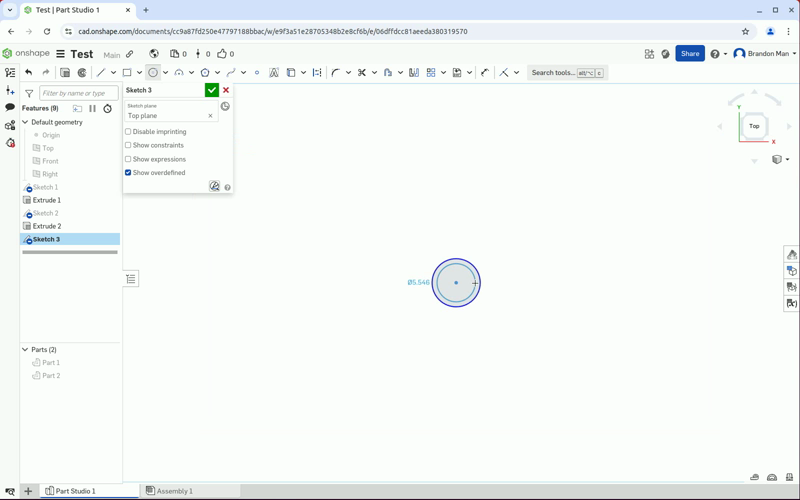
scroll(6)
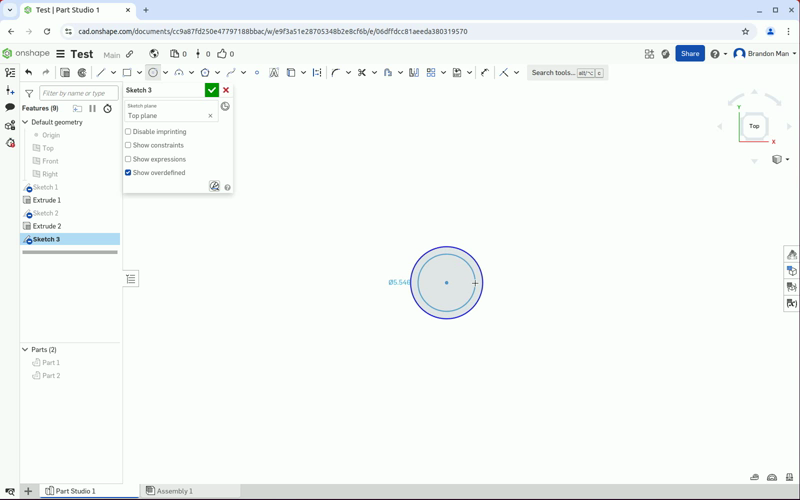
scroll(6)
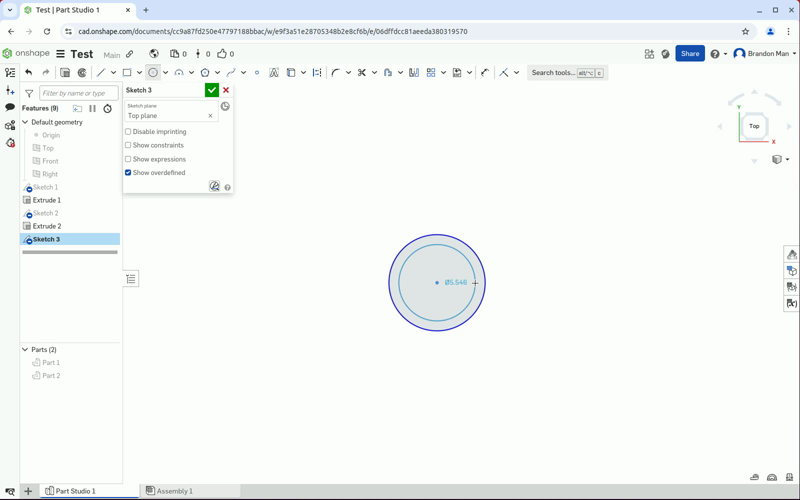
scroll(6)
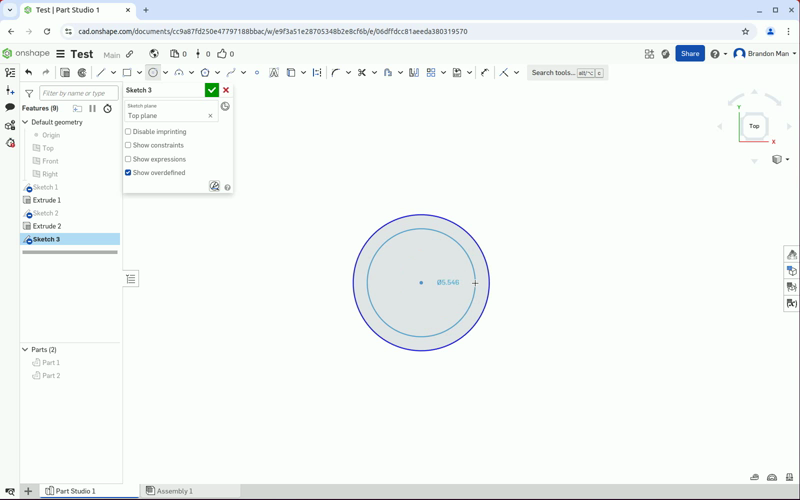
scroll(6)
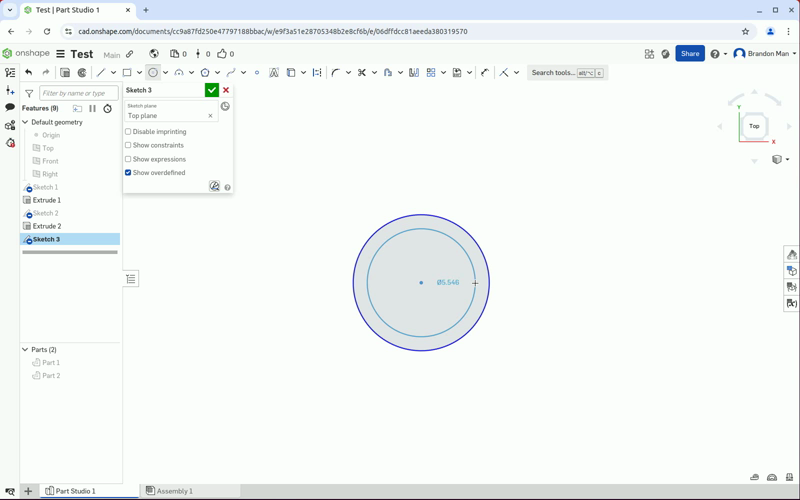
scroll(6)
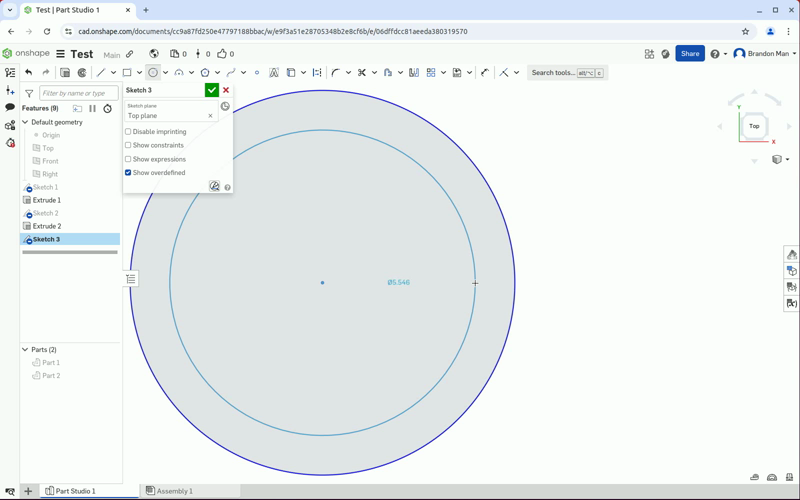
click(475, 282)
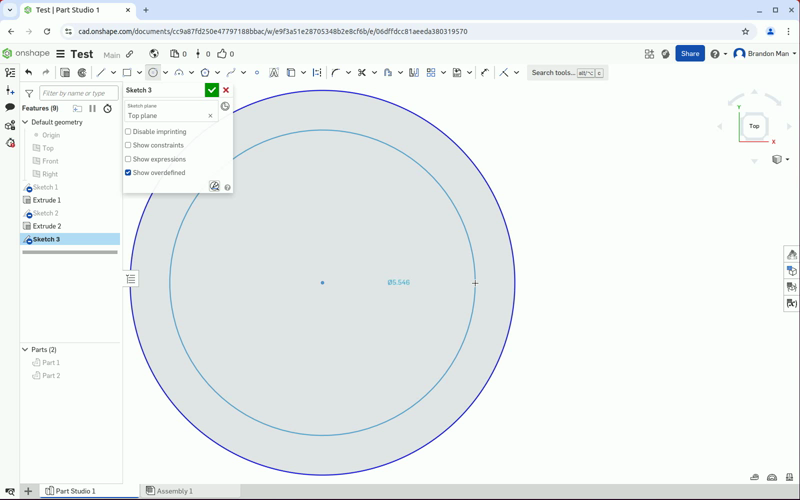
scroll(-6)
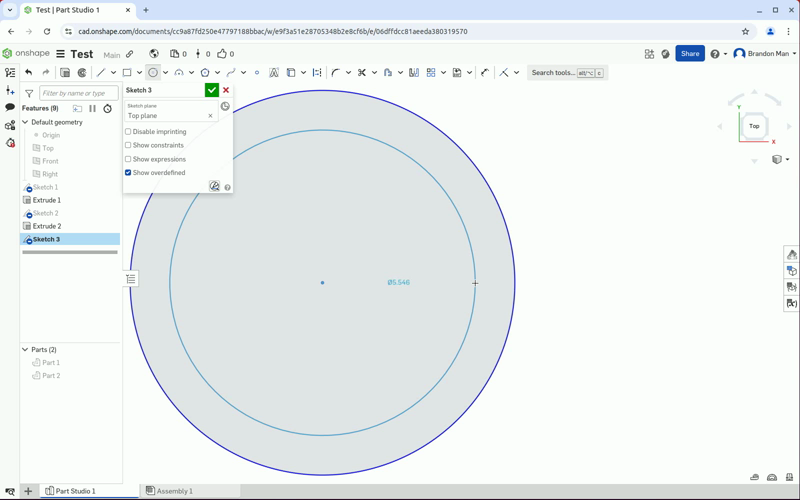
scroll(-6)
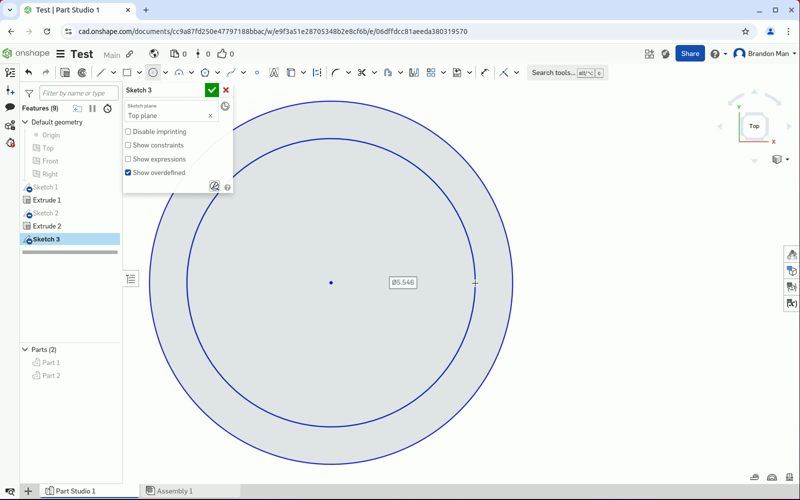
scroll(-6)
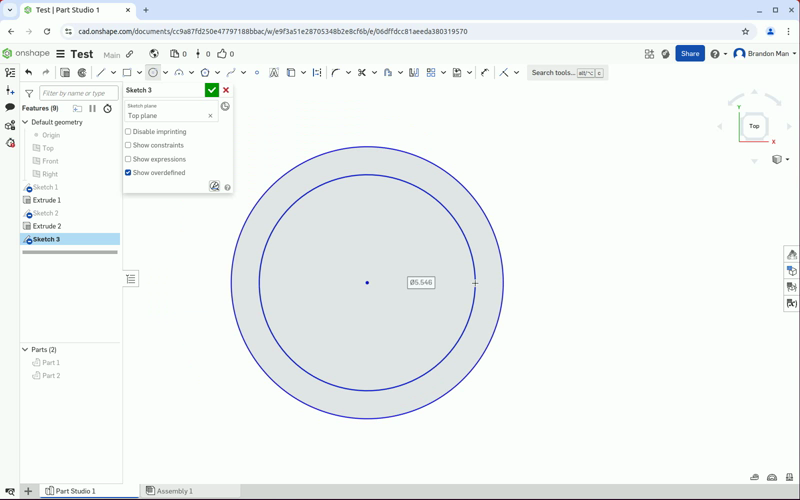
scroll(-6)
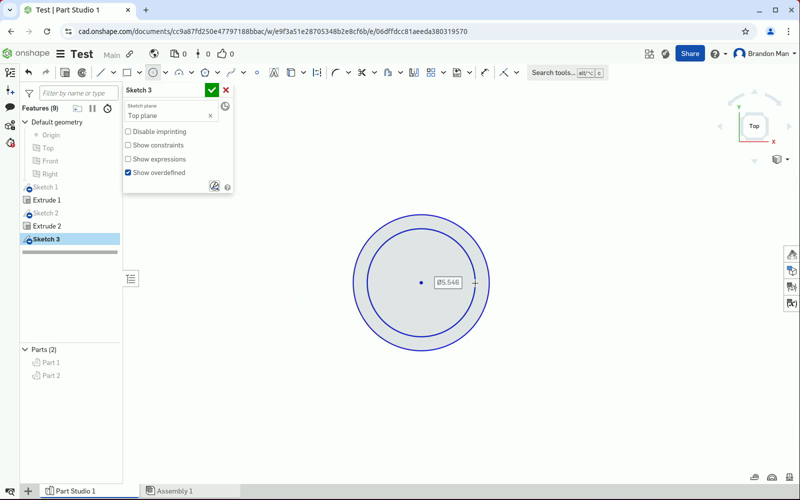
scroll(-6)
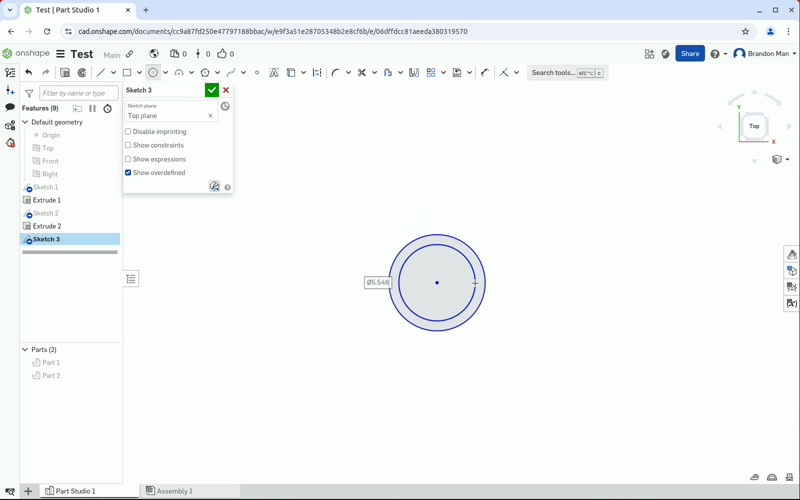
scroll(-6)
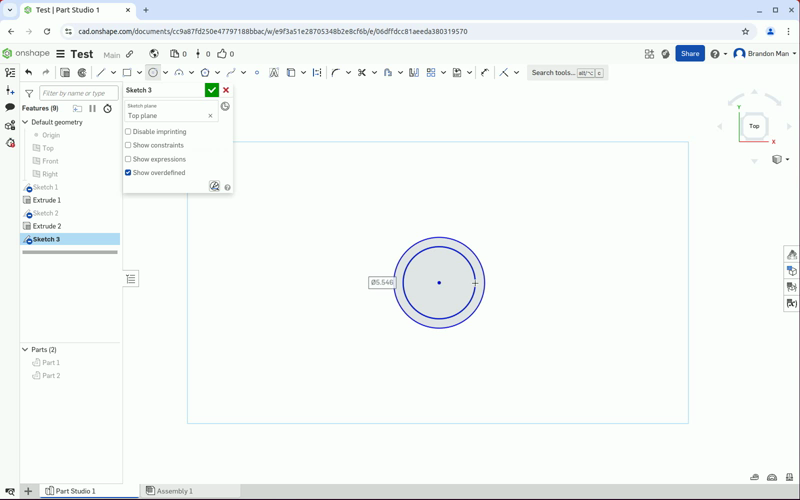
scroll(-6)
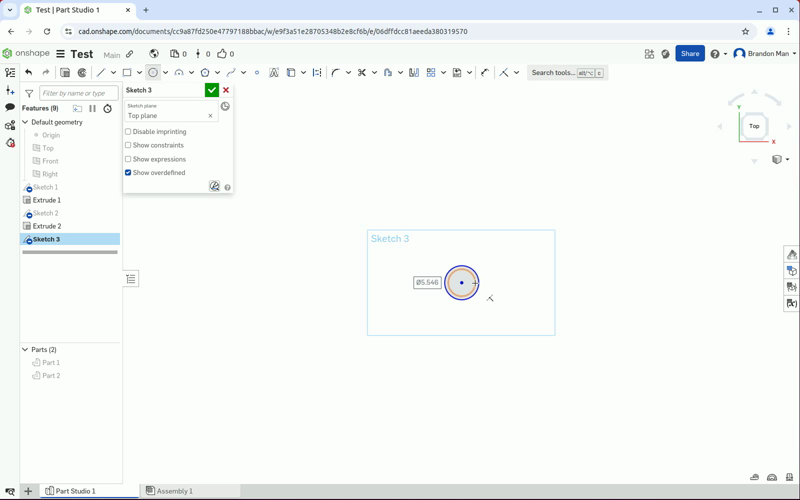
key(esc)
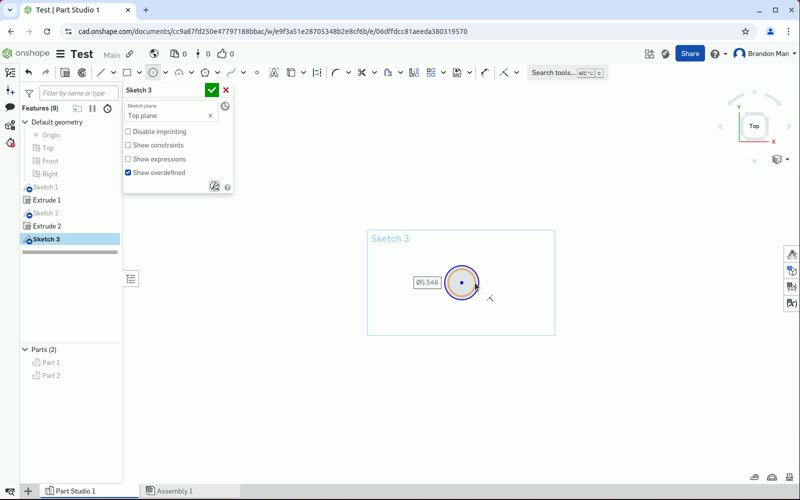
mouse_move(465, 269)
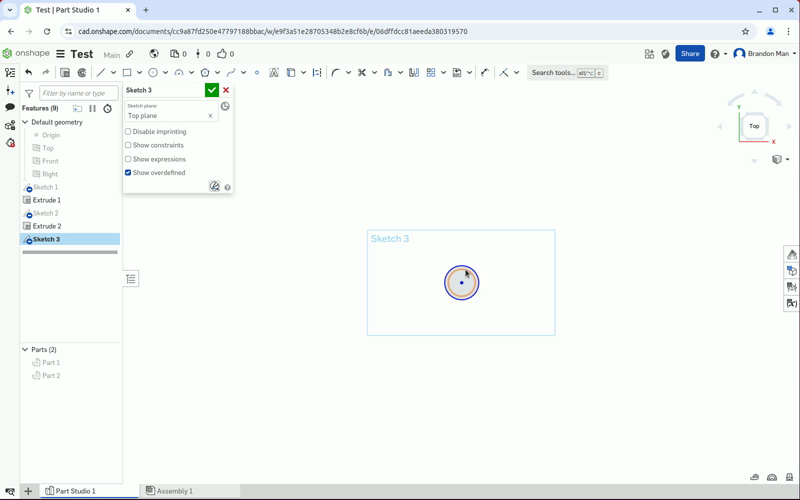
scroll(6)
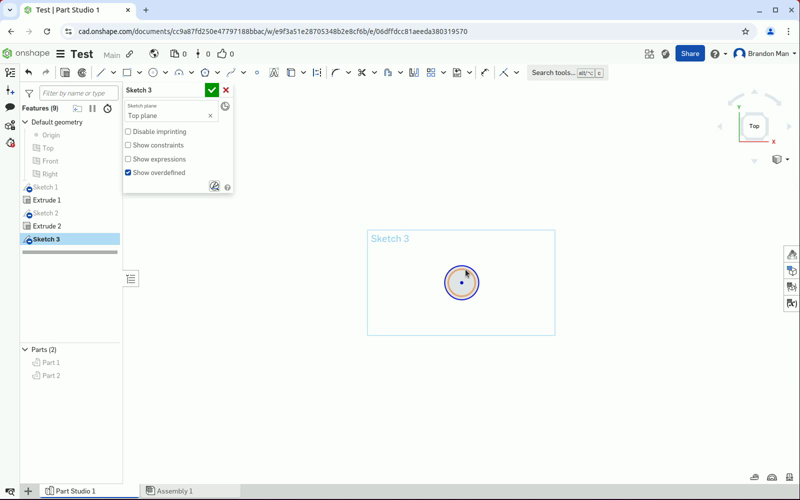
scroll(6)
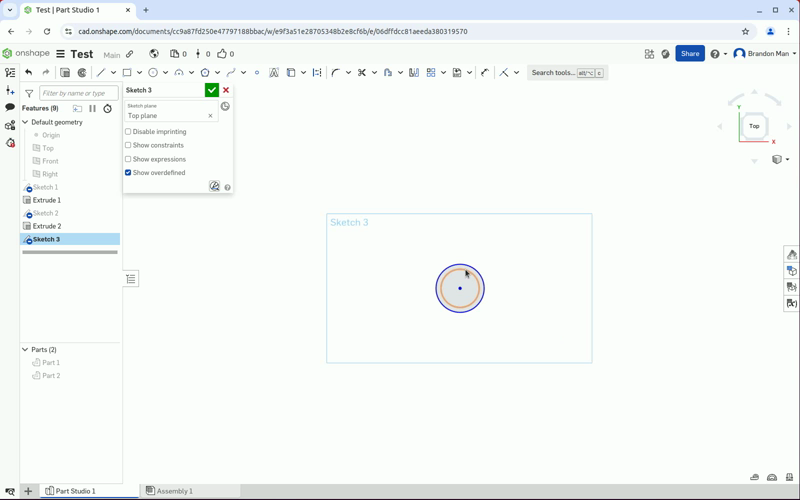
scroll(6)
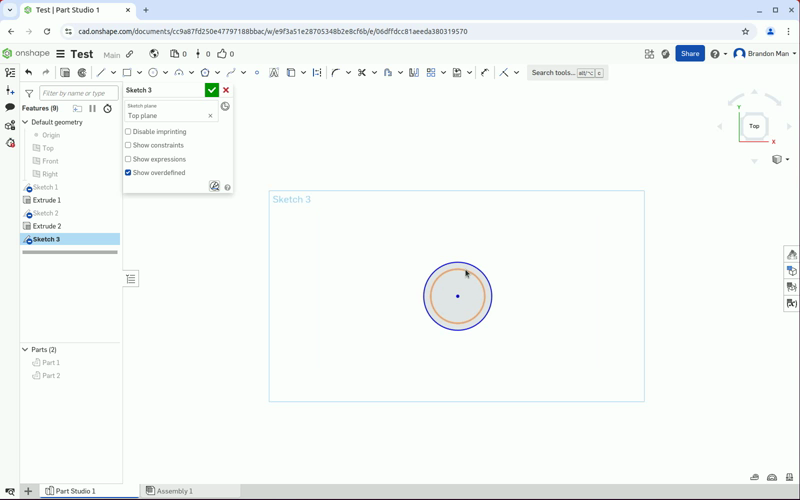
scroll(6)
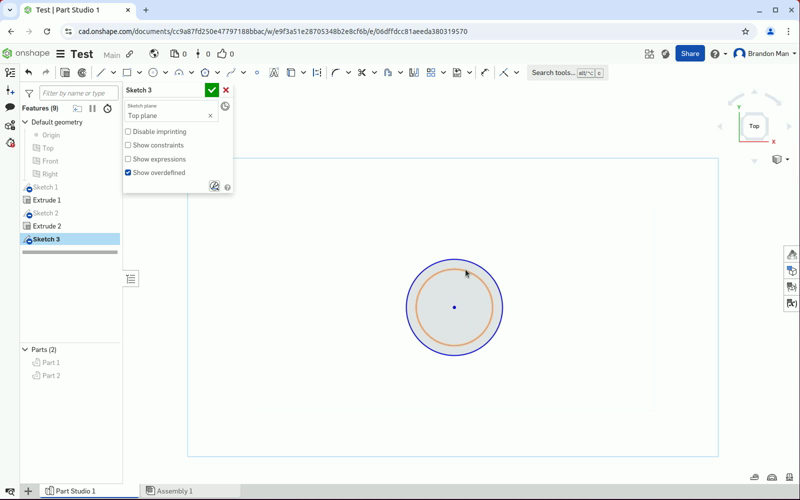
scroll(6)
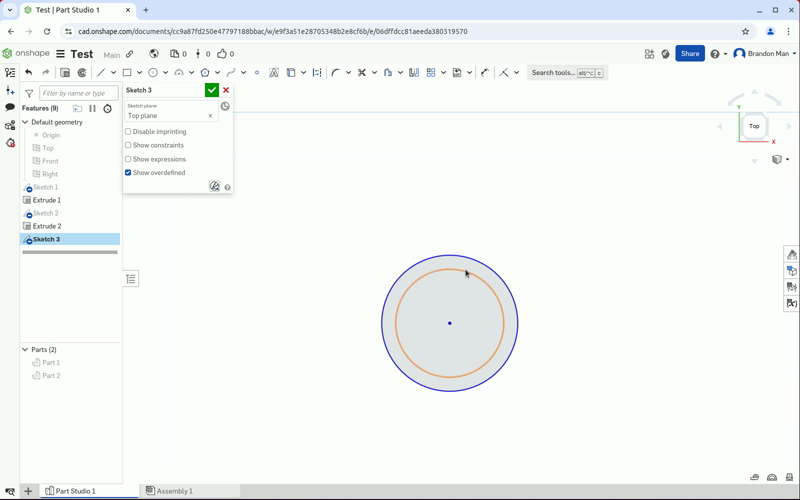
scroll(6)
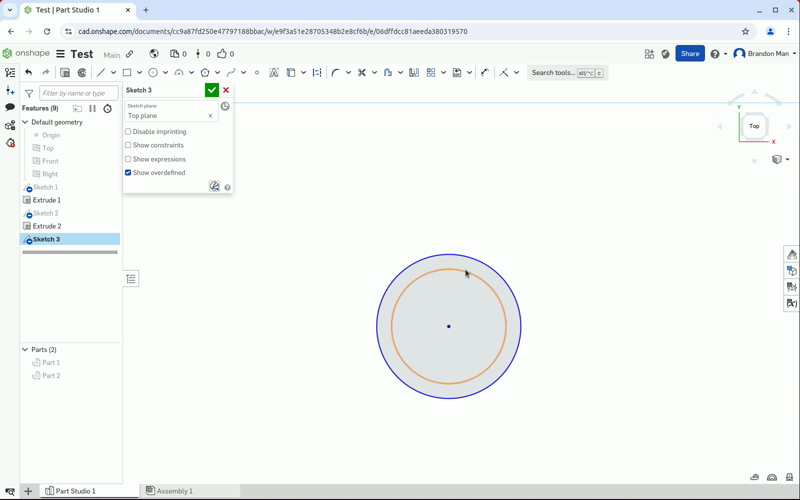
scroll(6)
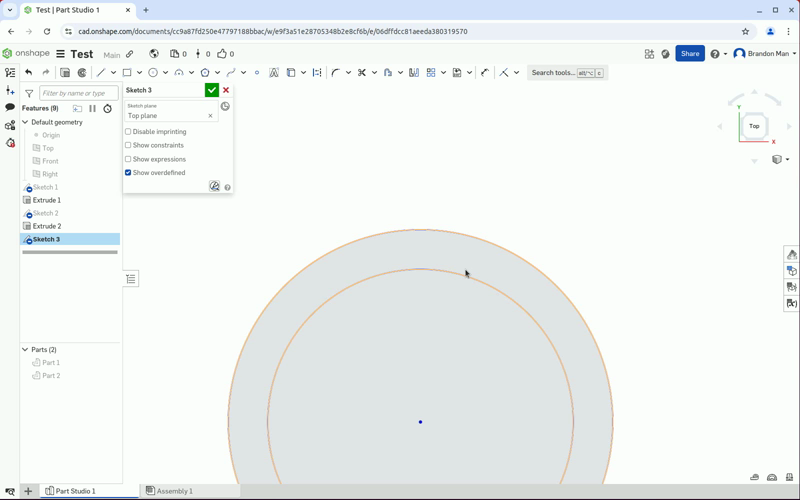
click(465, 269)
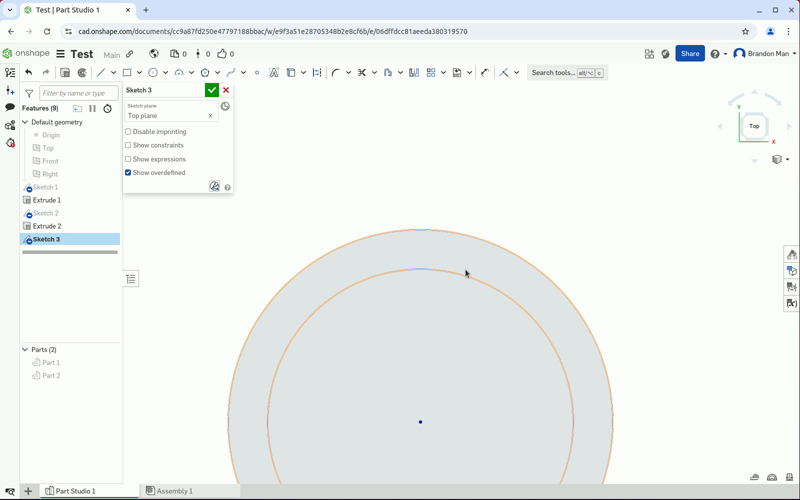
scroll(-6)
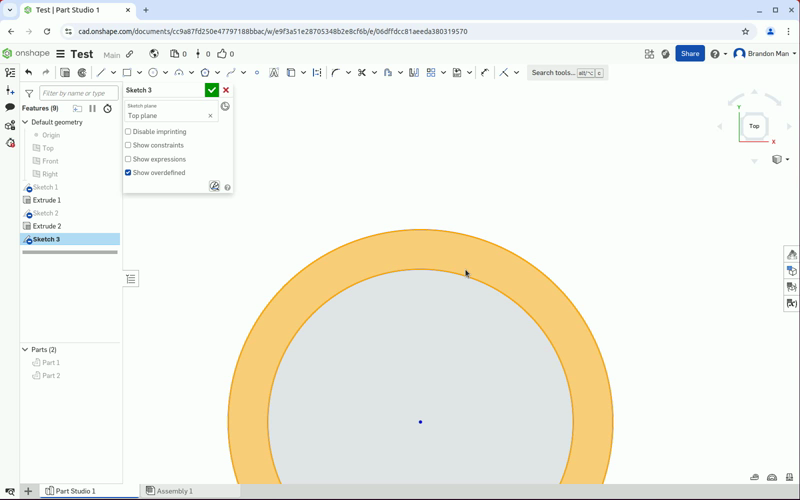
scroll(-6)
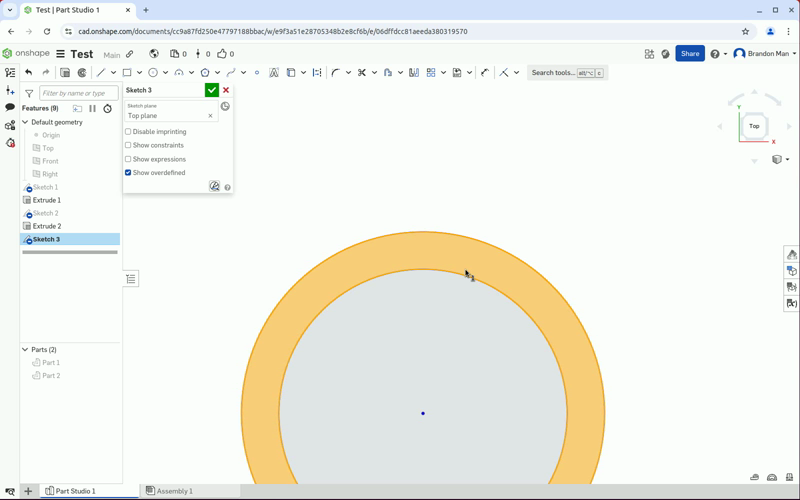
scroll(-6)
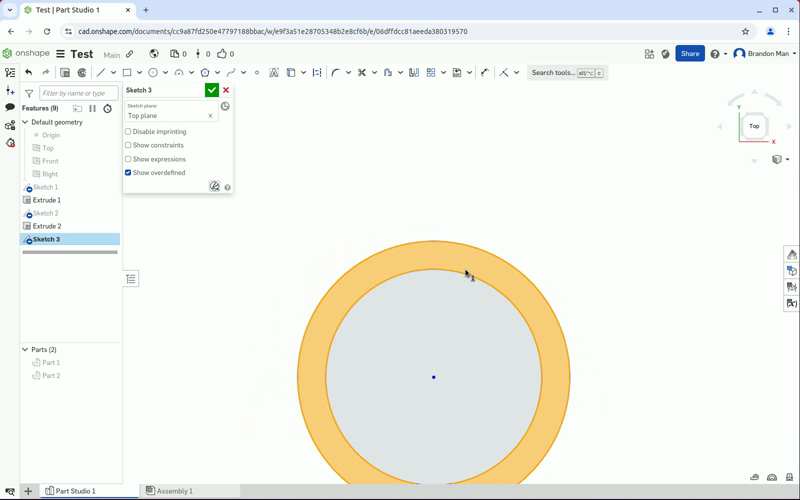
scroll(-6)
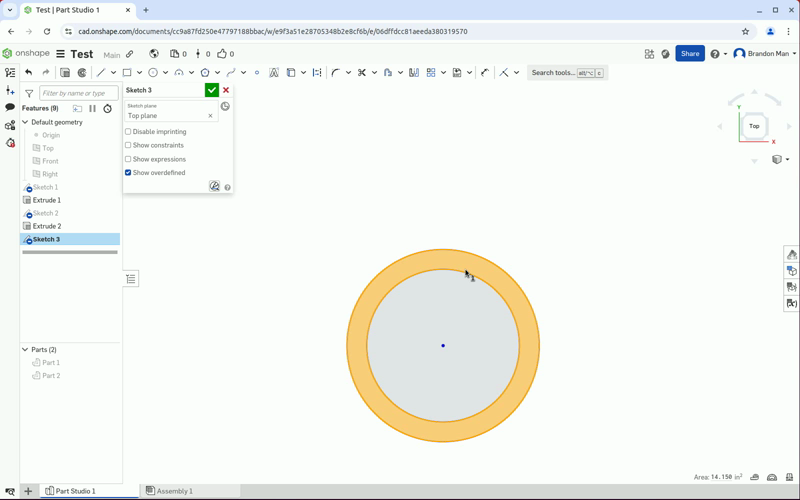
scroll(-6)
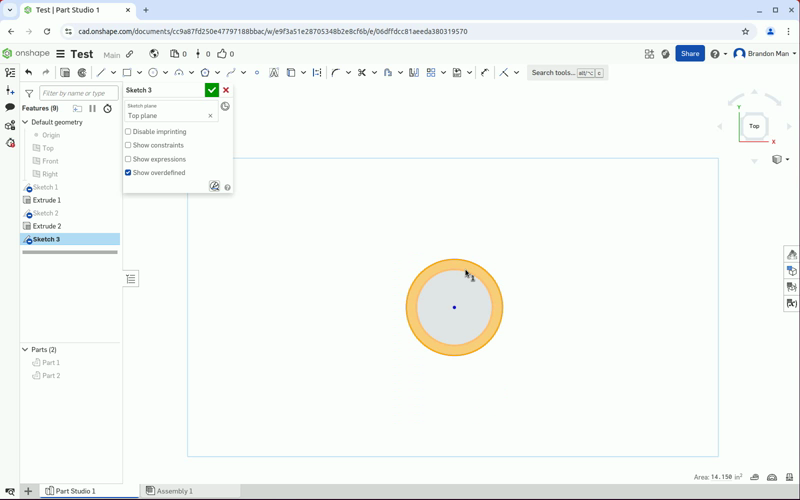
scroll(-6)
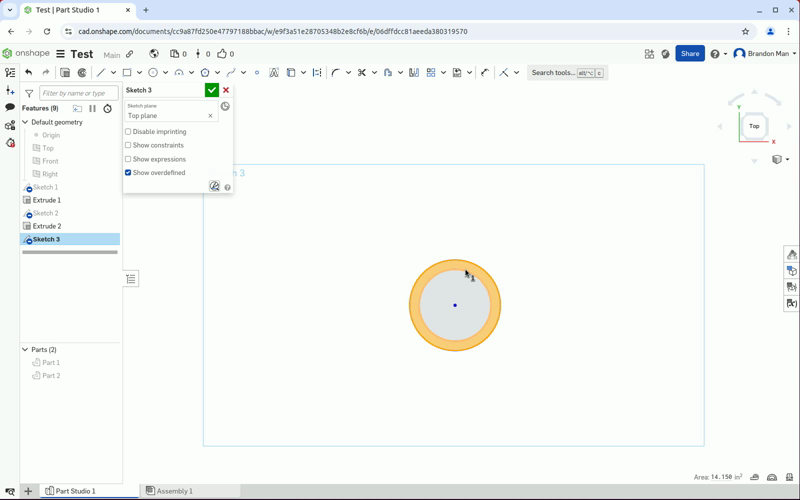
scroll(-6)
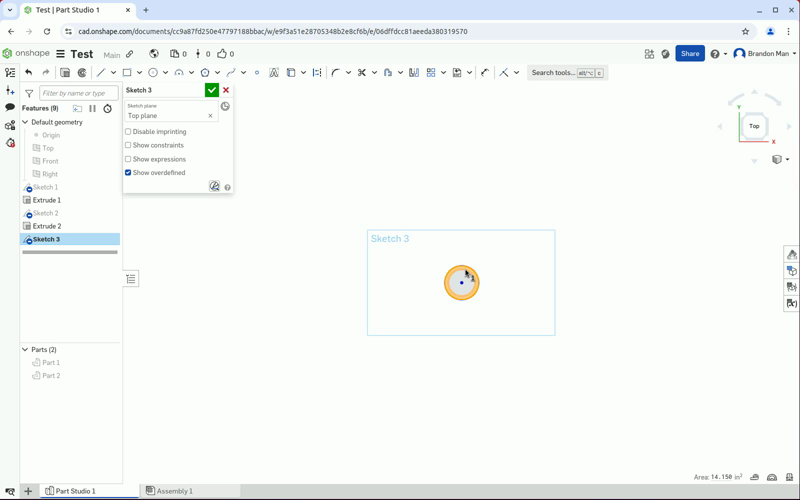
mouse_move(73, 352)
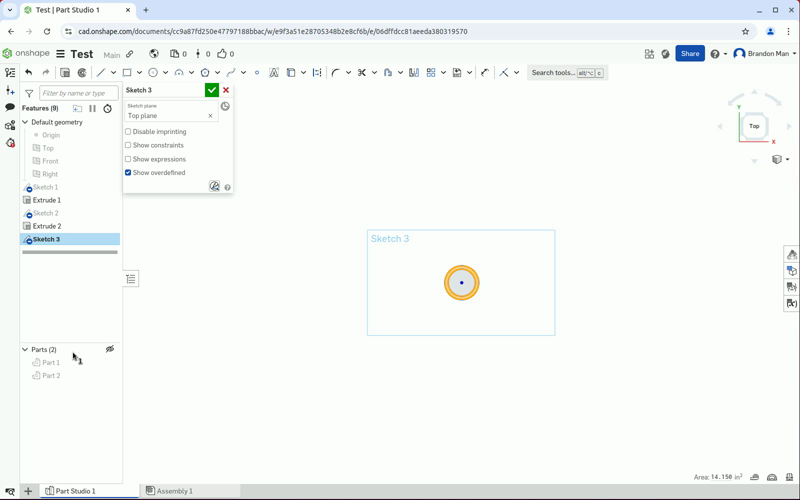
key(shift+y)
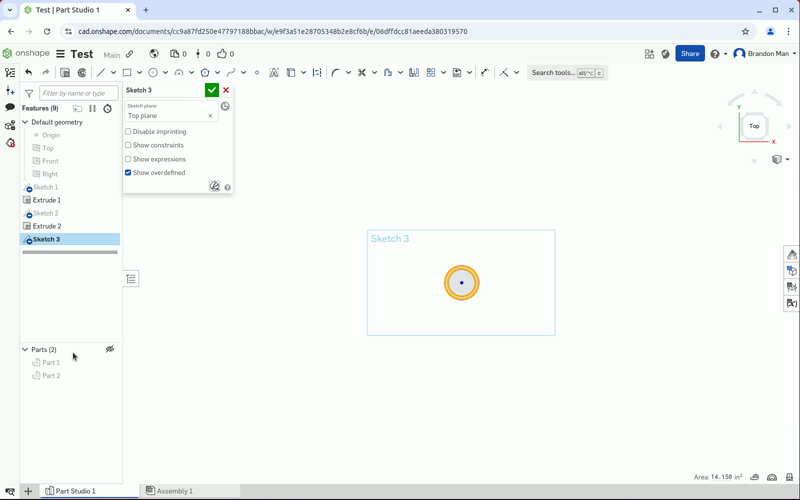
key(shift+e)
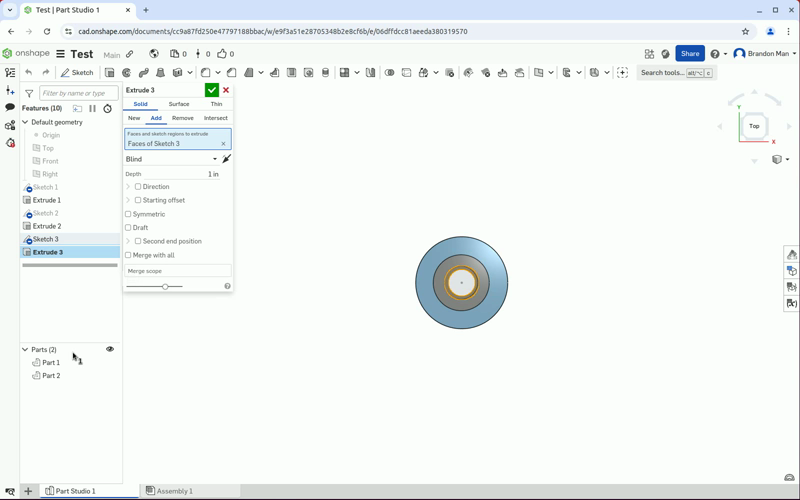
mouse_move(143, 106)
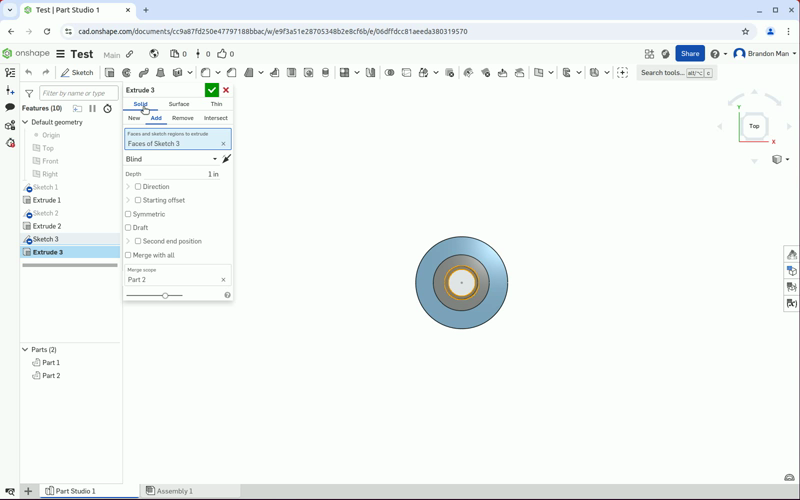
click(143, 106)
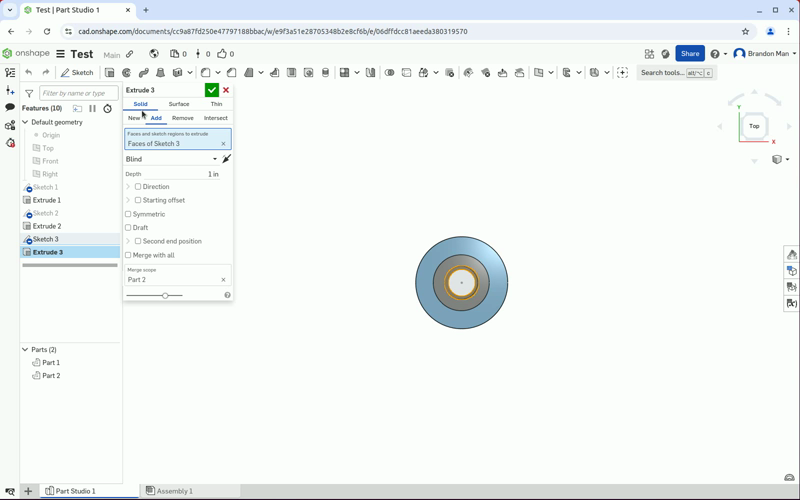
mouse_move(137, 120)
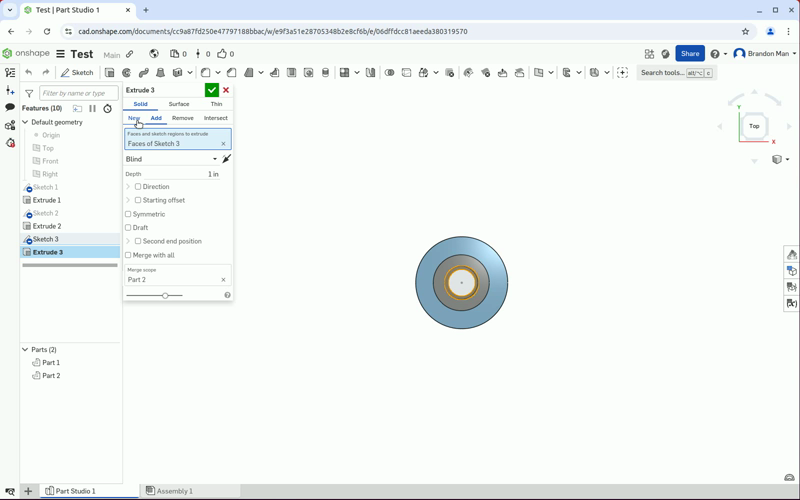
click(137, 120)
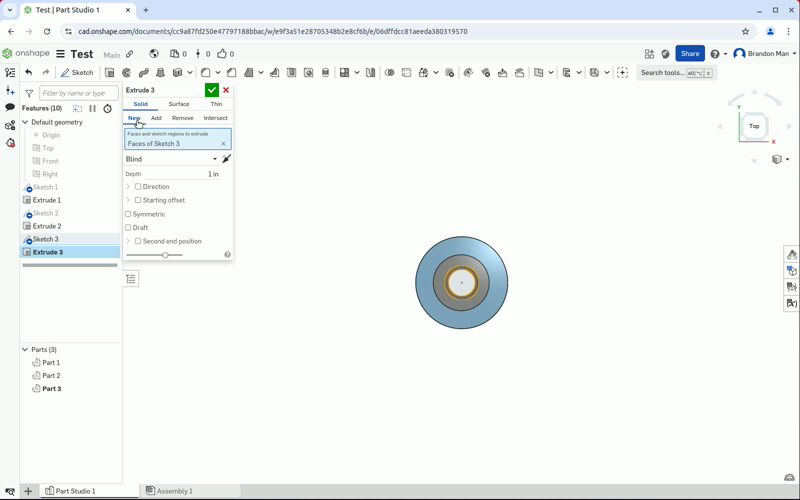
key(tab, 4)
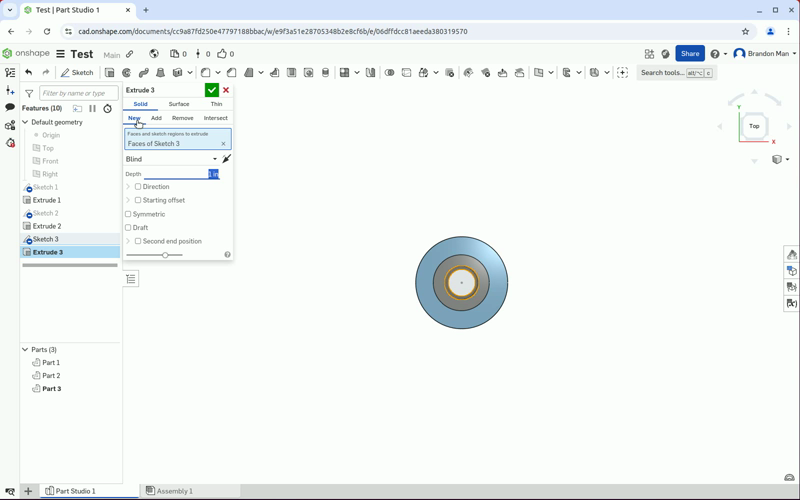
text(15.887)
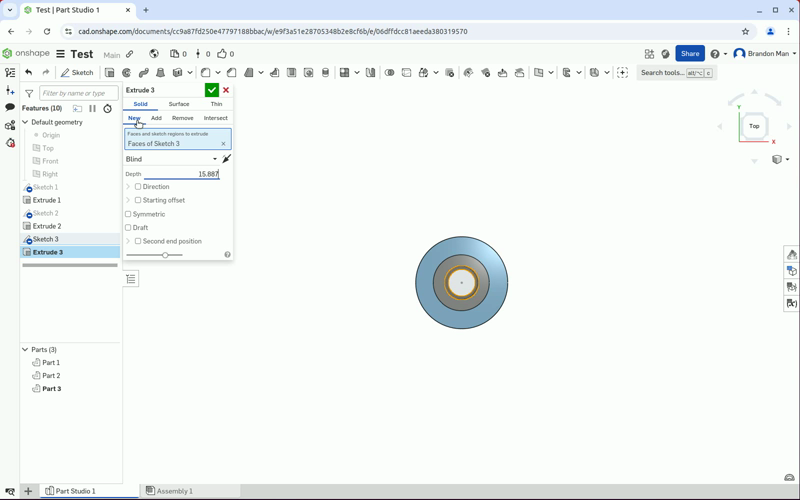
key(enter)
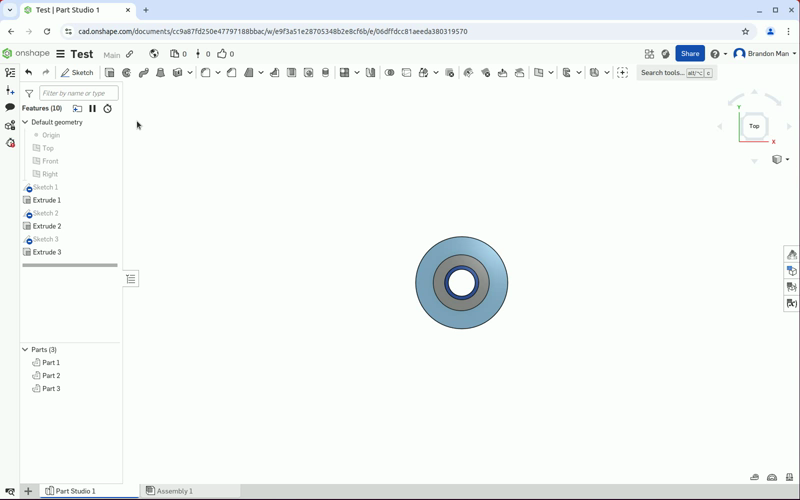
key(shift+h)
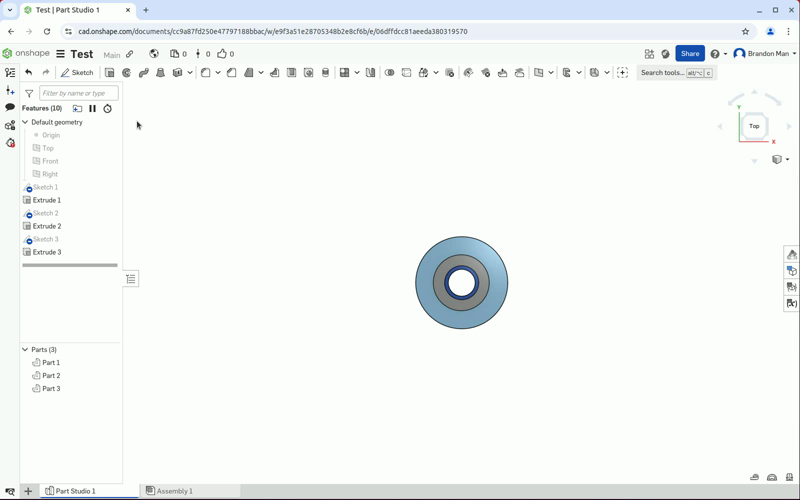
key(shift+h)
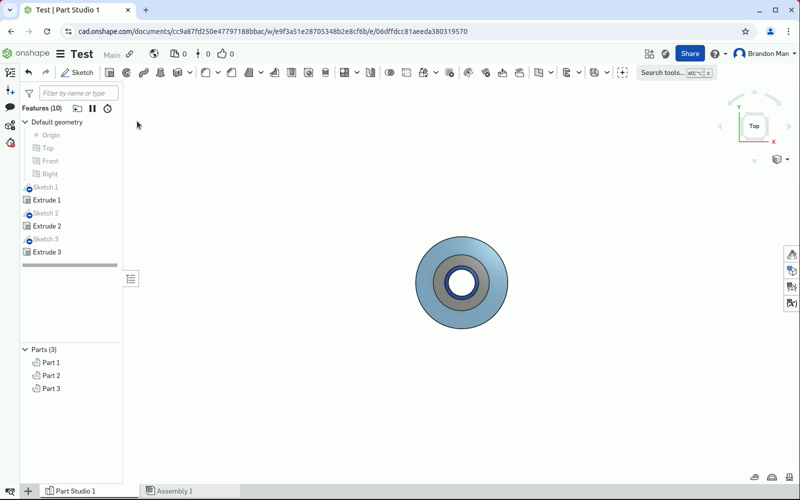
mouse_move(73, 189)
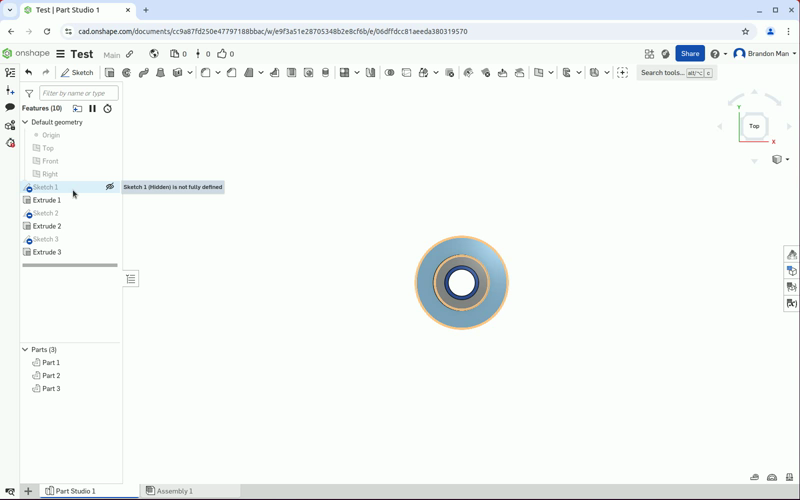
click(73, 189)
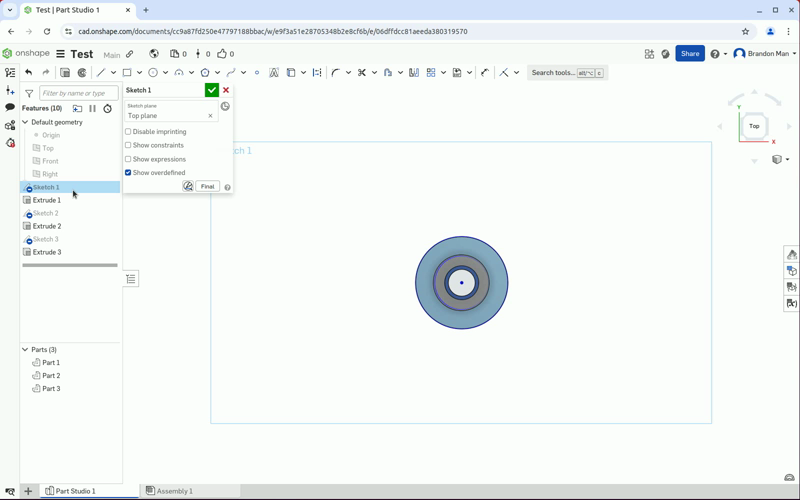
mouse_move(229, 92)
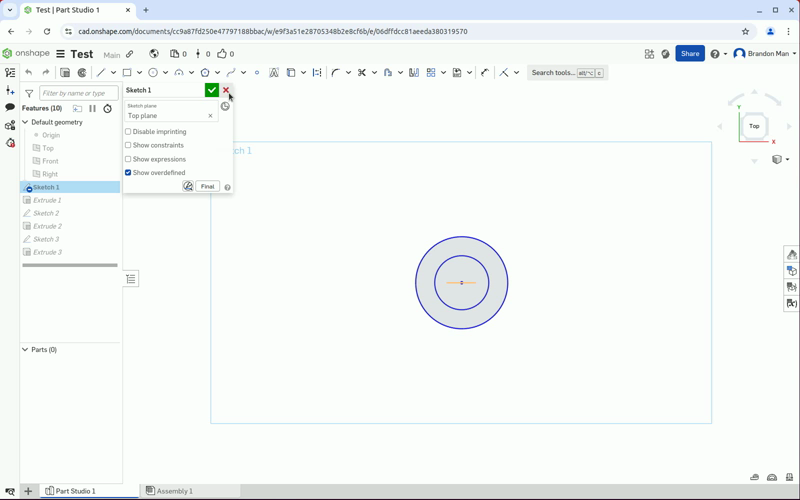
click(229, 92)
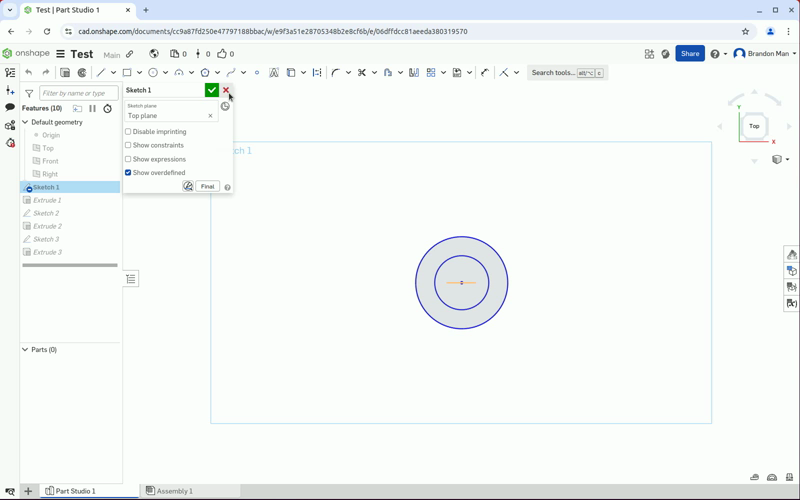
key(shift+s)
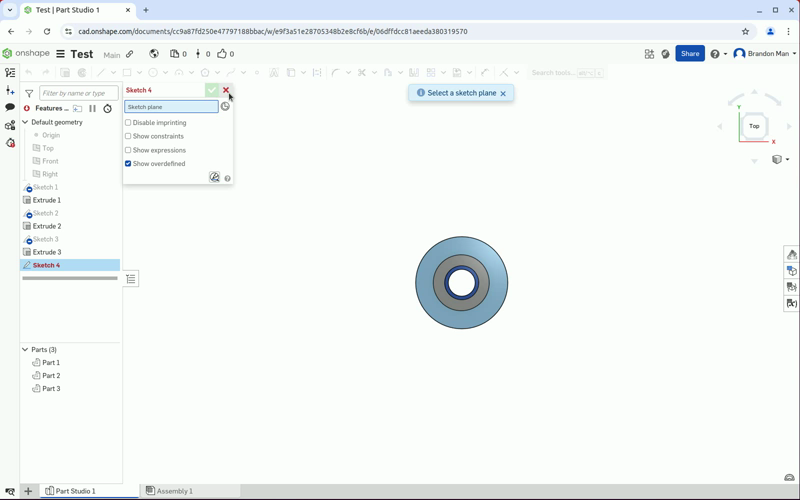
mouse_move(73, 150)
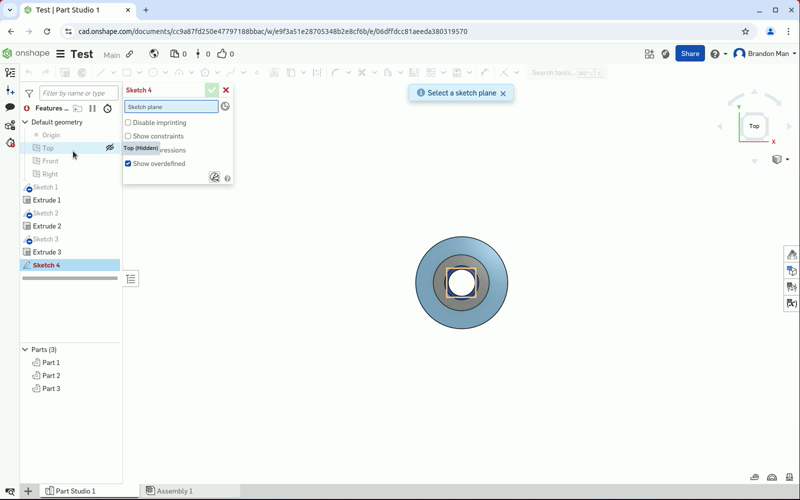
click(73, 150)
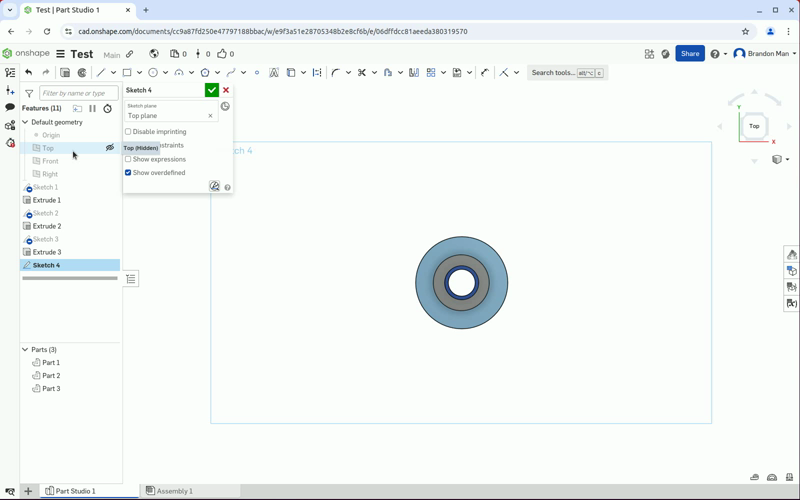
mouse_move(73, 352)
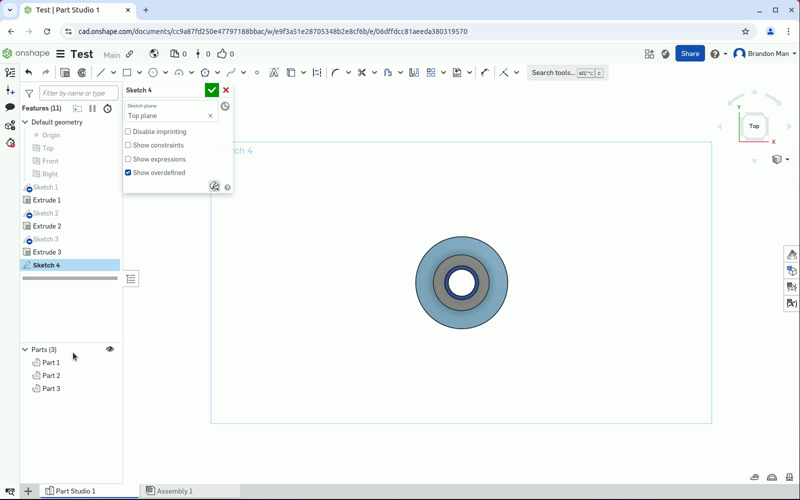
key(y)
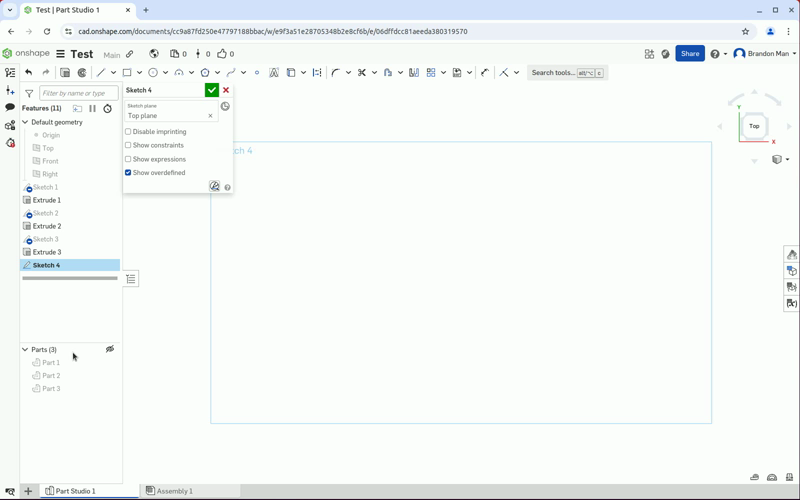
key(c)
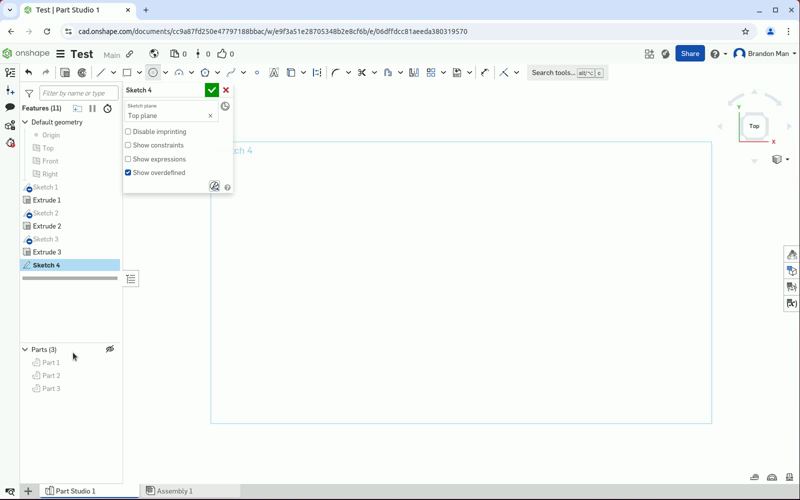
key_down(shift)
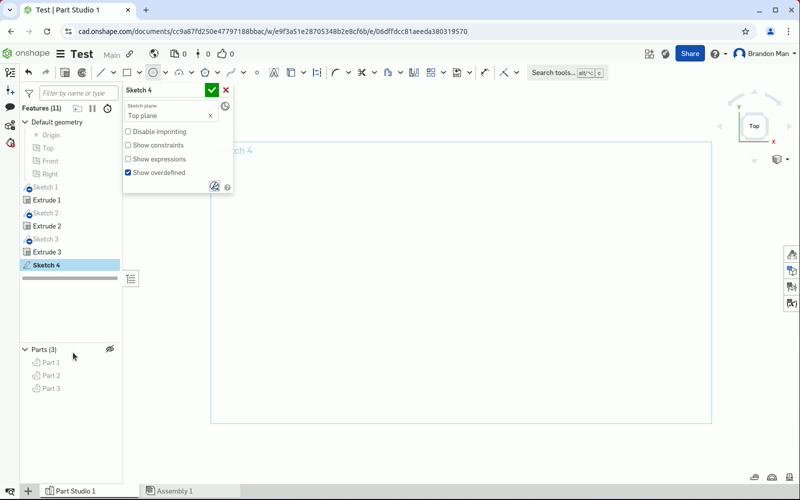
mouse_move(461, 282)
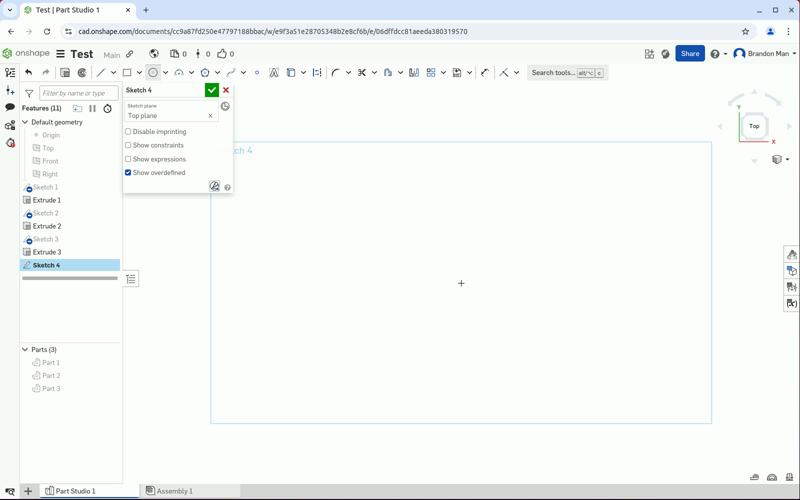
click(461, 282)
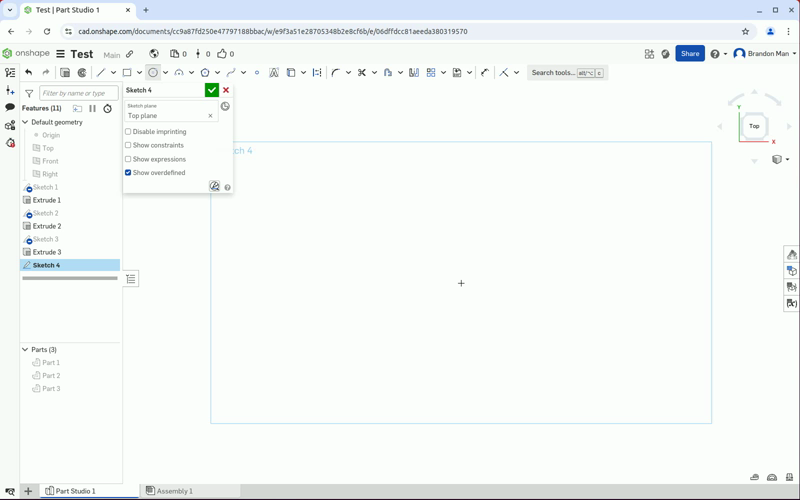
key_up(shift)
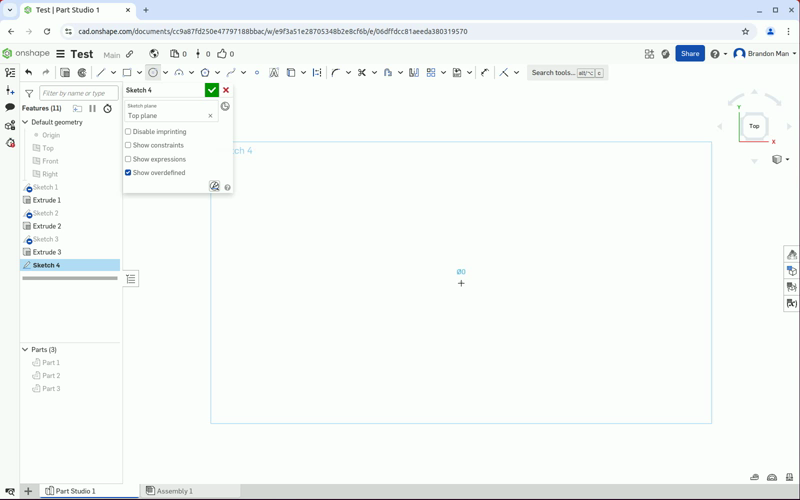
mouse_move(474, 282)
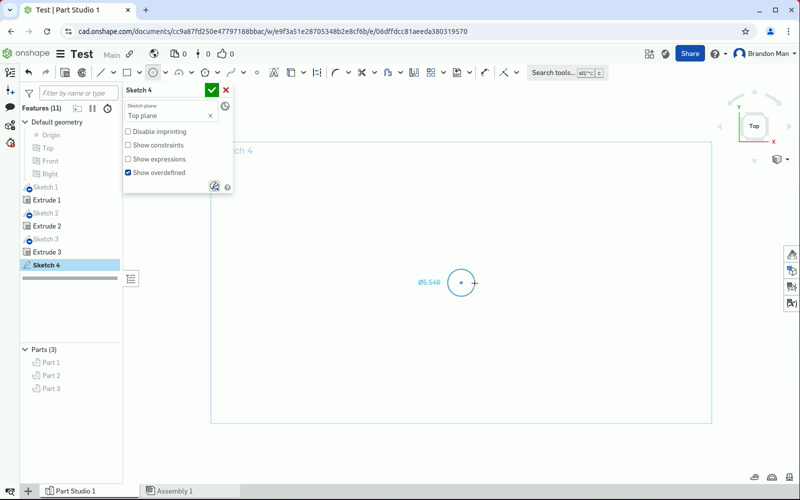
click(474, 282)
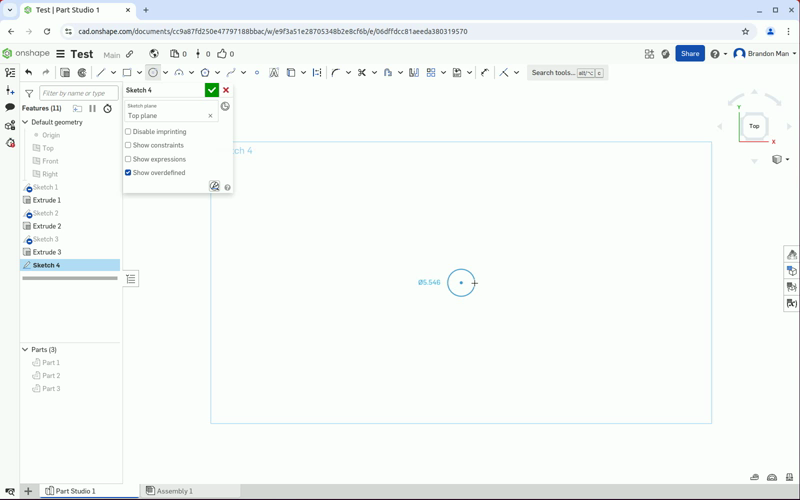
key(esc)
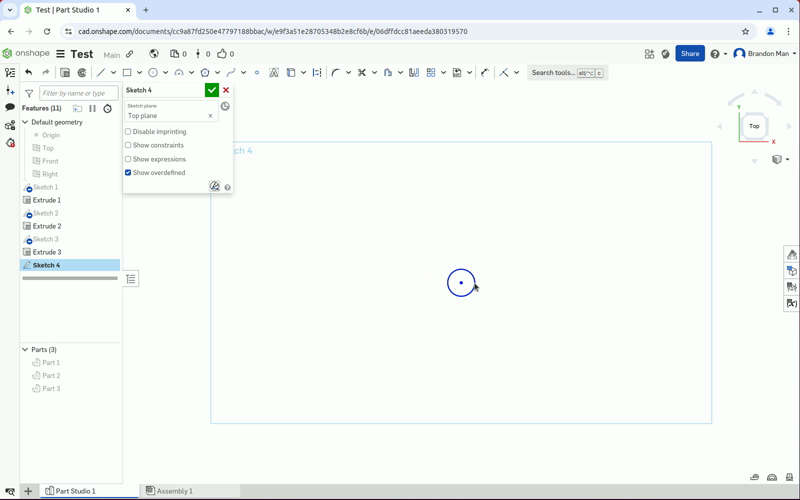
mouse_move(466, 293)
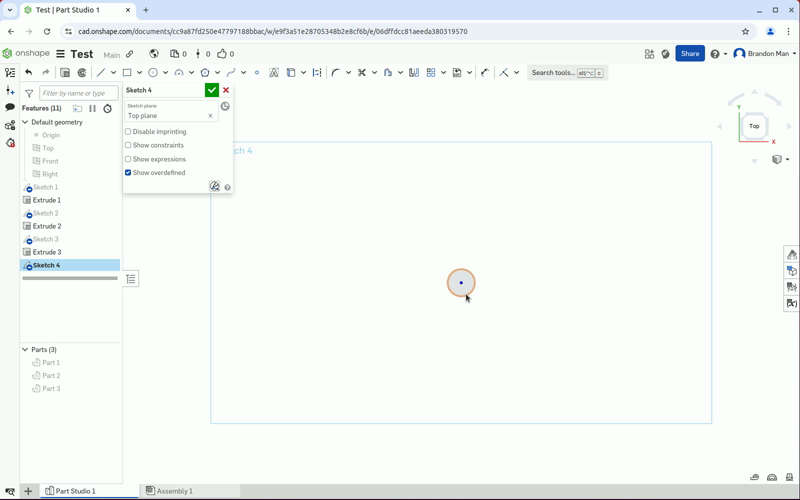
scroll(6)
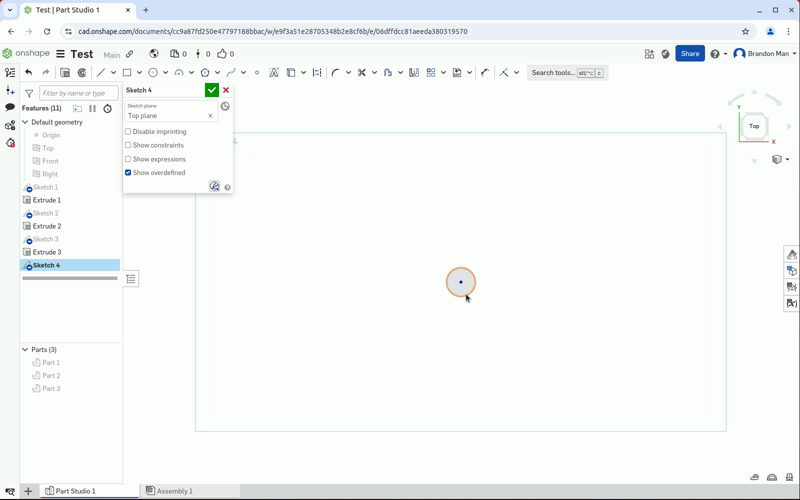
scroll(6)
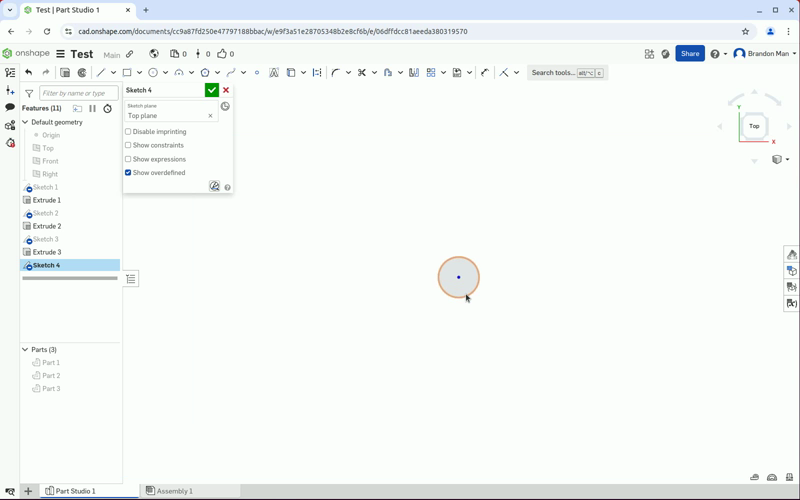
scroll(6)
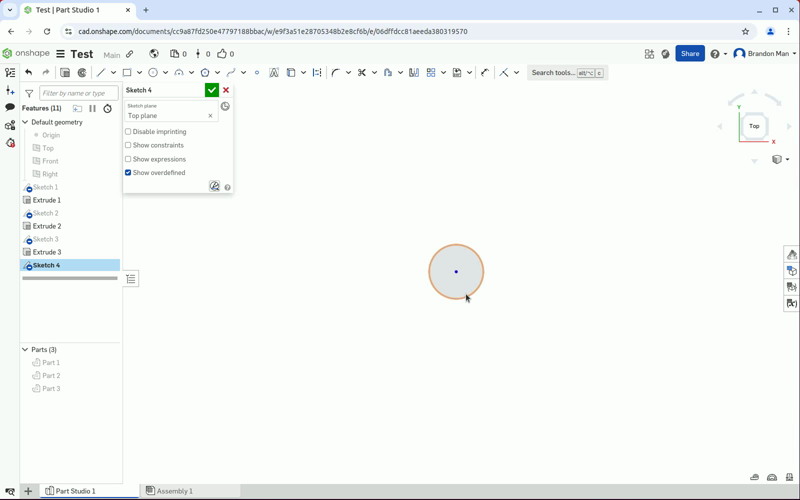
scroll(6)
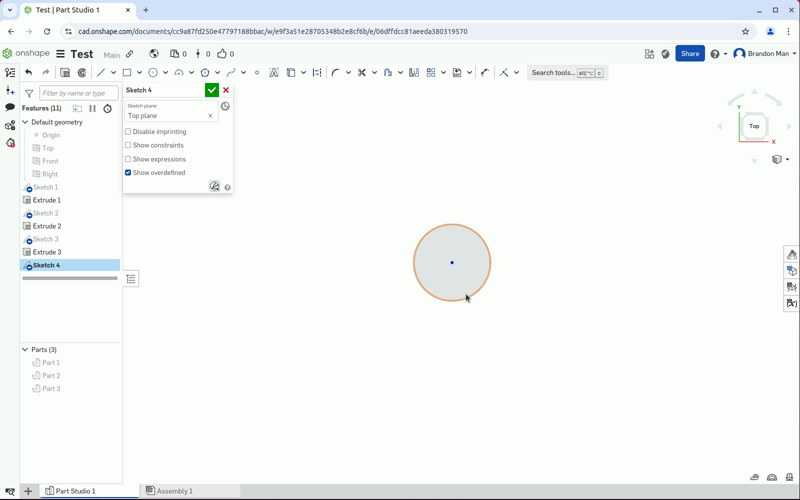
scroll(6)
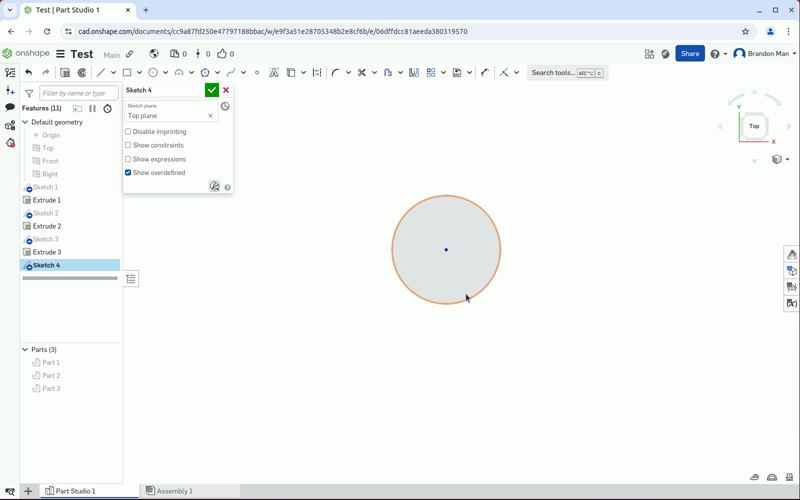
scroll(6)
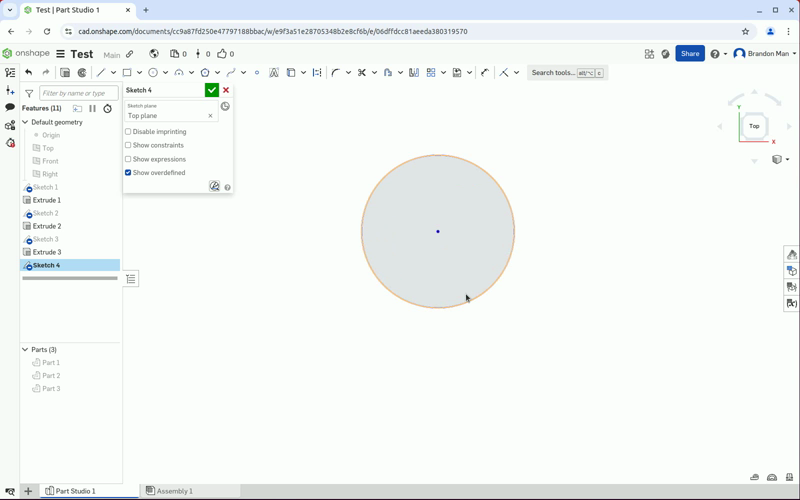
scroll(6)
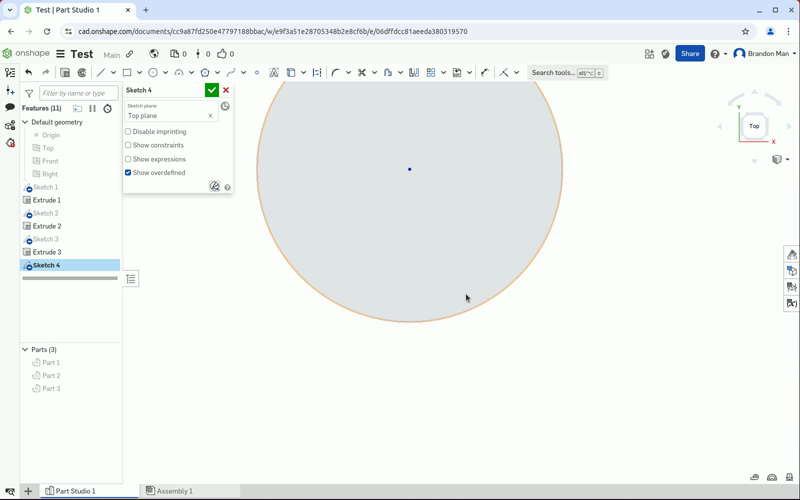
click(466, 293)
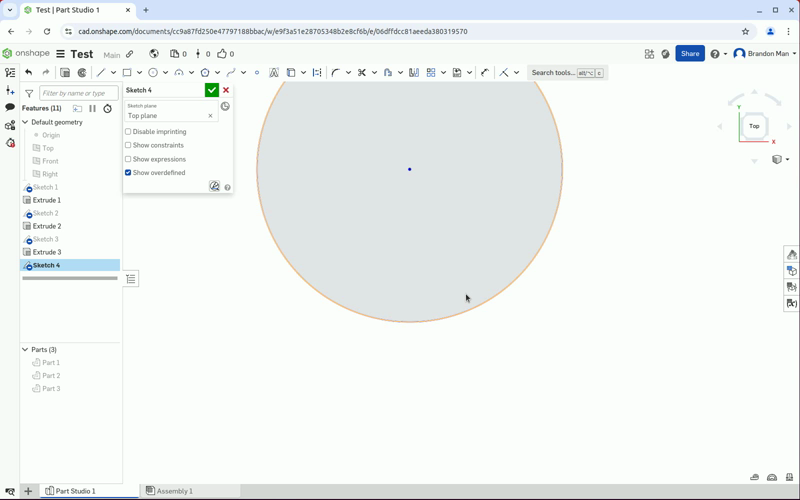
scroll(-6)
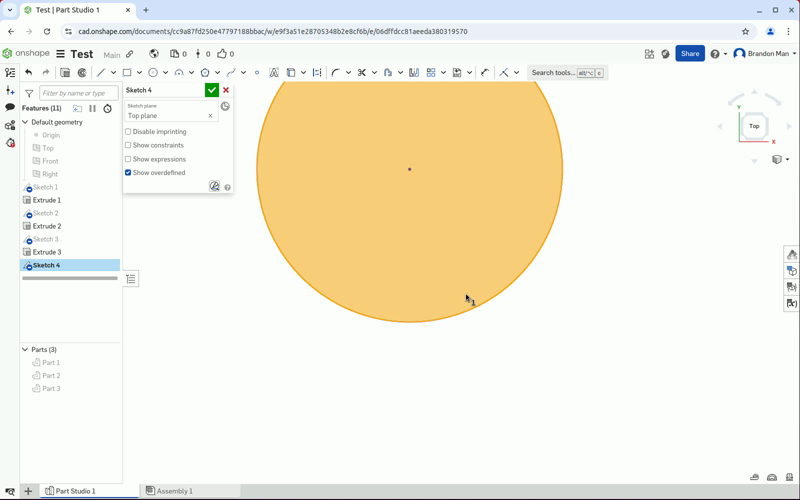
scroll(-6)
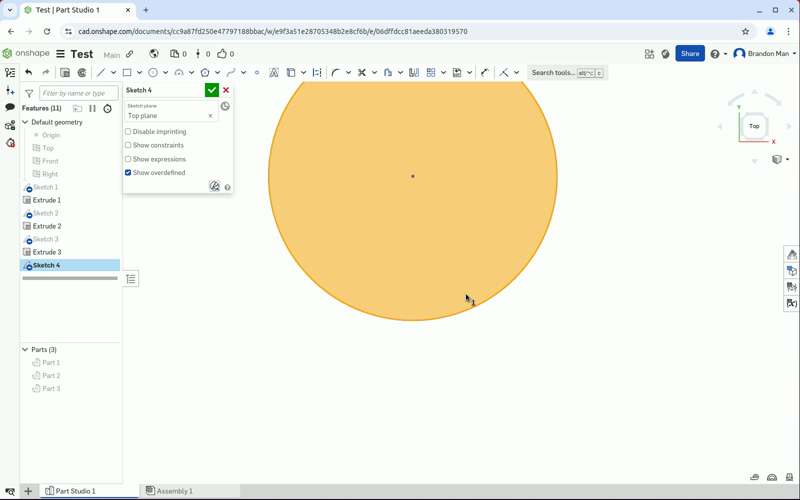
scroll(-6)
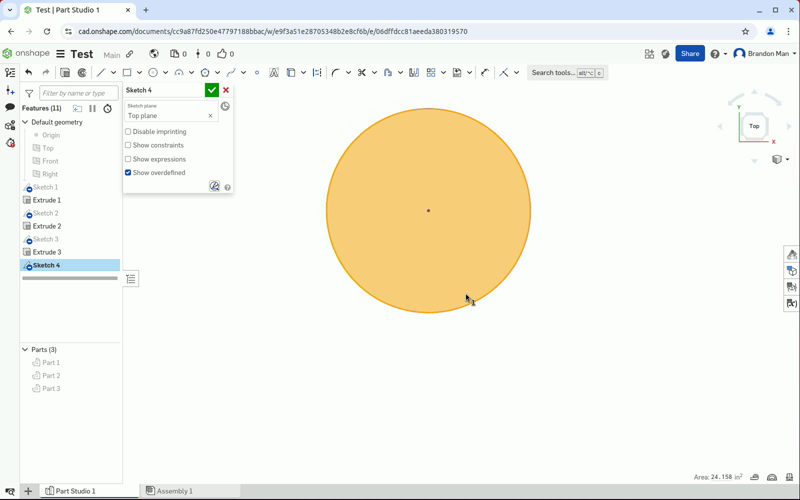
scroll(-6)
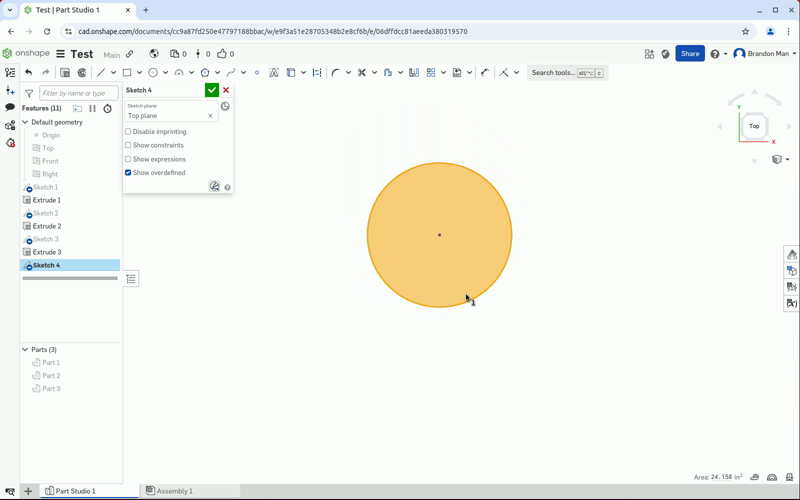
scroll(-6)
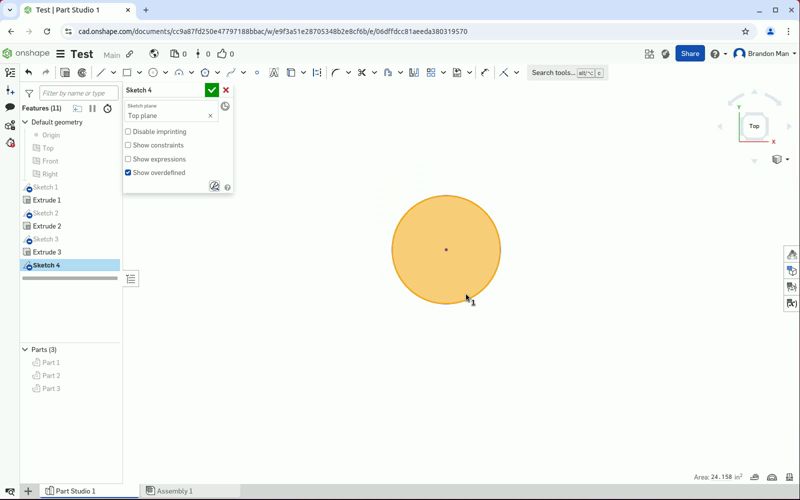
scroll(-6)
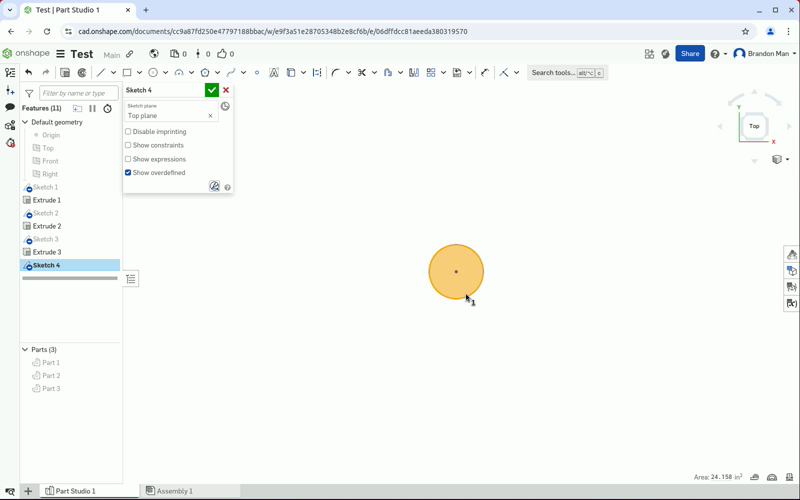
scroll(-6)
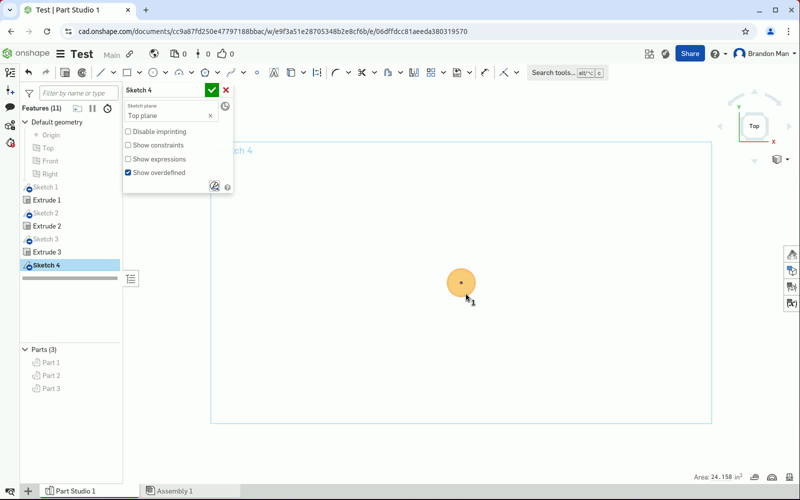
mouse_move(73, 352)
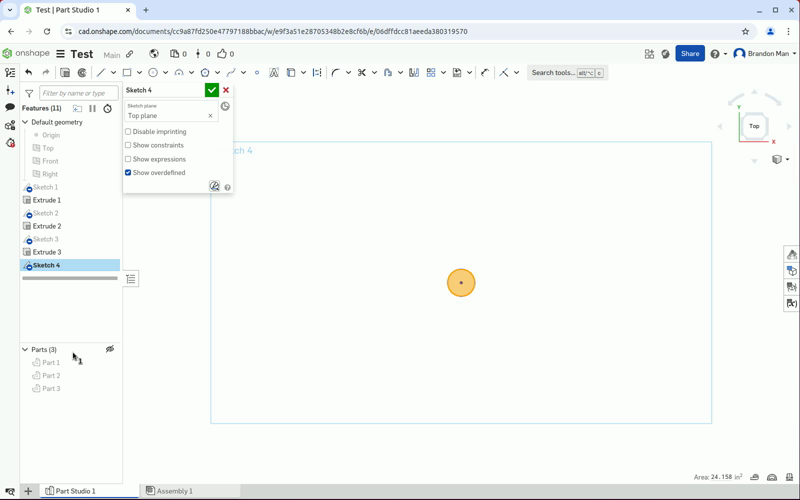
key(shift+y)
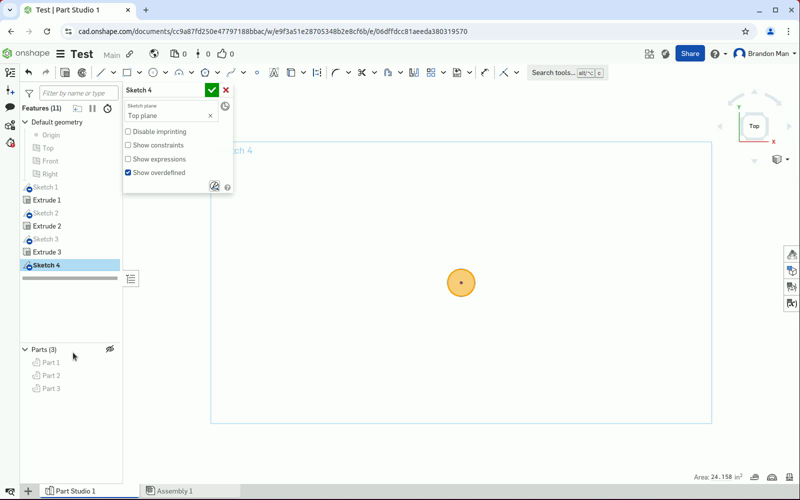
key(shift+e)
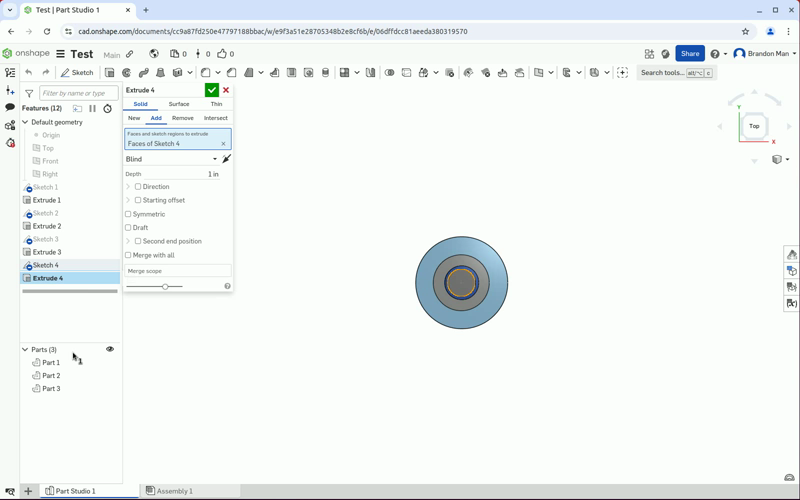
mouse_move(143, 106)
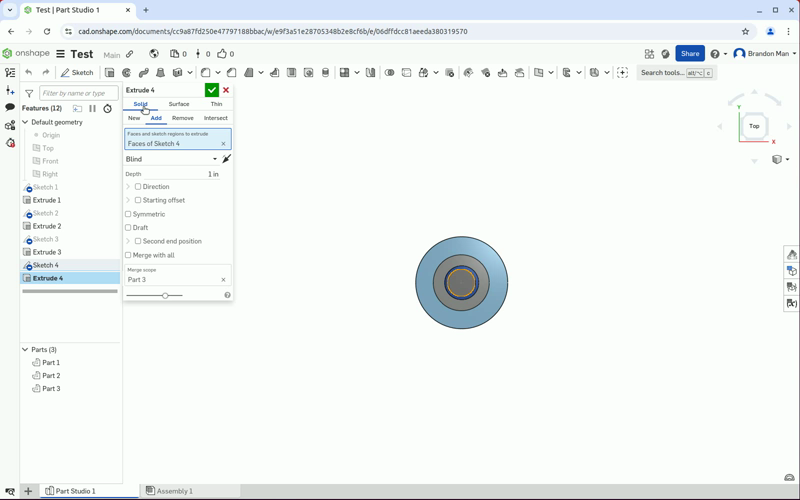
click(143, 106)
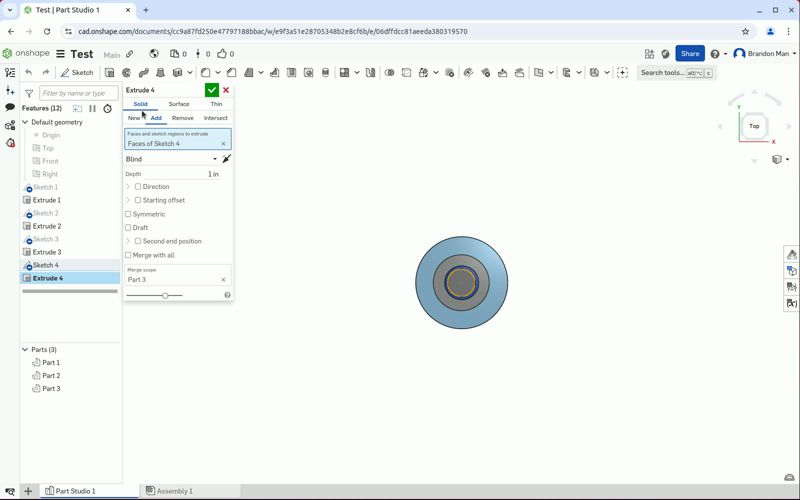
mouse_move(137, 120)
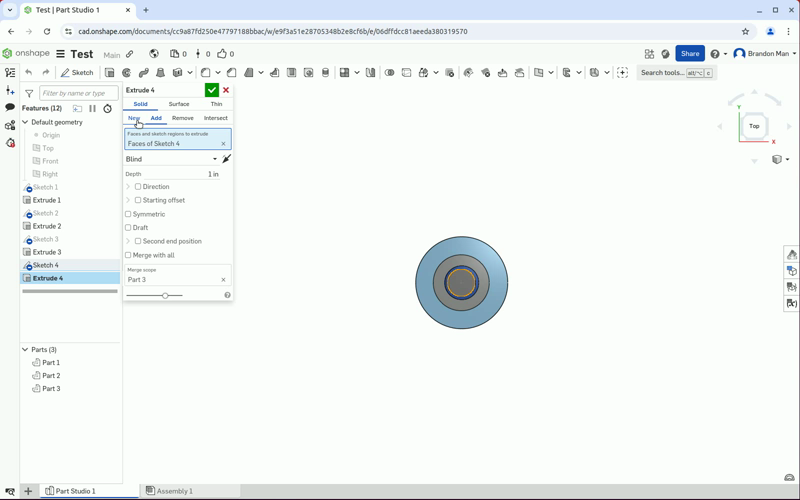
click(137, 120)
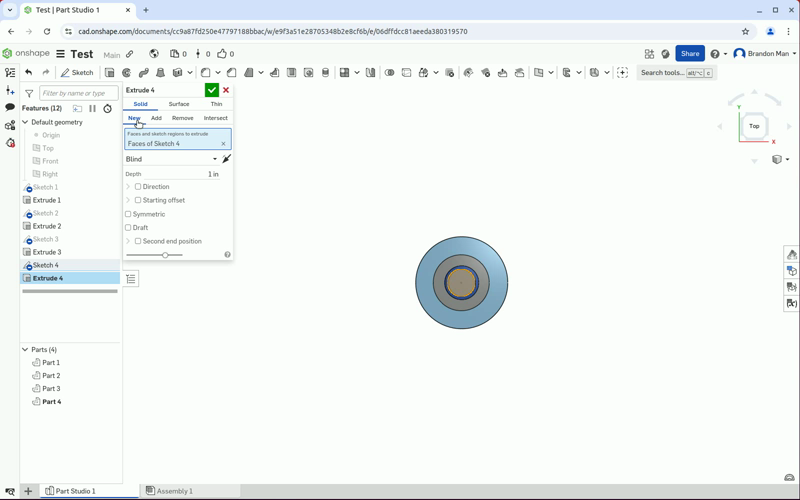
key(tab, 4)
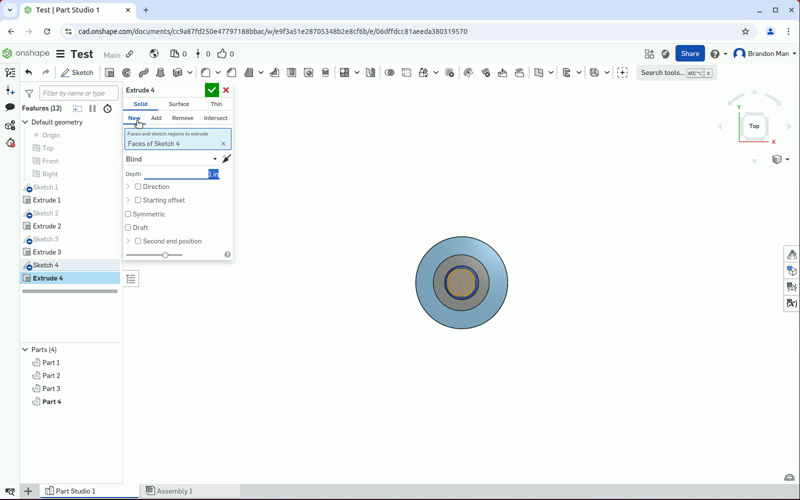
text(23.108)
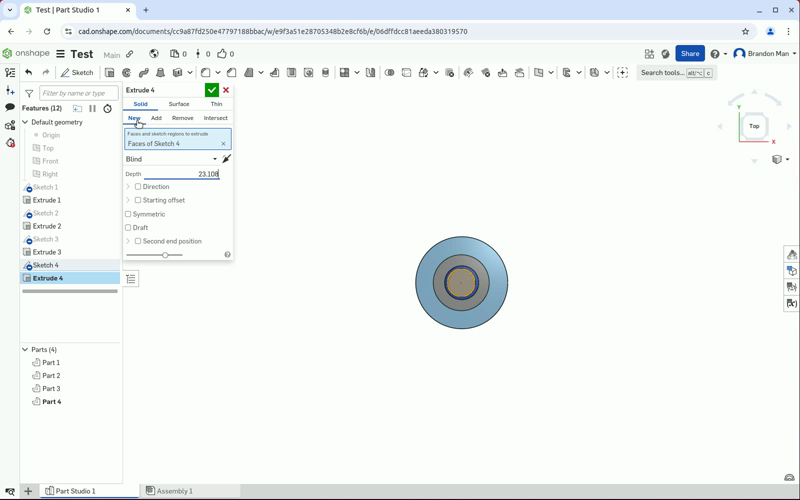
key(enter)
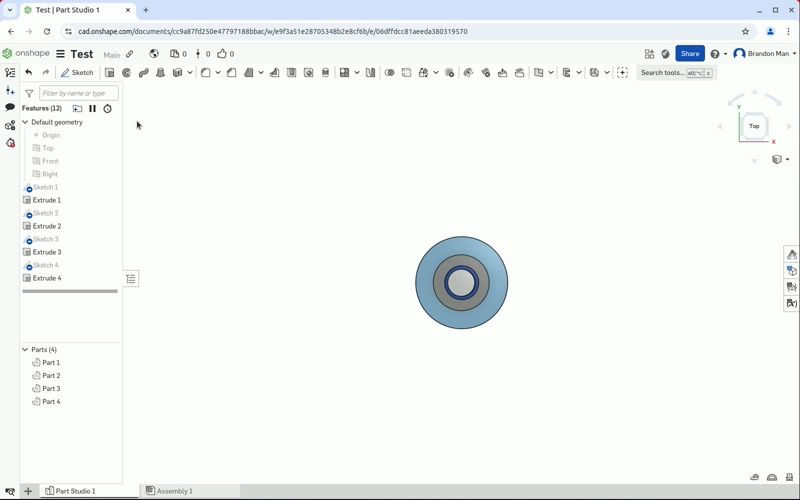
key(shift+h)
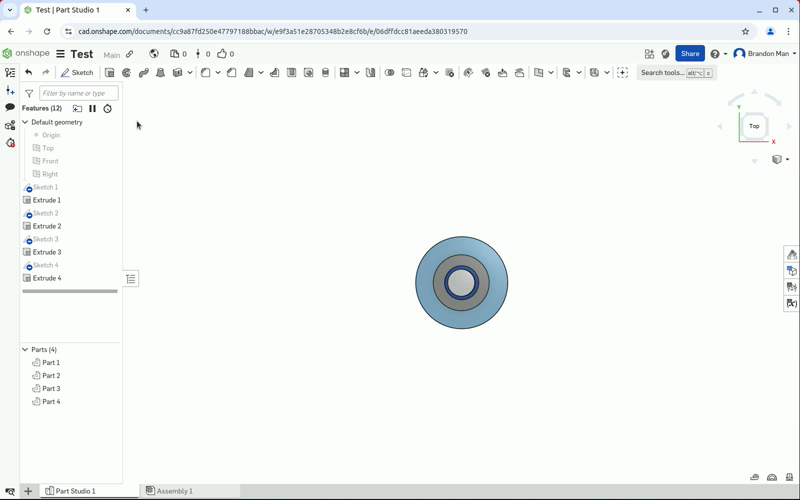
key(shift+h)
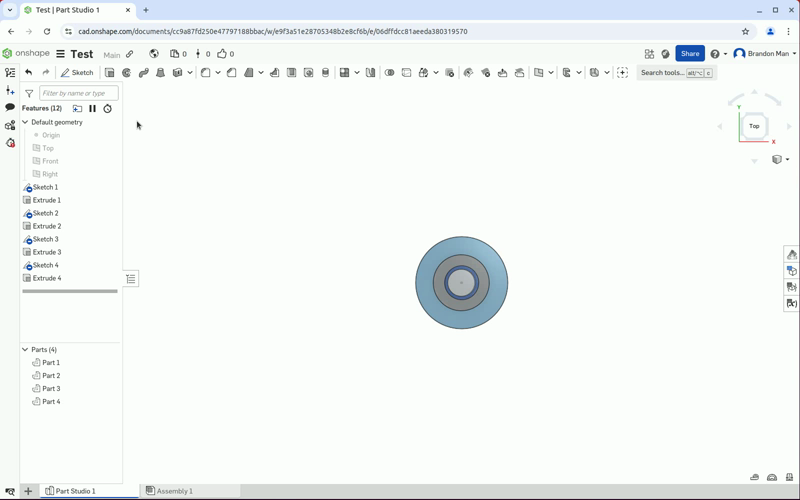
key(shift+7)
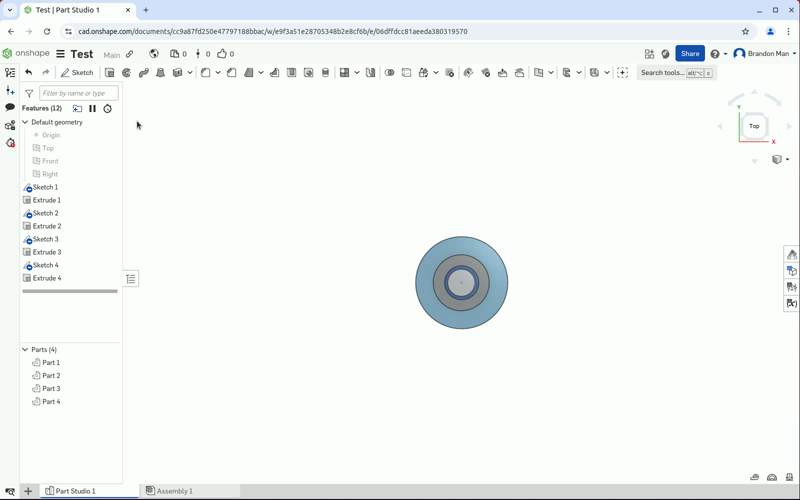
key(up, 3)
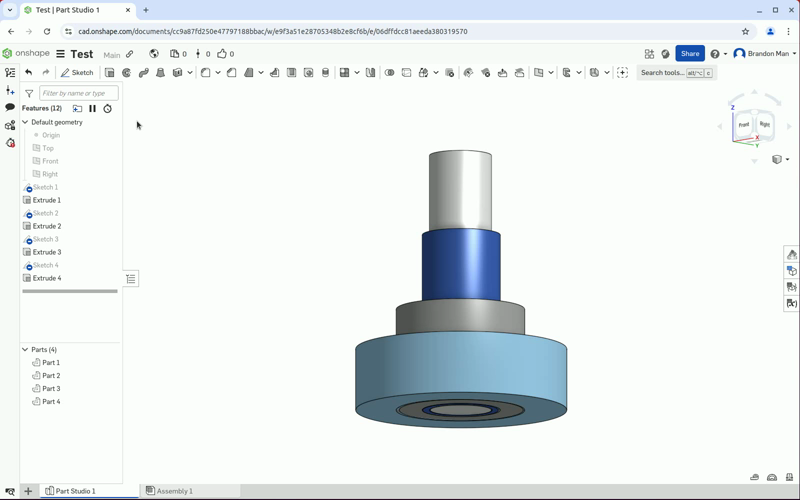
key(left, 3)
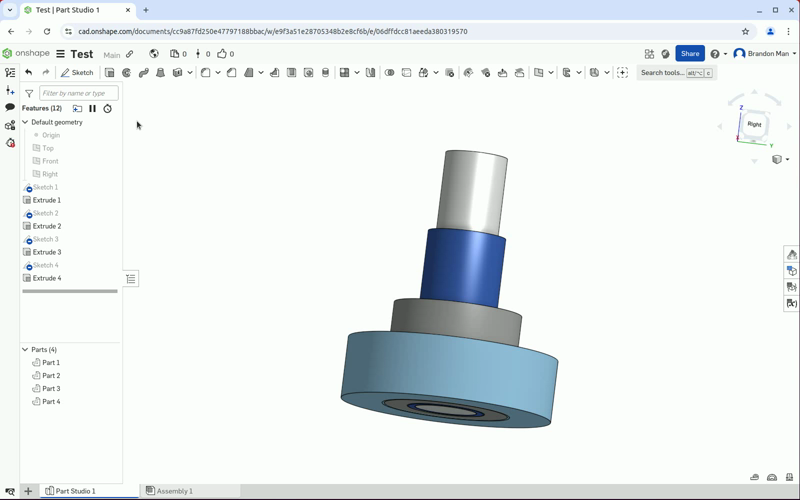
key(right, 3)
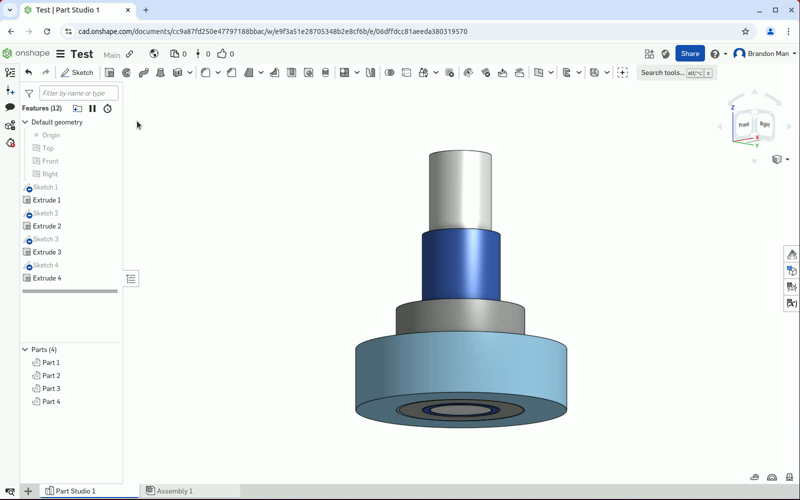
key(down, 3)
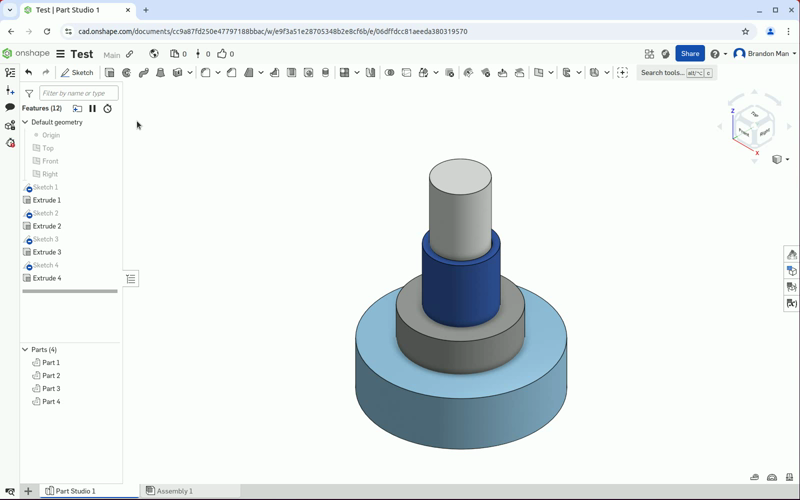
mouse_move(73, 189)
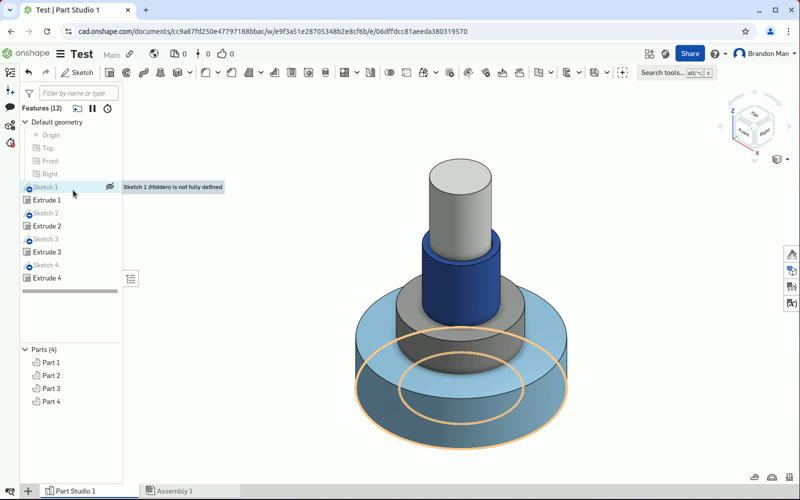
click(73, 189)